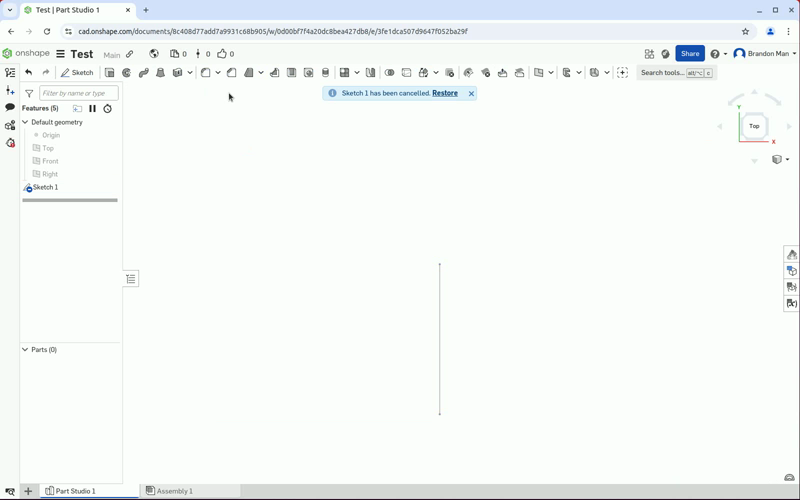
key(shift+h)
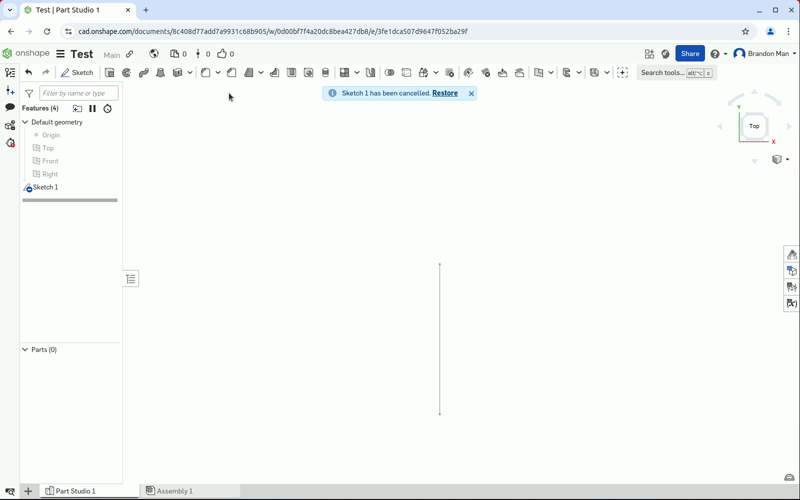
key(shift+s)
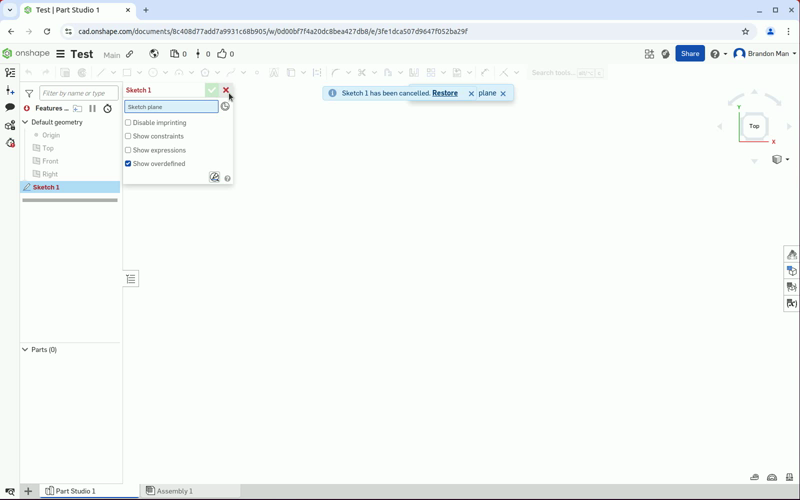
mouse_move(73, 150)
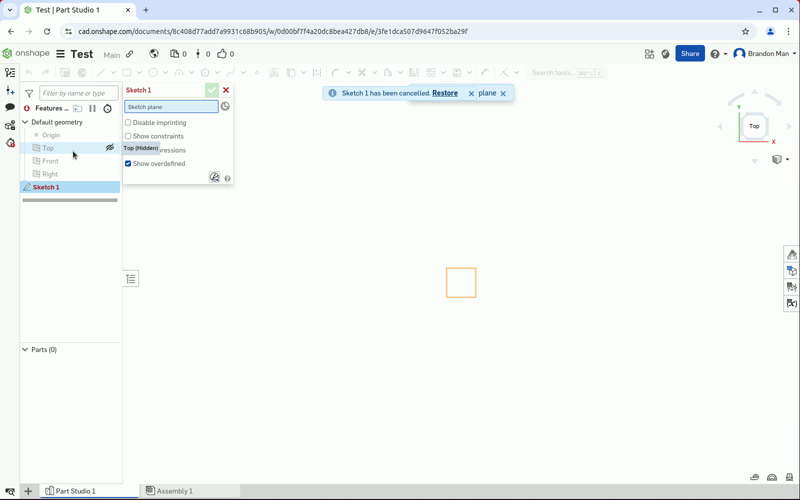
click(73, 150)
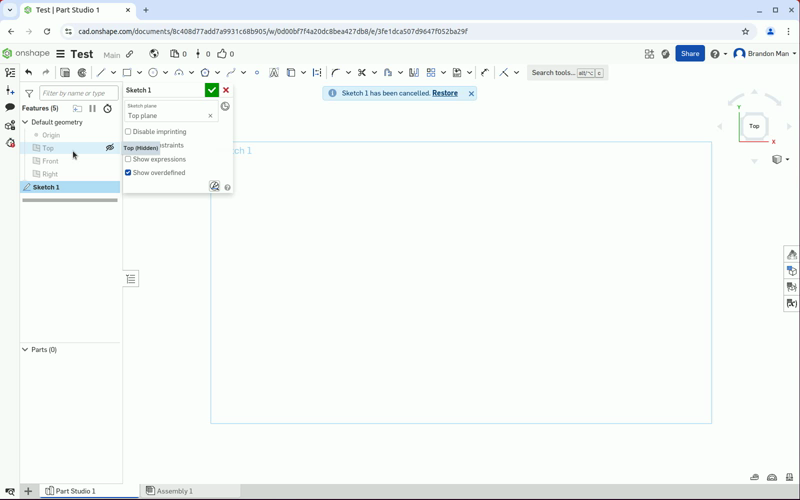
mouse_move(73, 352)
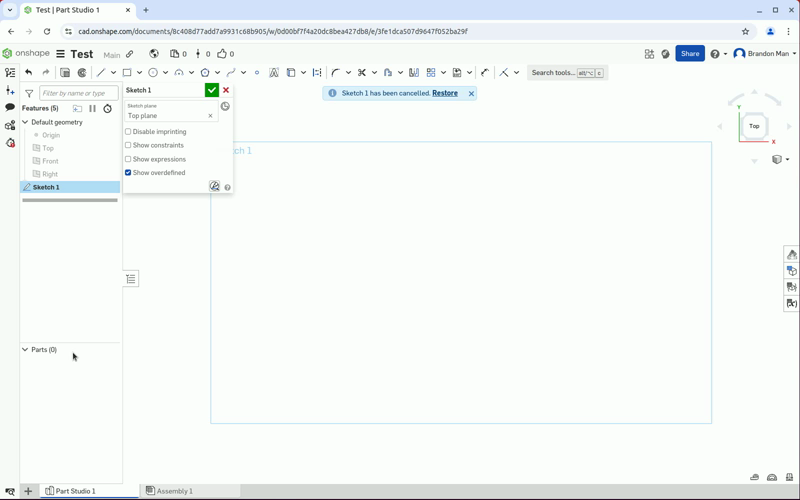
key(y)
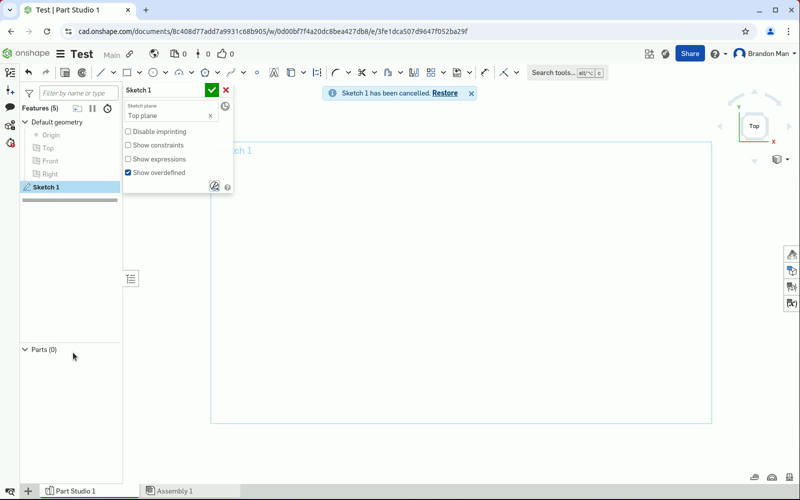
key(l)
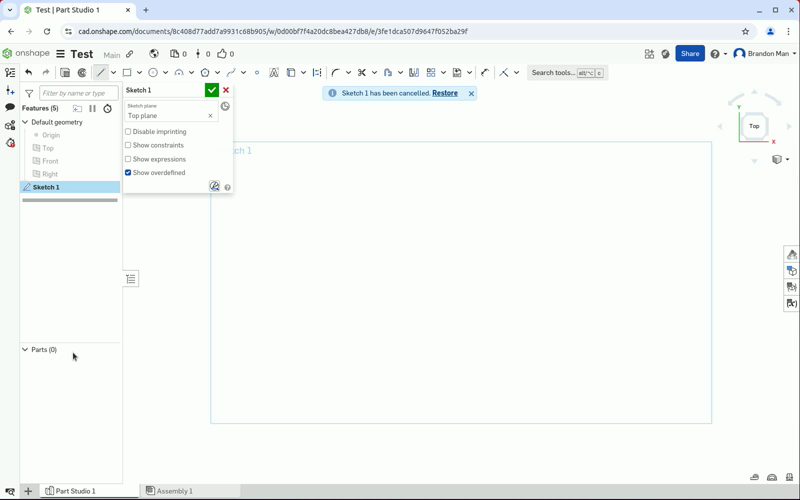
key_down(shift)
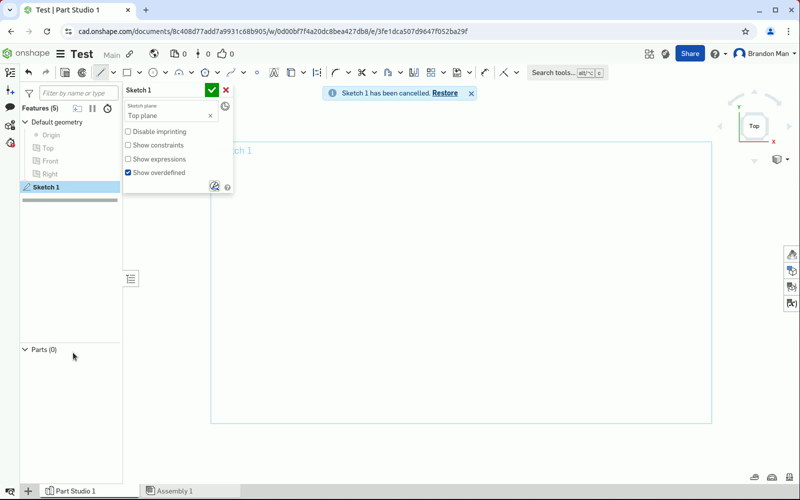
mouse_move(404, 320)
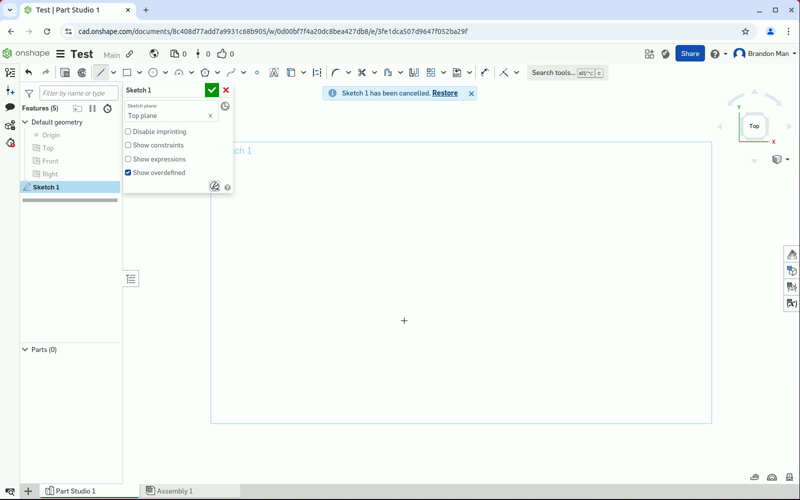
click(404, 320)
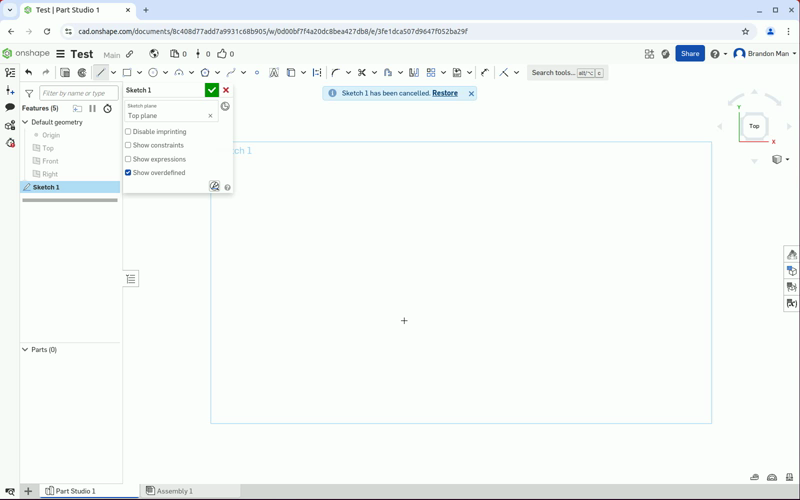
key_up(shift)
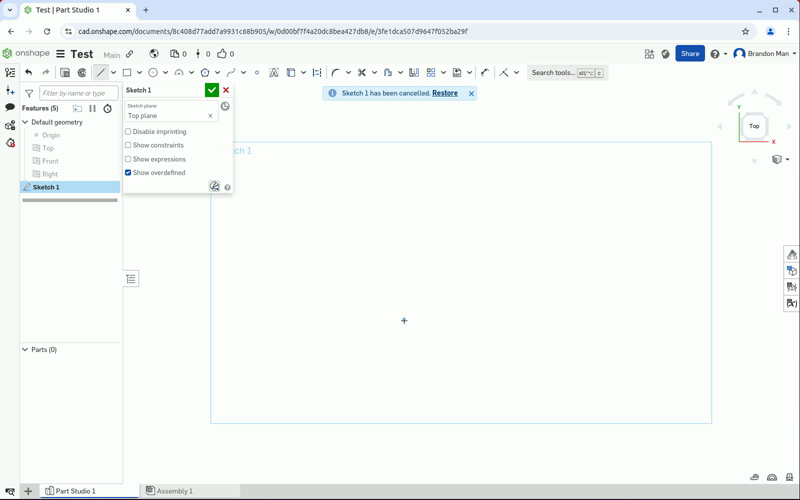
key_down(shift)
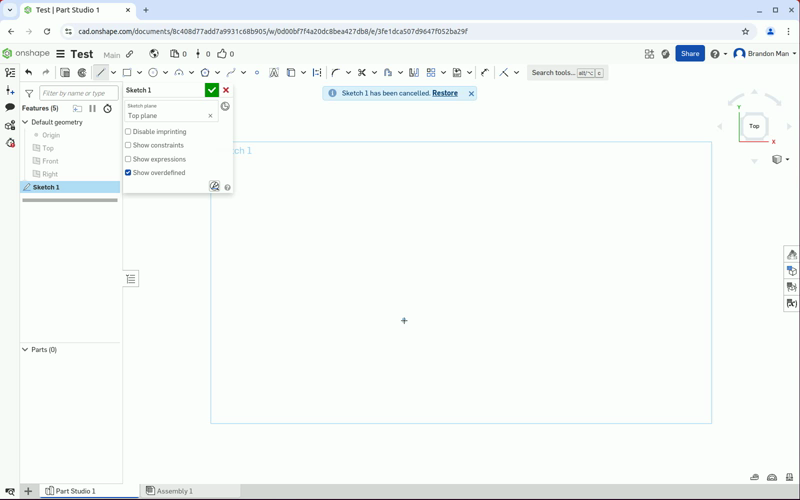
mouse_move(516, 320)
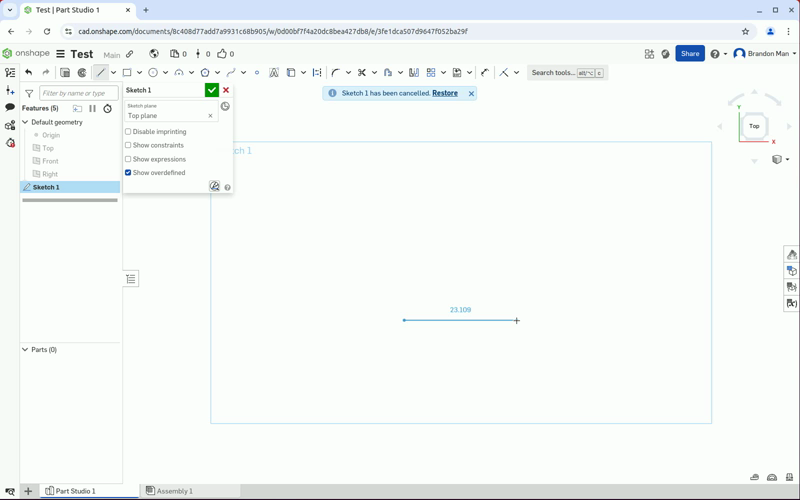
click(516, 320)
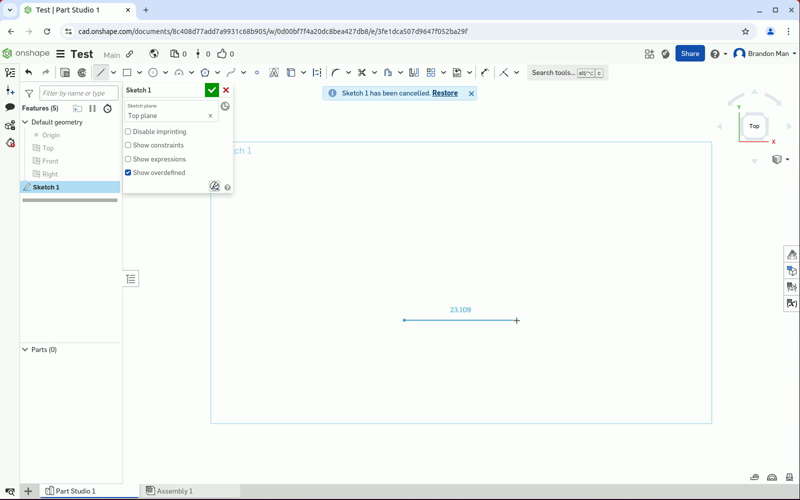
key_up(shift)
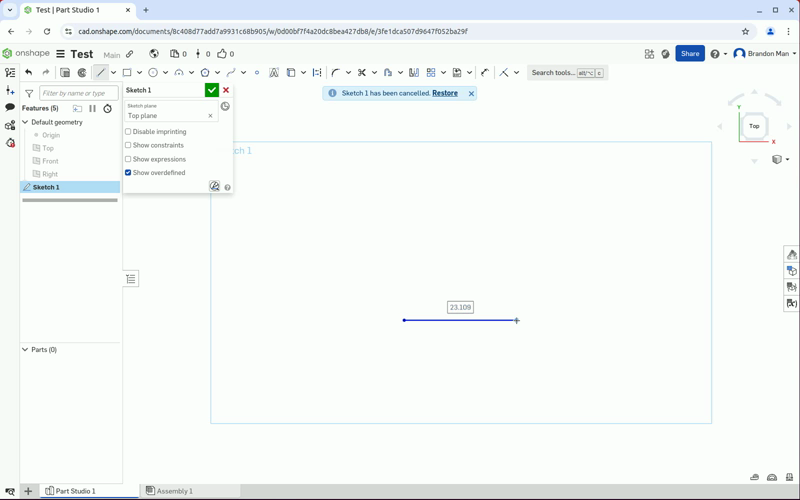
key_down(shift)
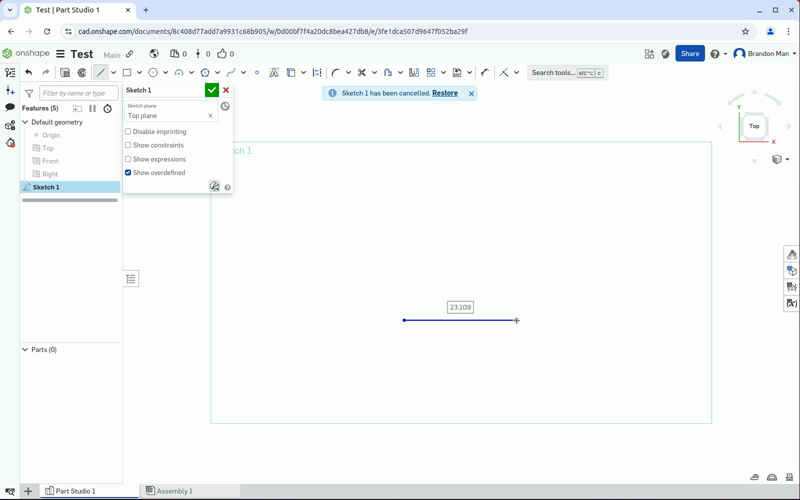
mouse_move(516, 245)
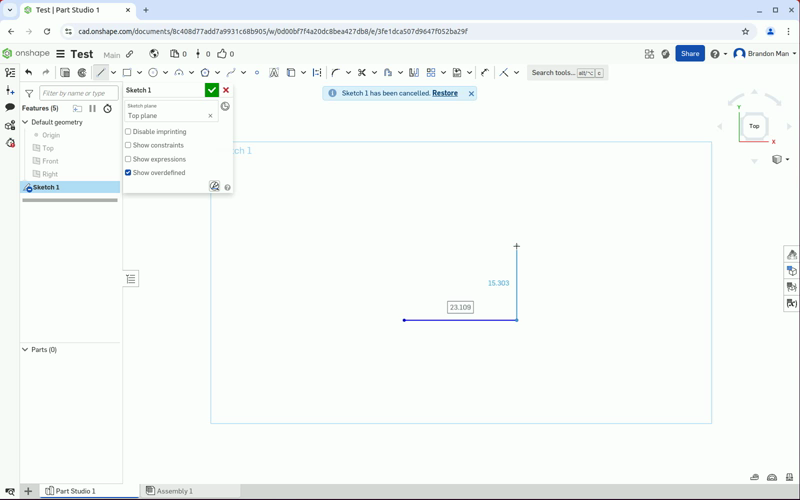
click(516, 245)
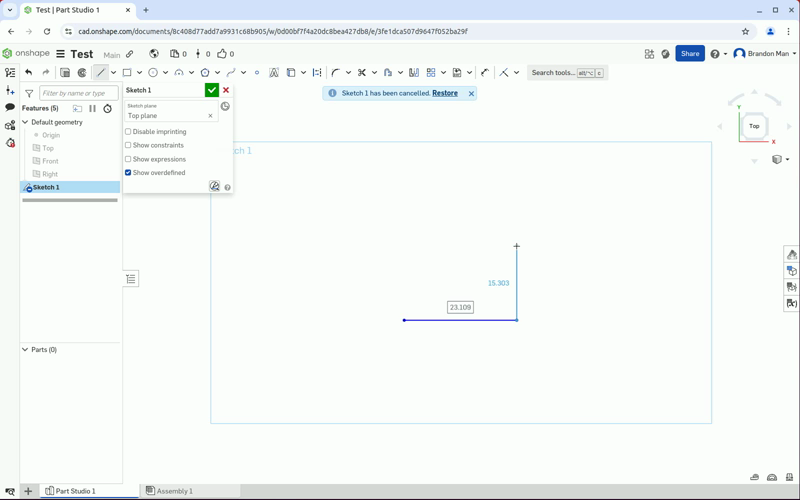
key_up(shift)
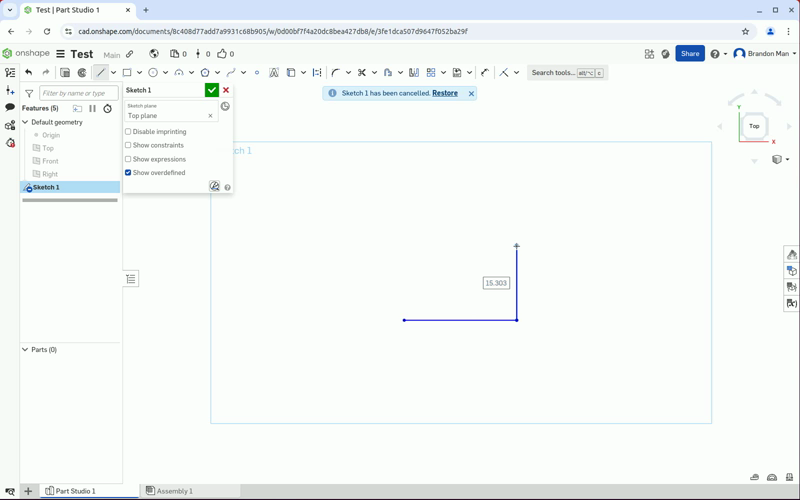
key_down(shift)
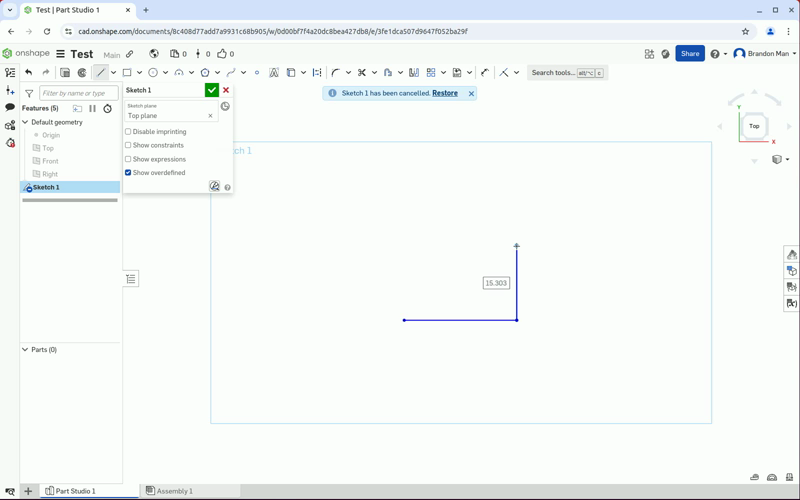
mouse_move(404, 245)
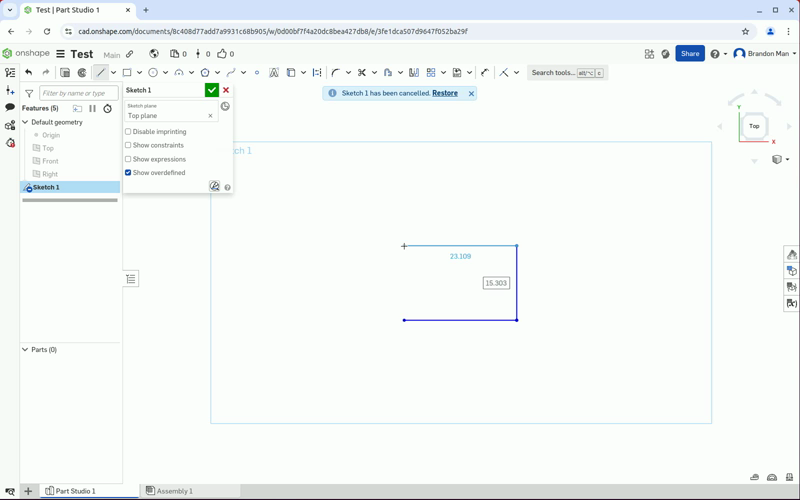
click(404, 245)
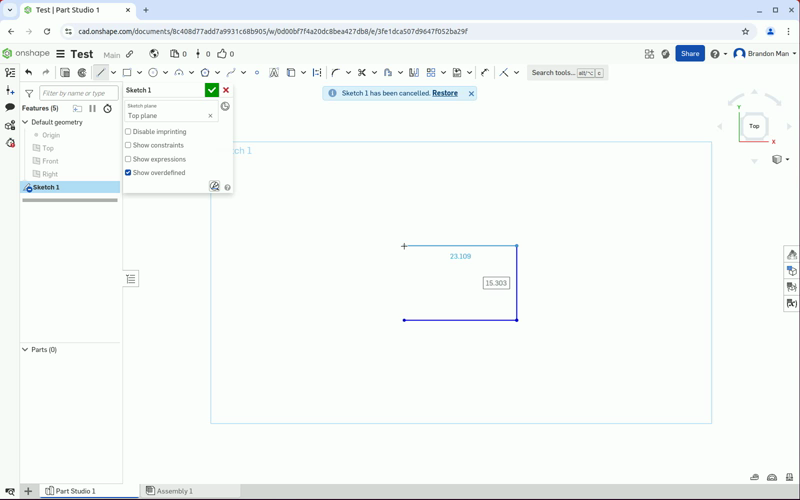
key_up(shift)
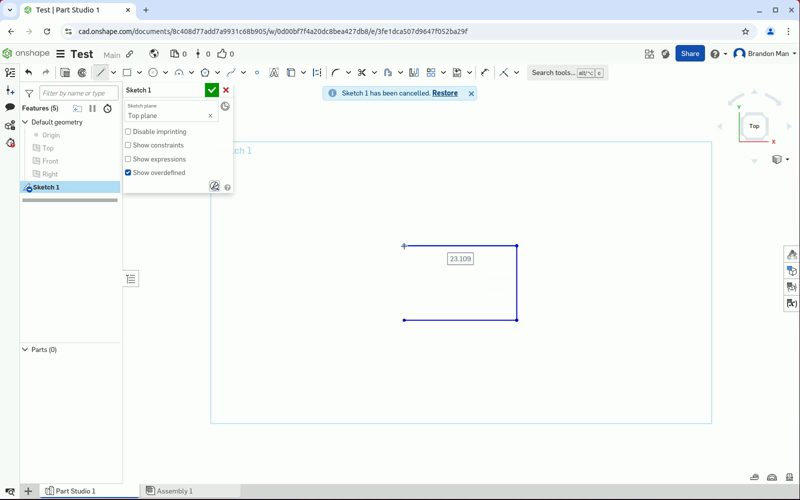
key_down(shift)
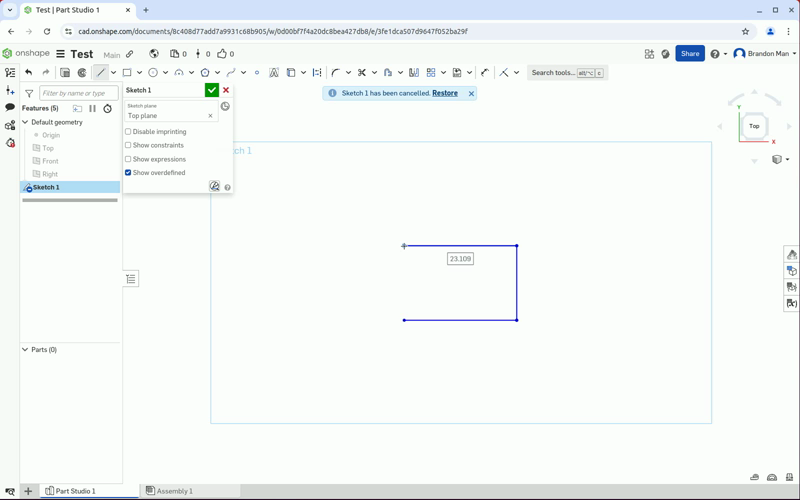
mouse_move(404, 320)
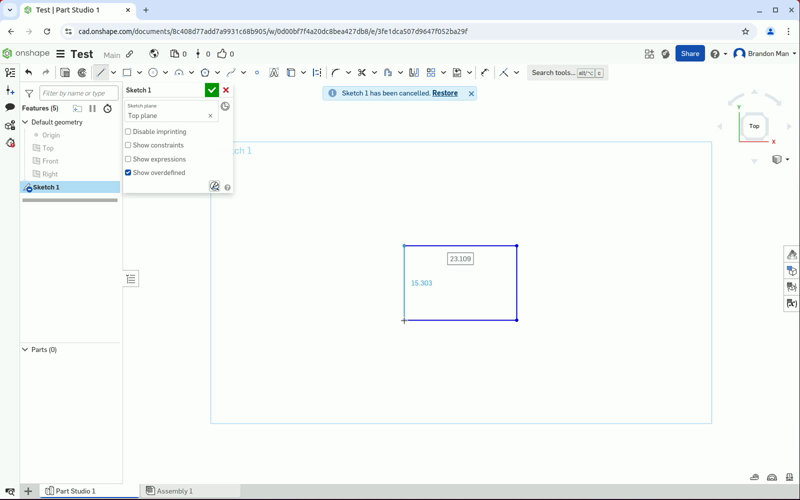
key_up(shift)
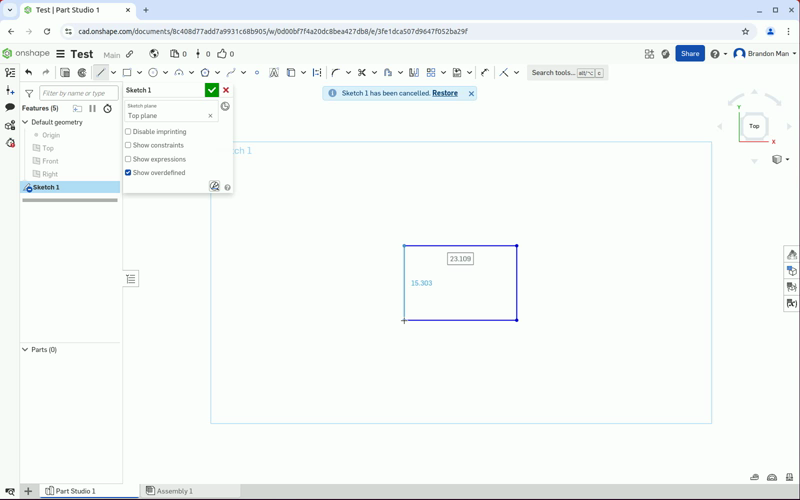
click(404, 320)
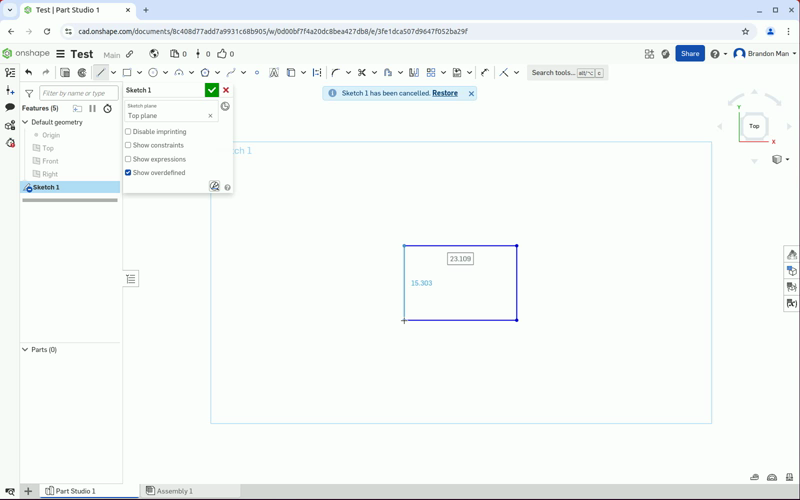
key(esc)
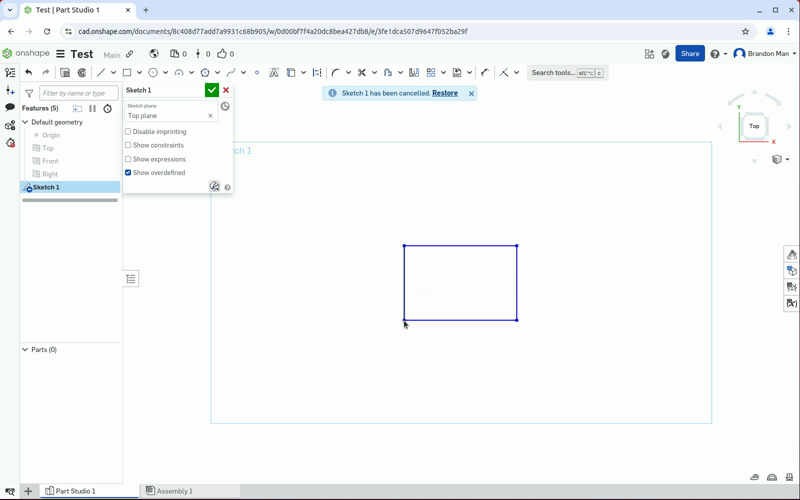
mouse_move(487, 266)
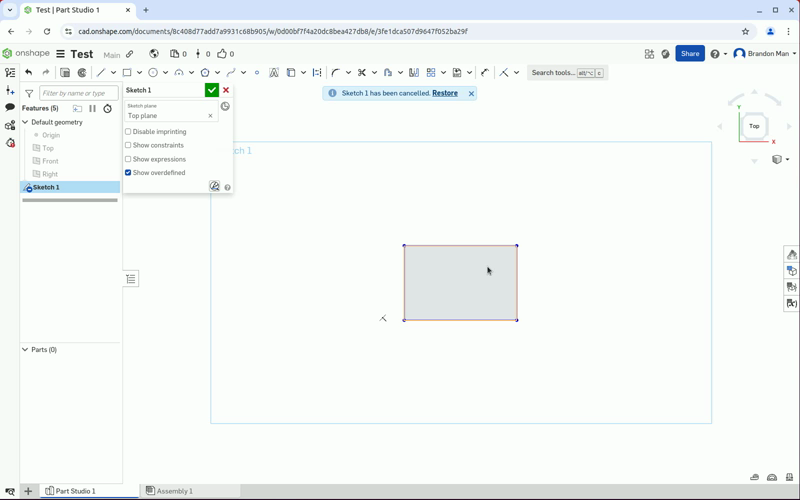
click(487, 266)
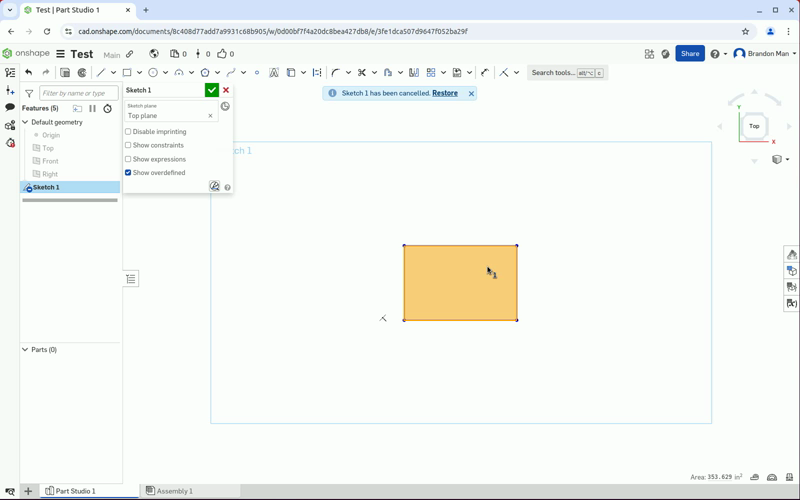
mouse_move(73, 352)
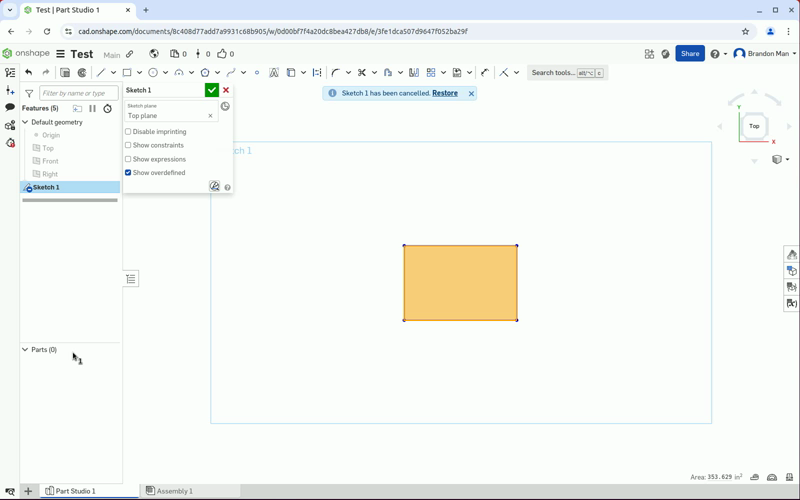
key(shift+y)
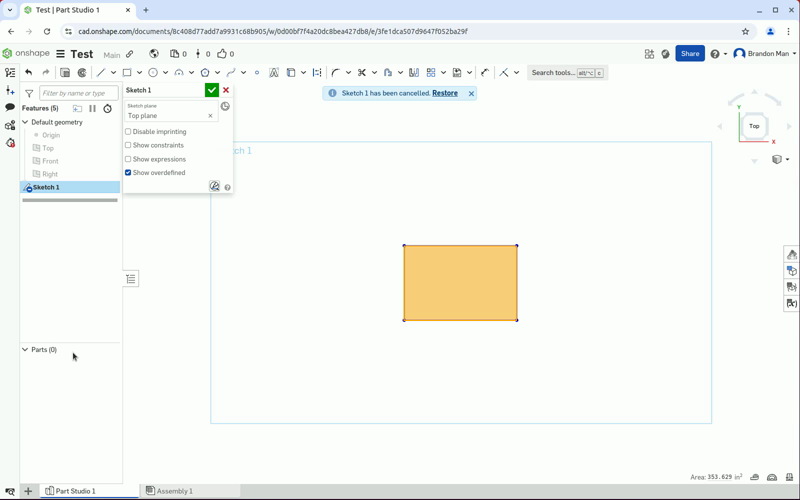
key(shift+e)
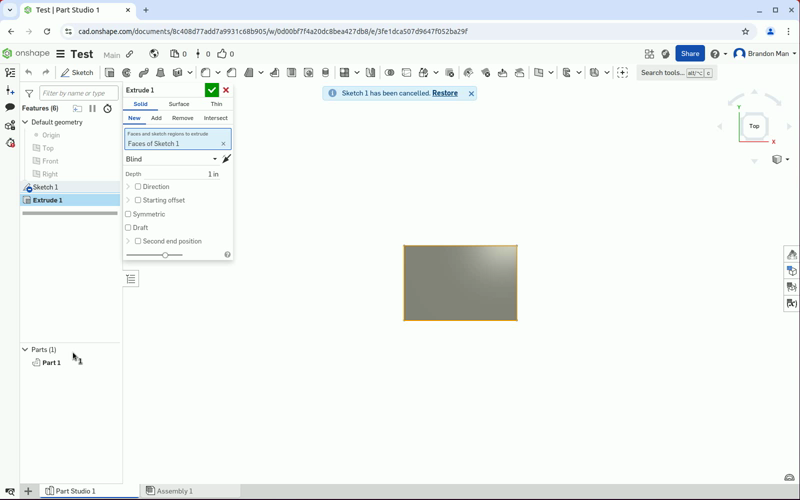
mouse_move(143, 106)
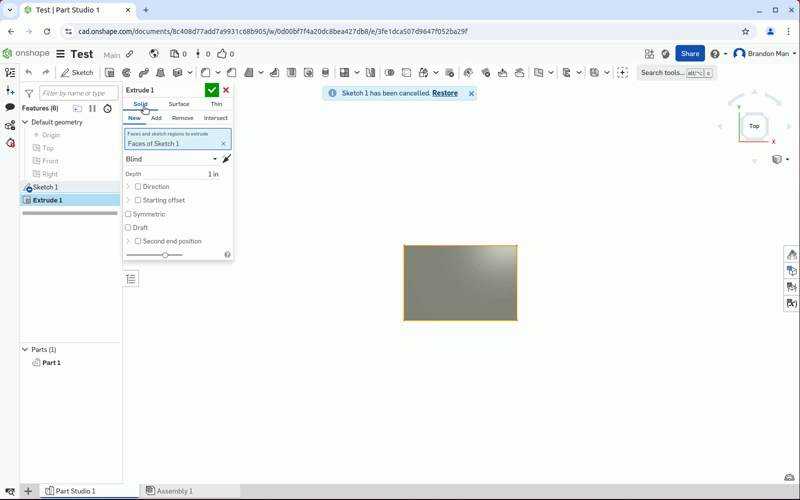
click(143, 106)
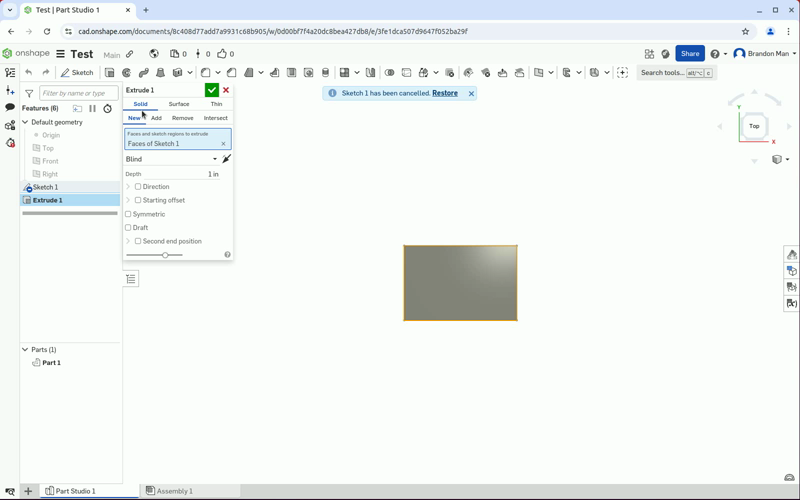
mouse_move(137, 120)
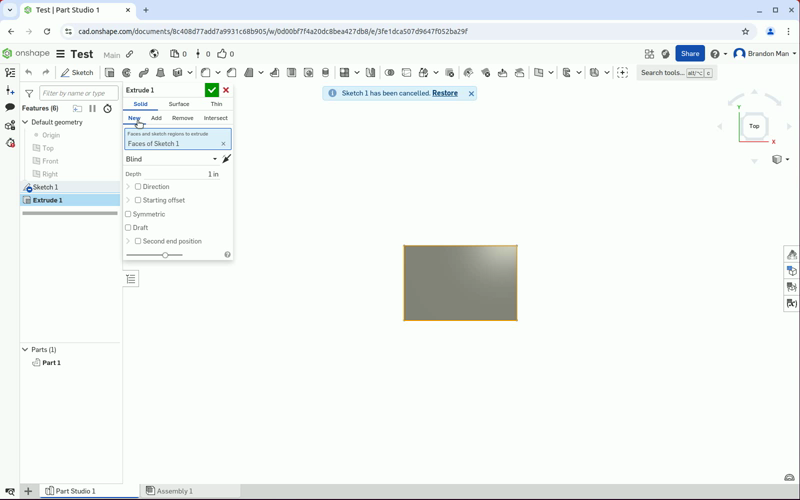
click(137, 120)
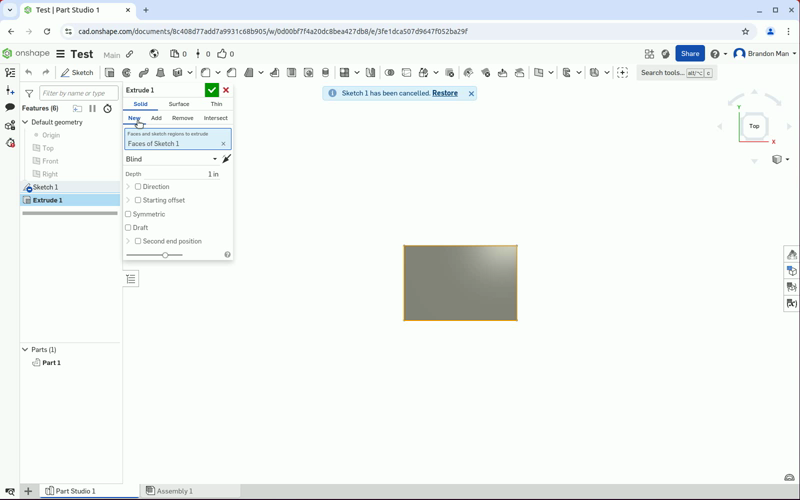
key(tab, 4)
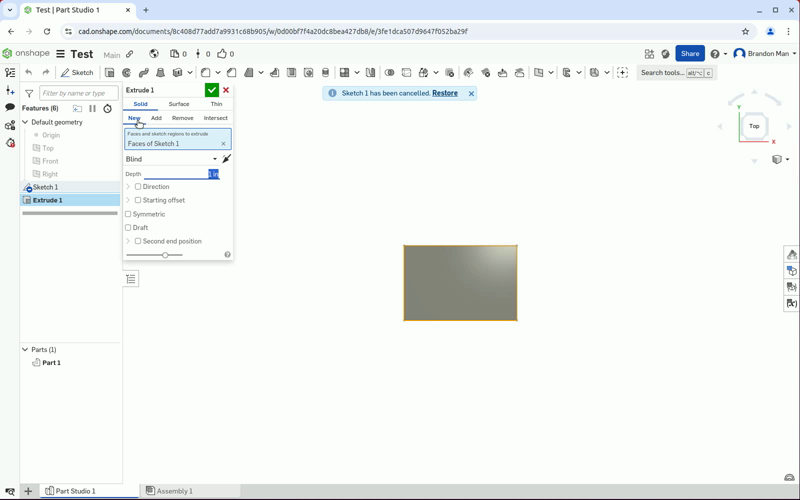
text(7.703)
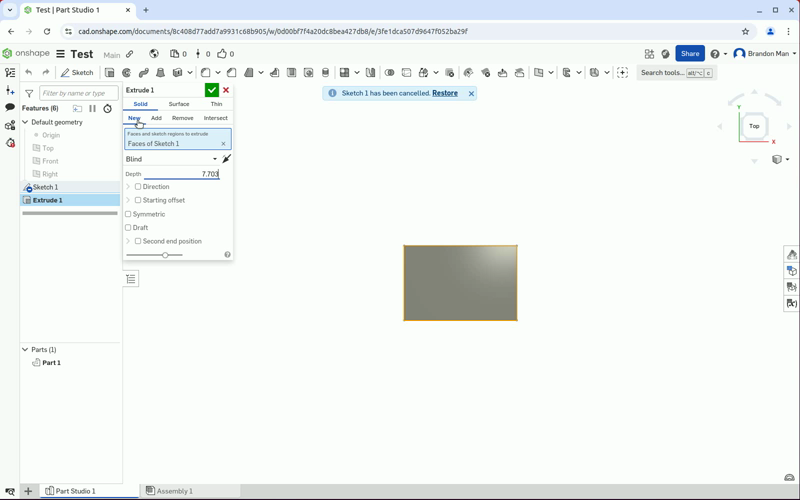
key(enter)
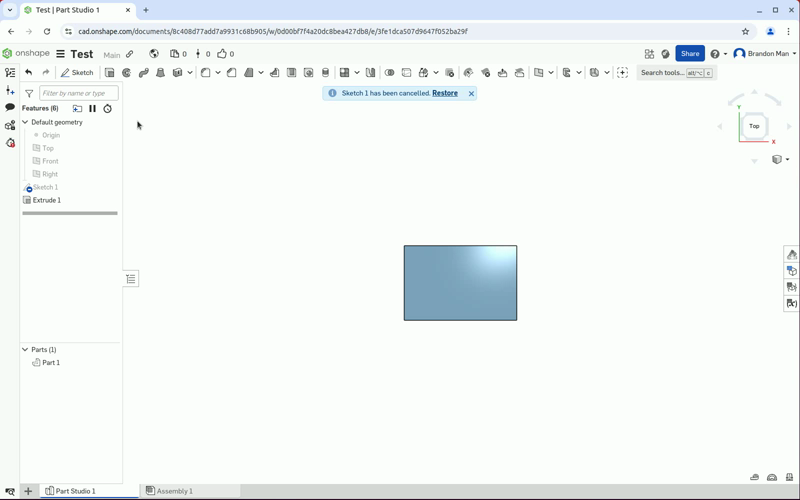
key(shift+h)
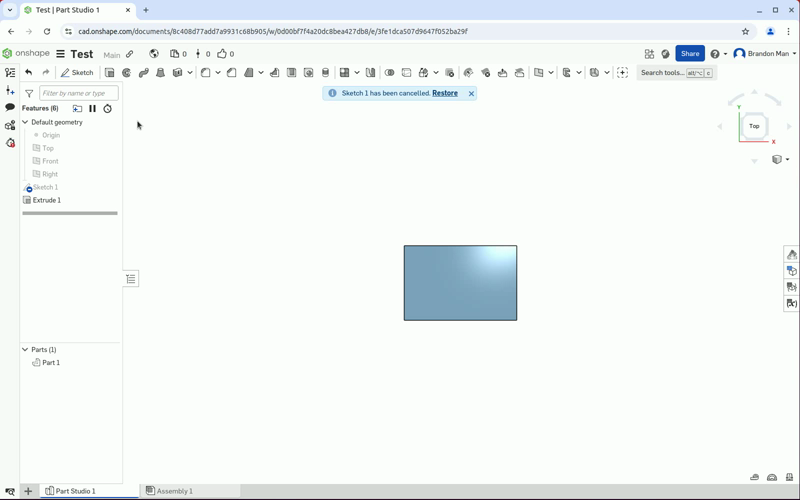
key(shift+h)
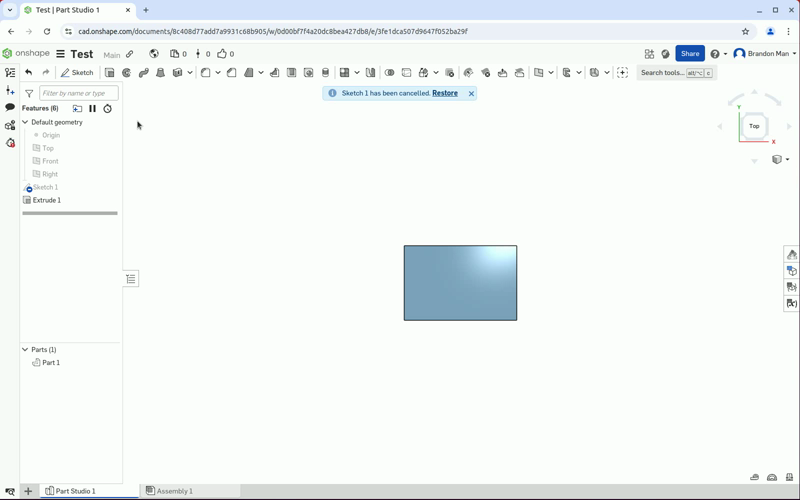
mouse_move(73, 189)
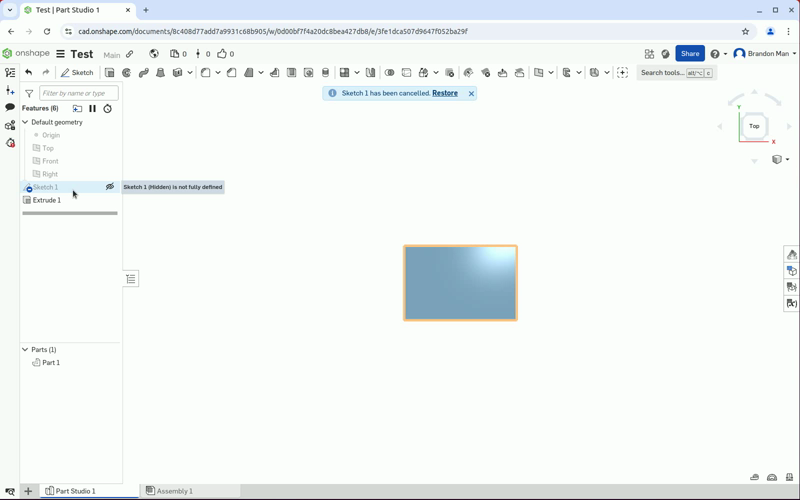
click(73, 189)
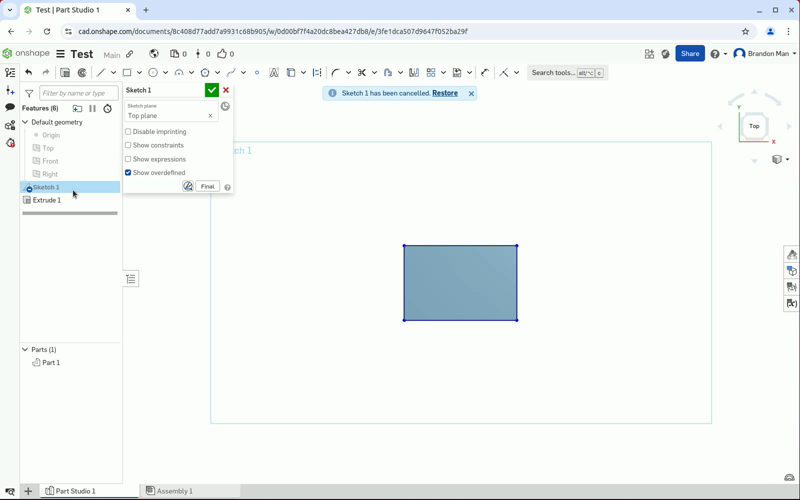
mouse_move(229, 92)
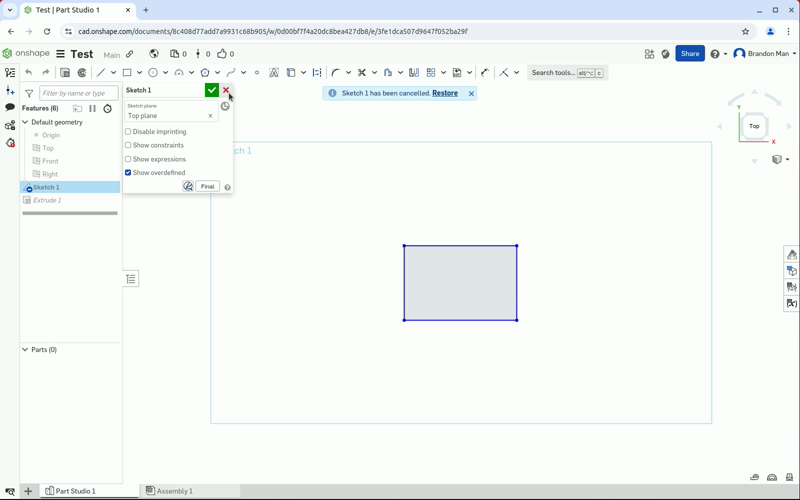
click(229, 92)
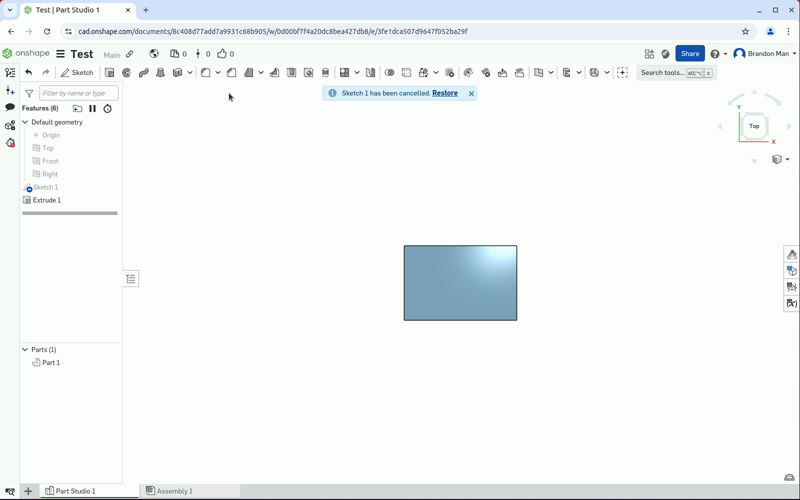
mouse_move(73, 352)
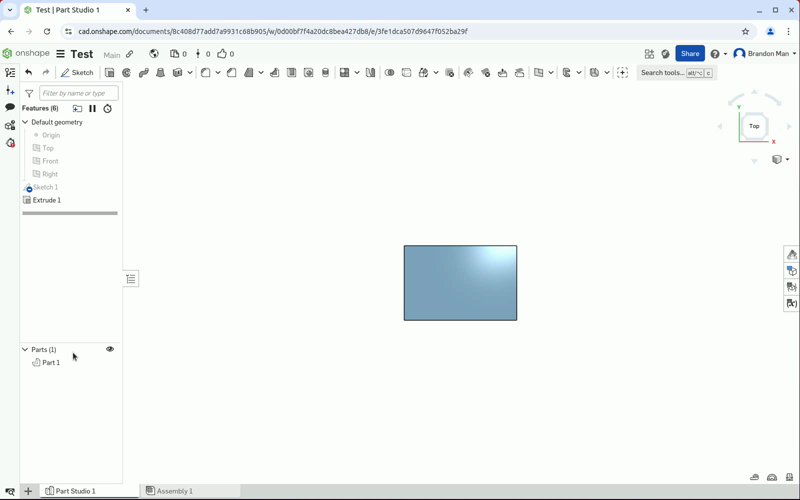
key(y)
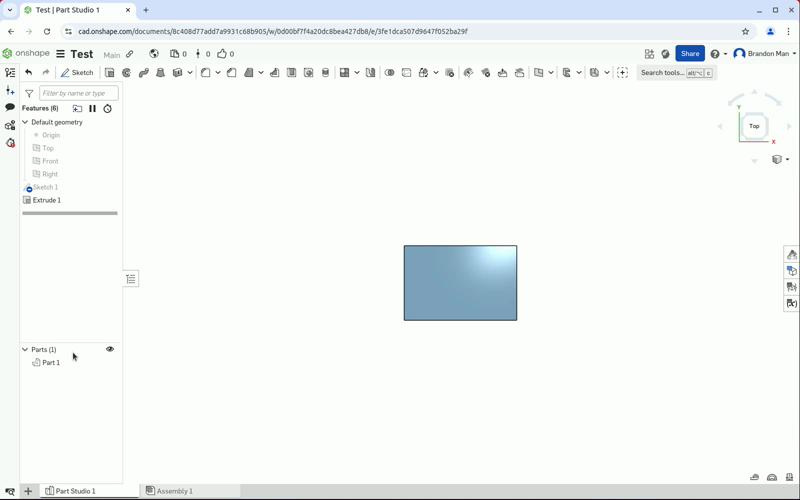
key(shift+p)
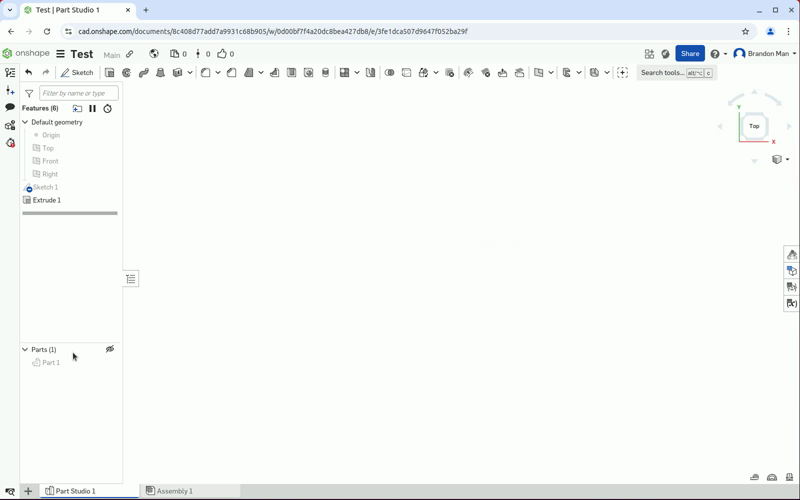
key(space)
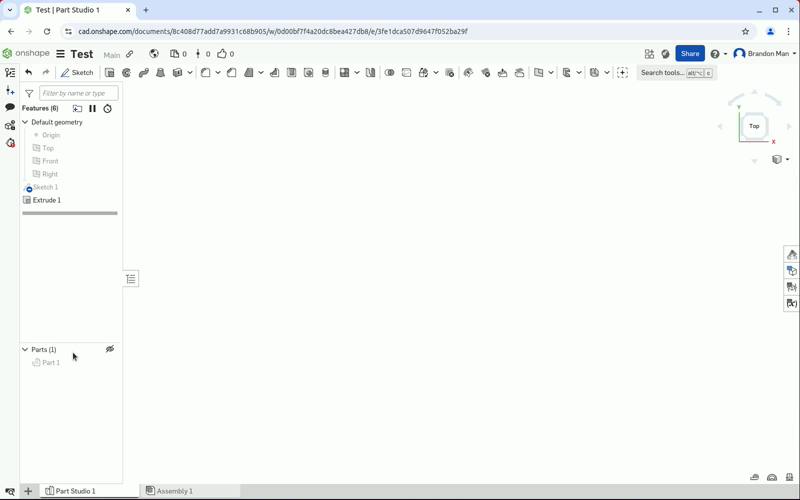
key_down(shift)
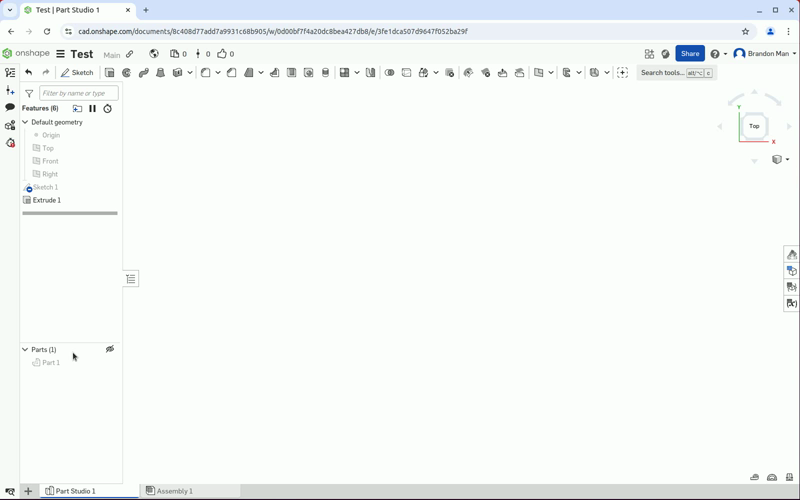
key(up)
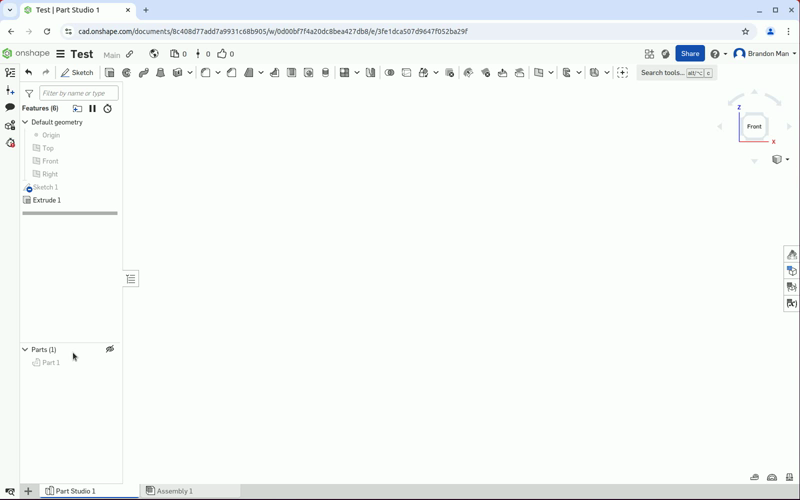
key_up(shift)
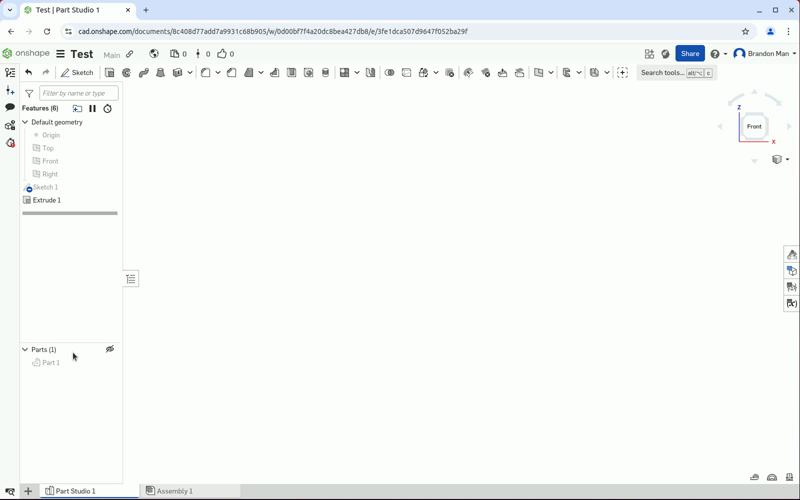
mouse_move(73, 352)
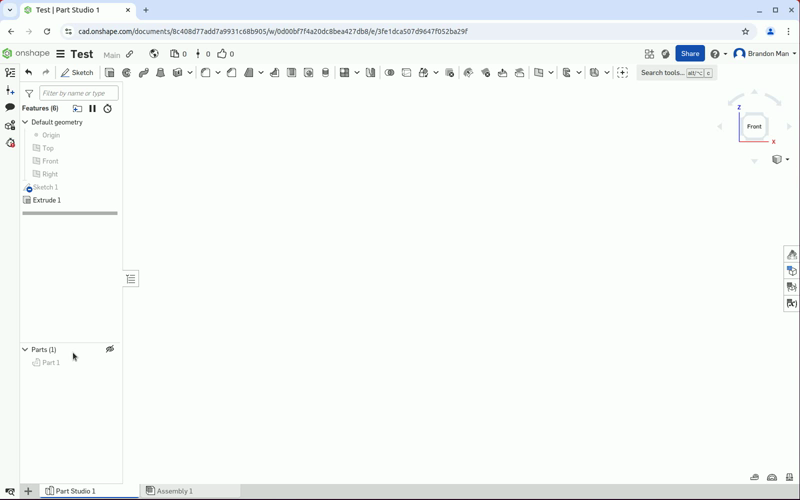
key(shift+y)
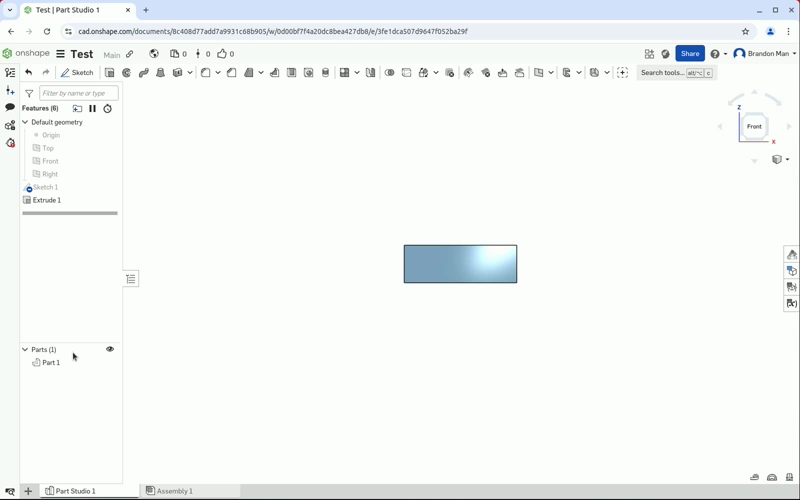
mouse_move(541, 75)
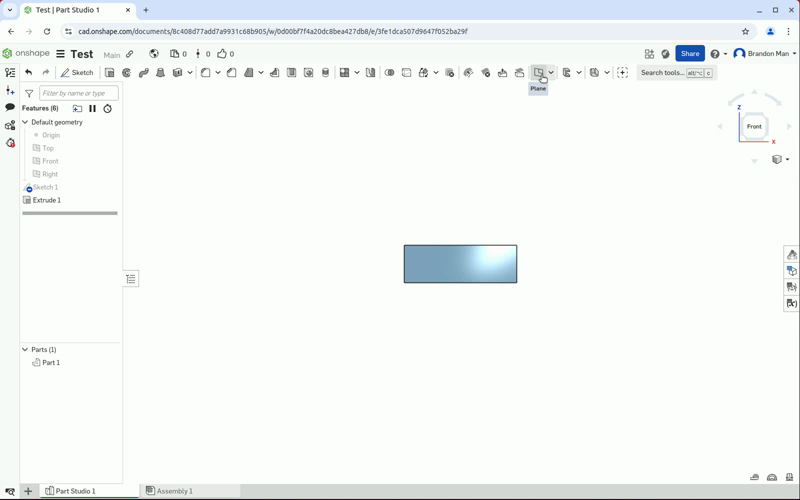
click(541, 75)
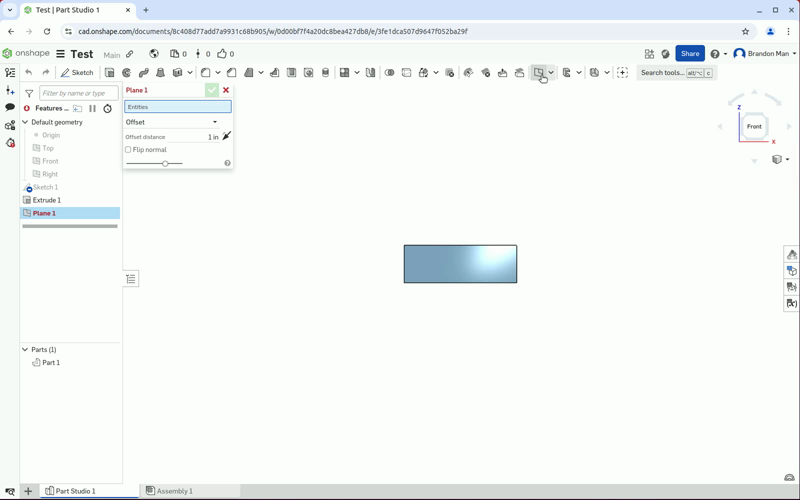
mouse_move(73, 163)
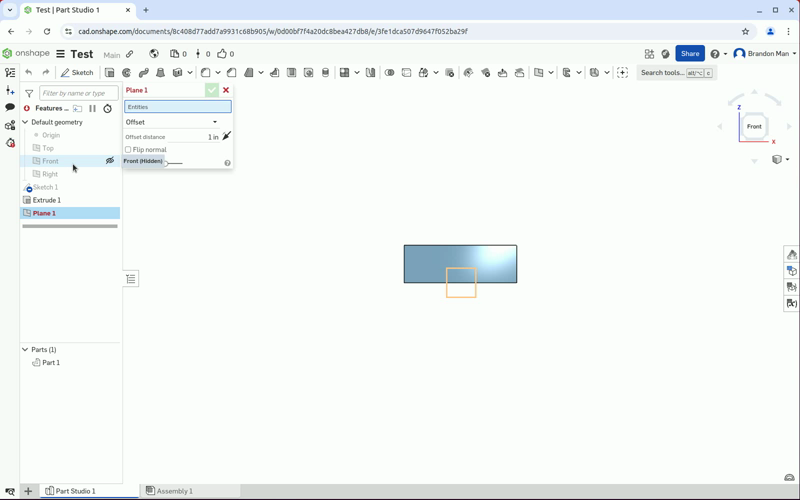
click(73, 163)
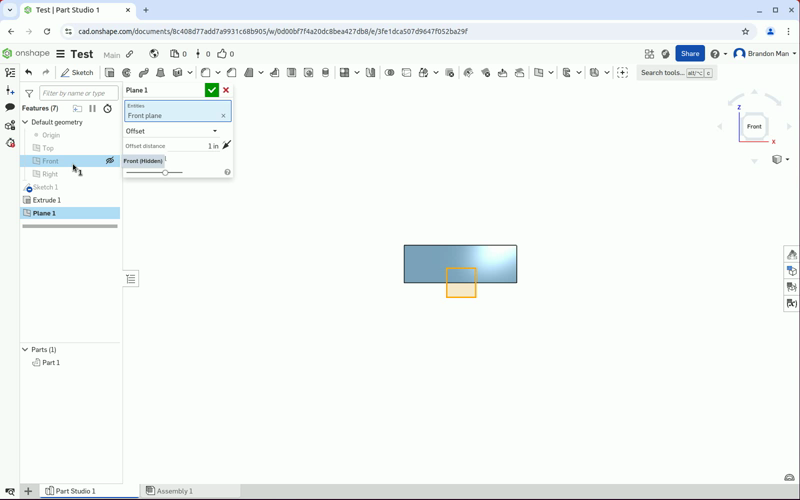
key(tab, 2)
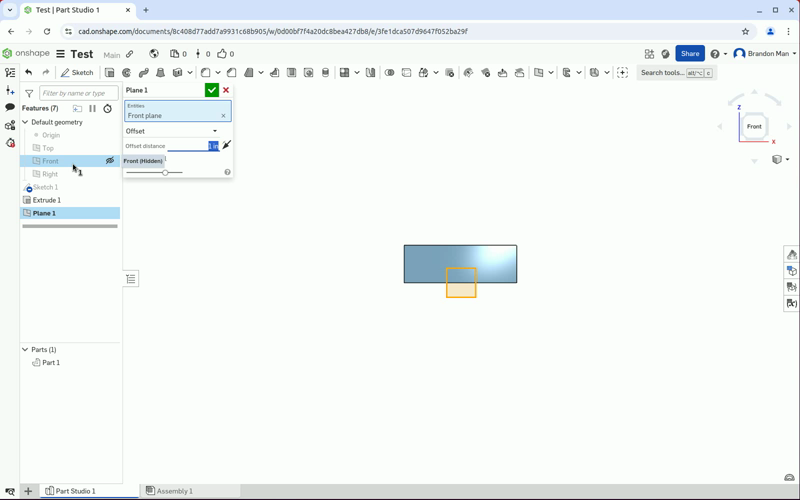
text(7.703)
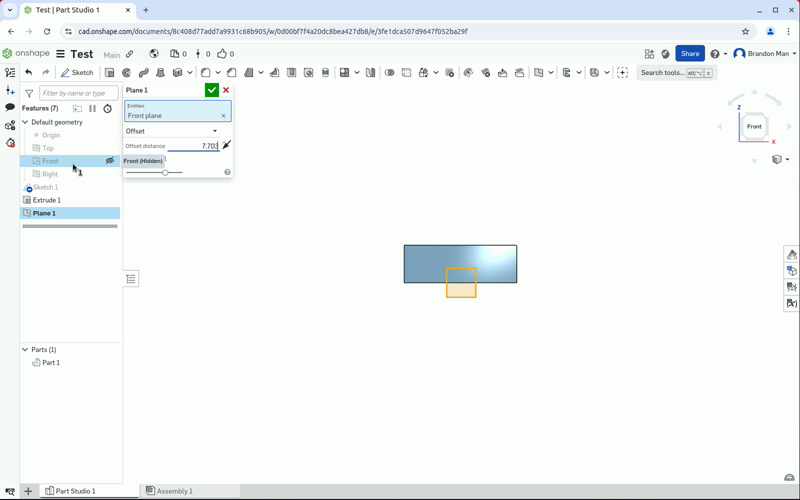
key(enter, 2)
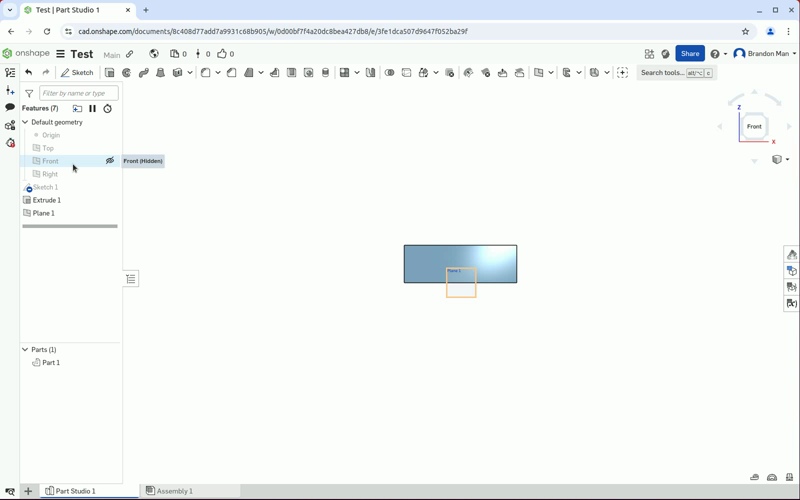
key(shift+s)
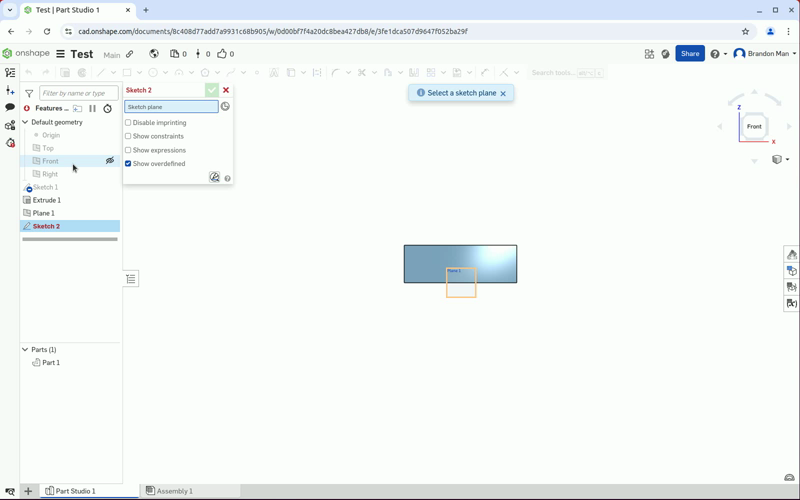
mouse_move(73, 215)
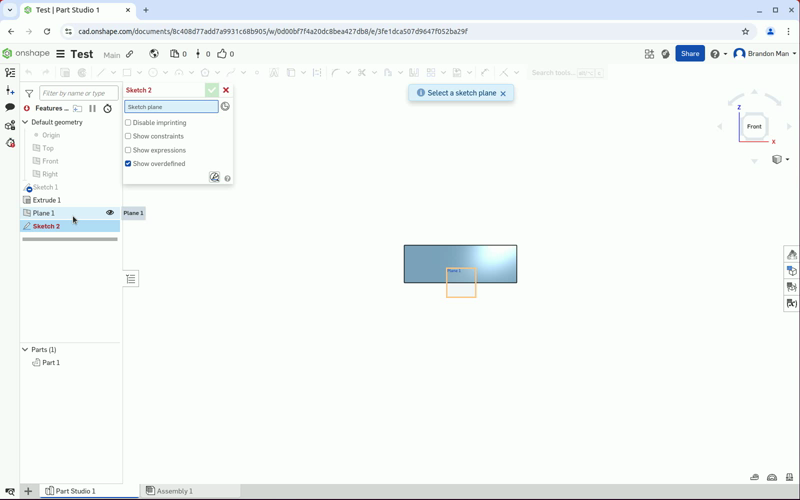
click(73, 215)
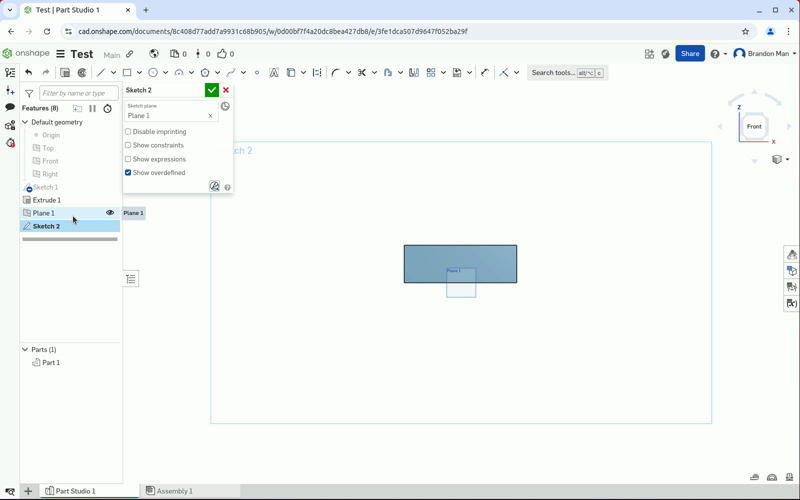
mouse_move(73, 352)
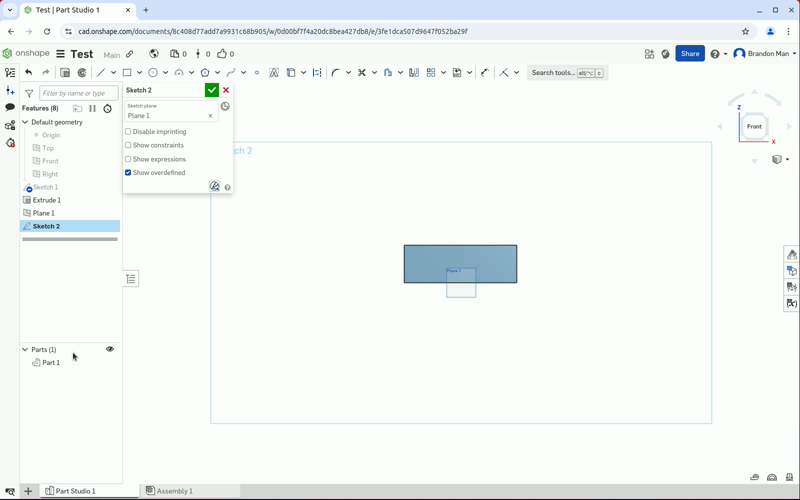
key(y)
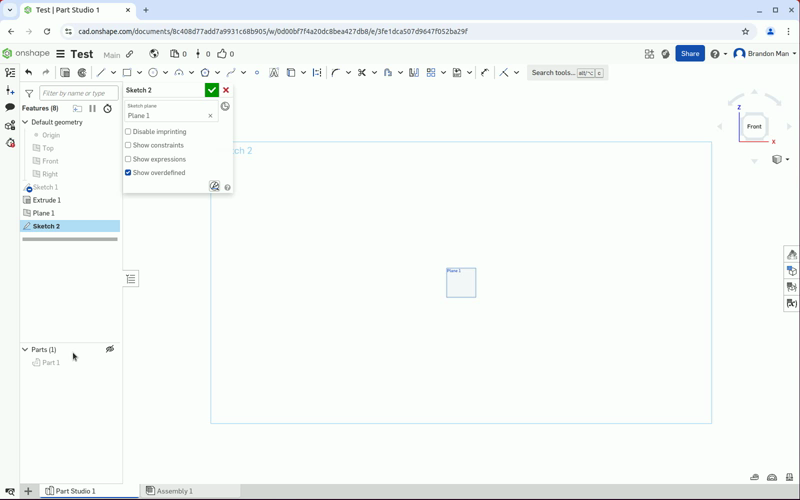
key(c)
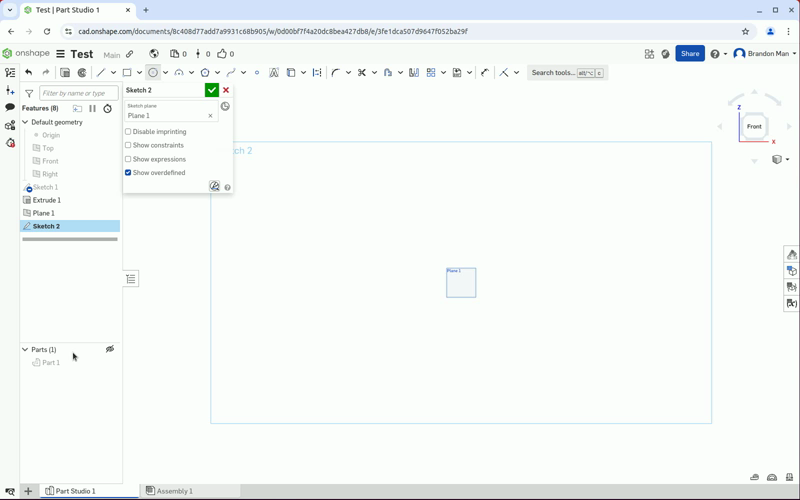
key_down(shift)
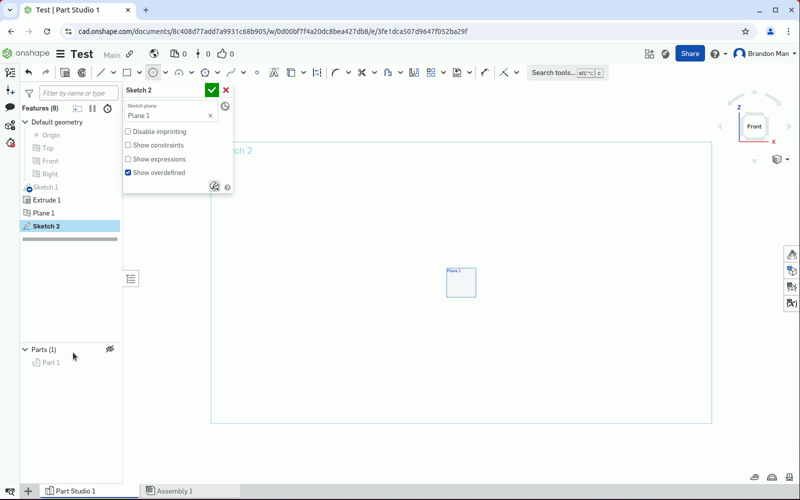
mouse_move(498, 260)
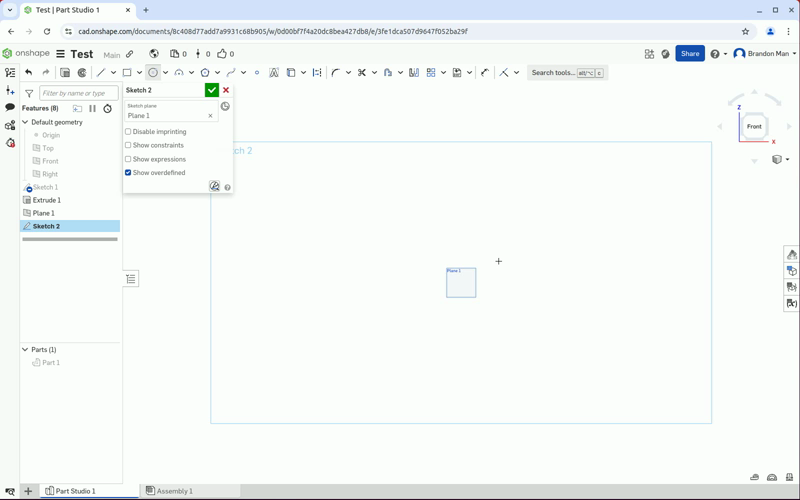
click(498, 260)
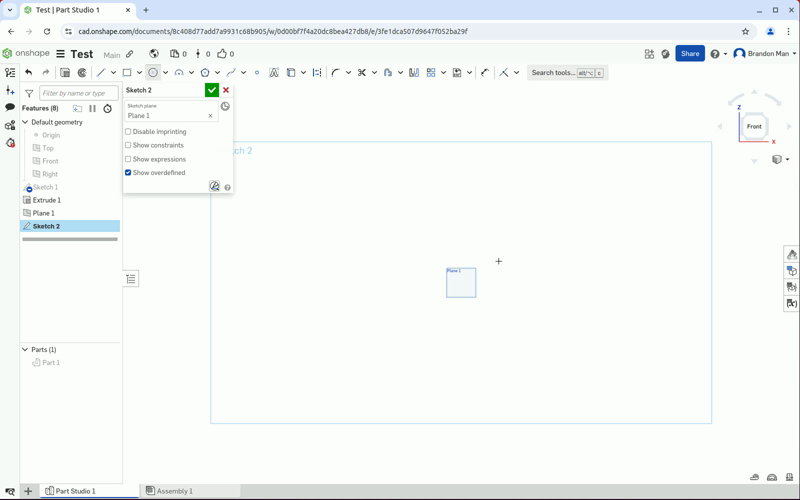
key_up(shift)
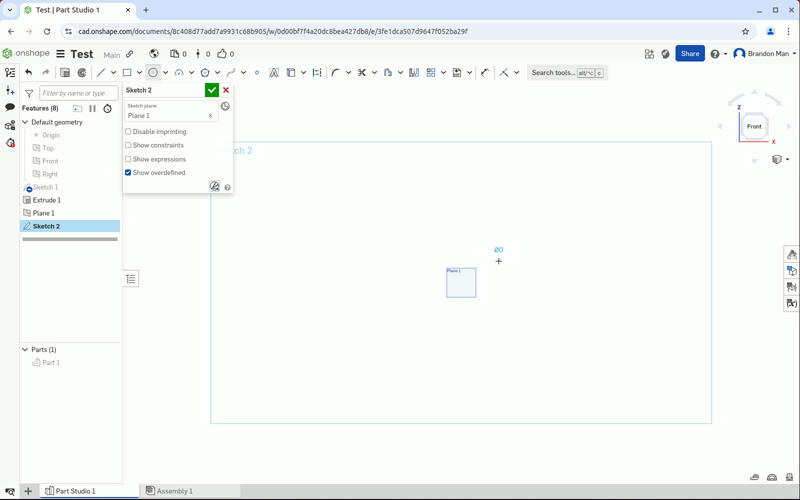
mouse_move(505, 260)
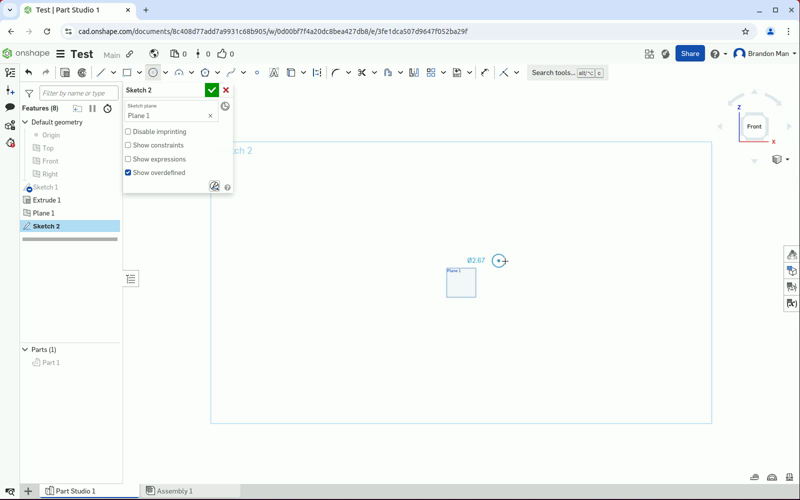
click(505, 260)
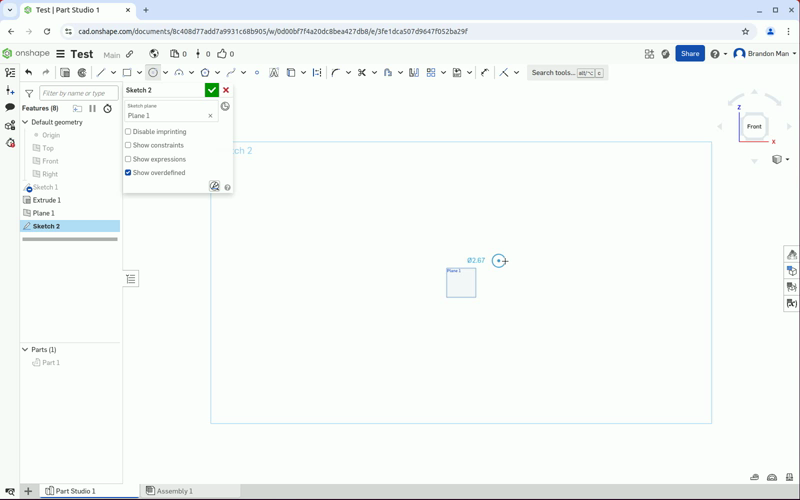
key(esc)
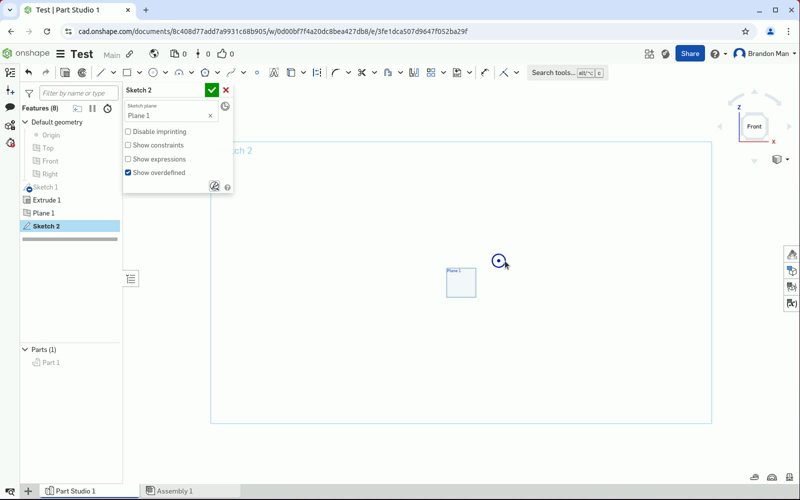
mouse_move(504, 257)
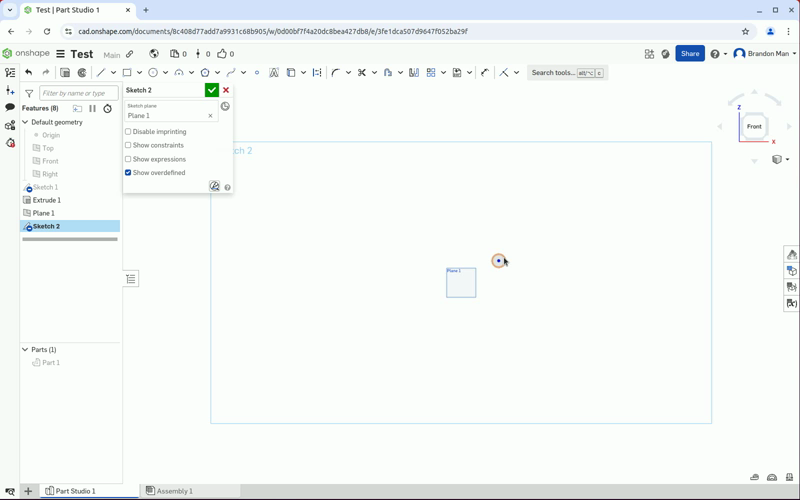
scroll(6)
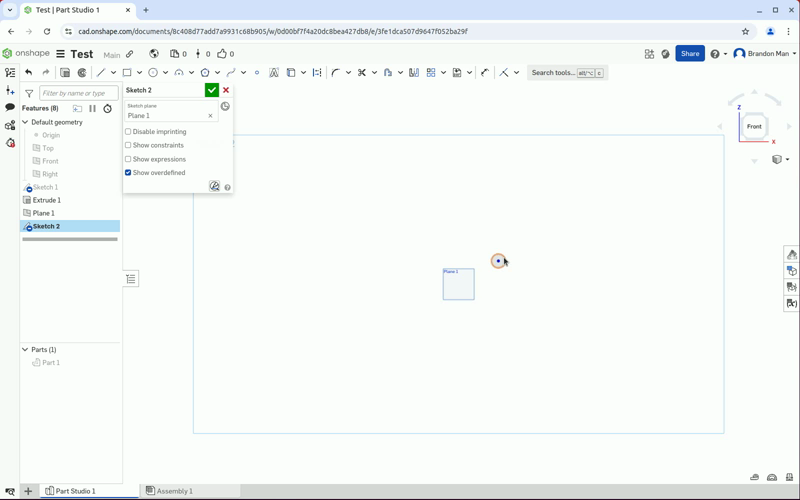
scroll(6)
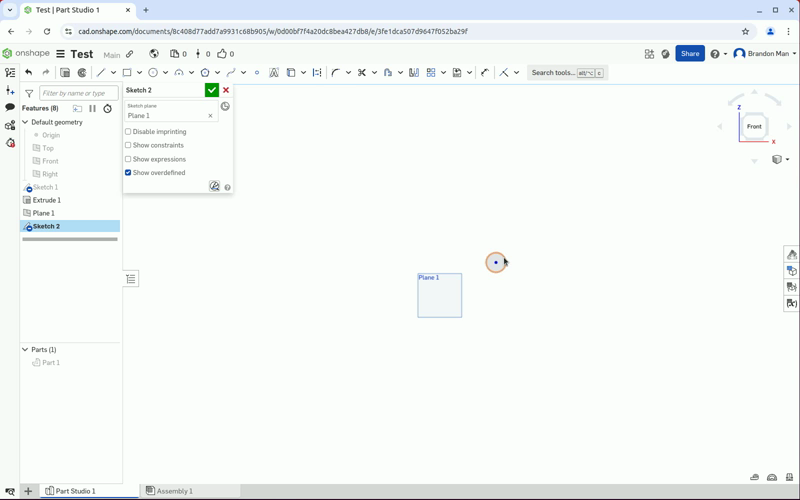
scroll(6)
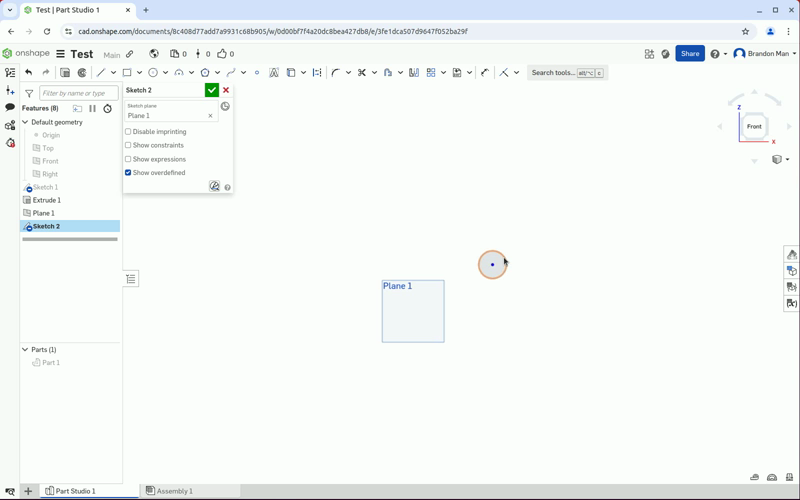
scroll(6)
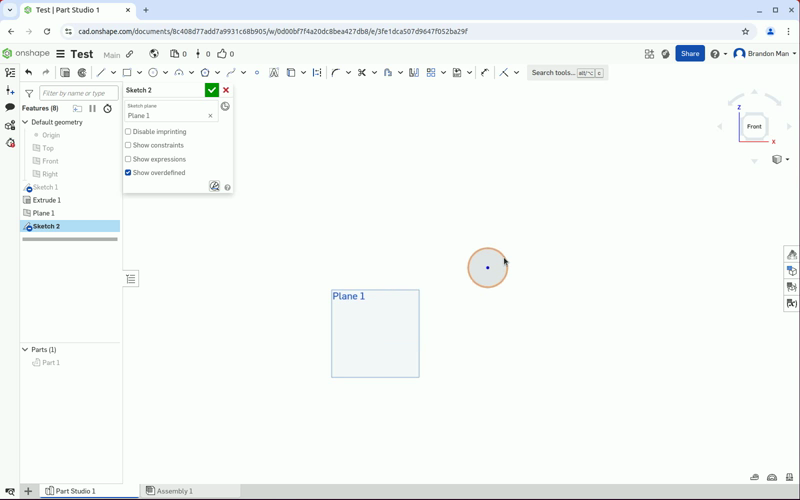
scroll(6)
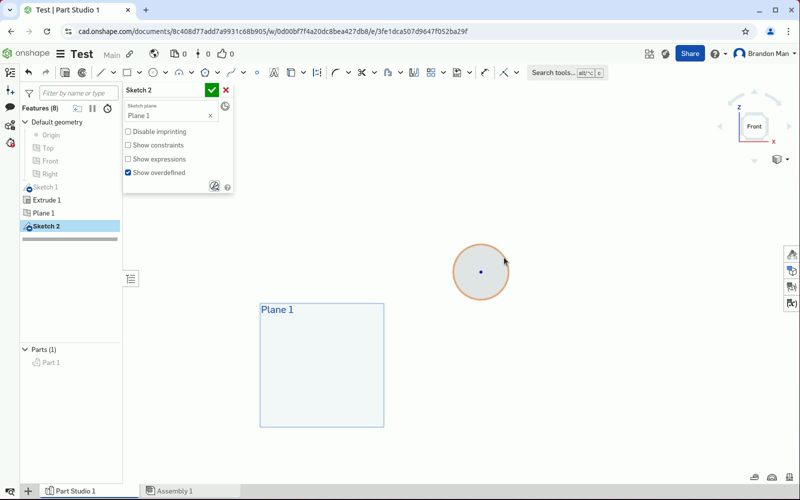
scroll(6)
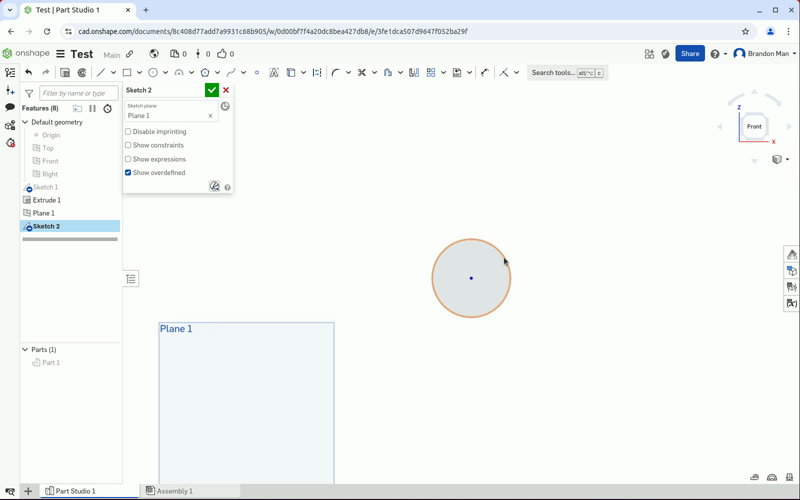
scroll(6)
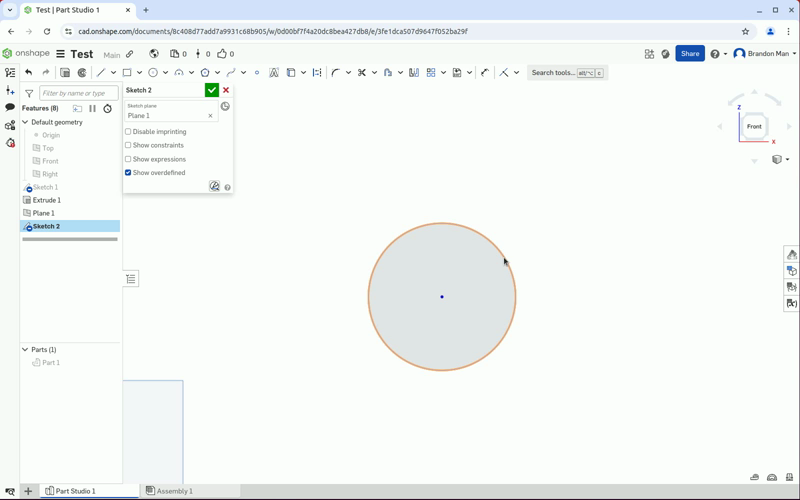
click(504, 257)
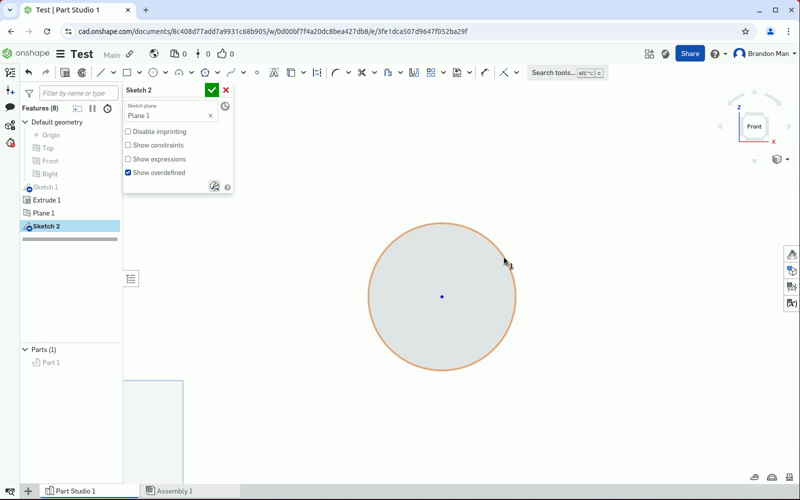
scroll(-6)
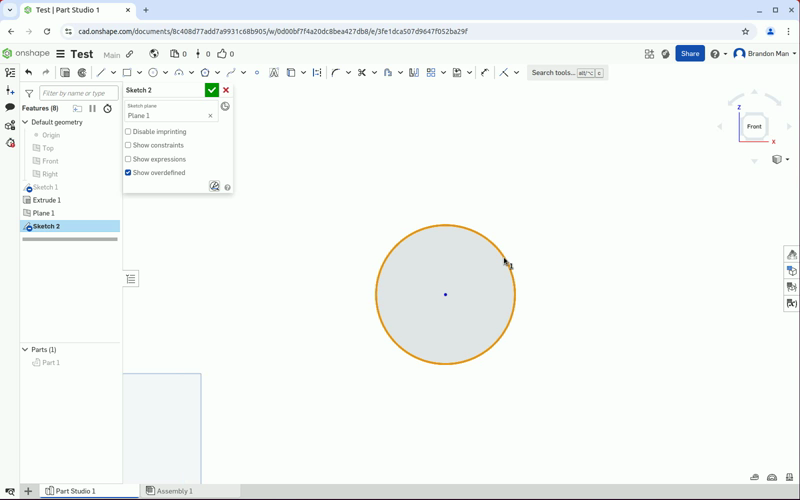
scroll(-6)
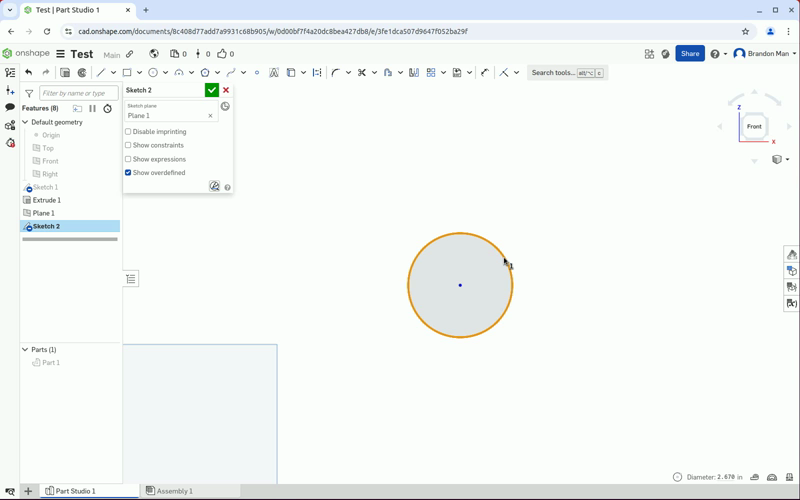
scroll(-6)
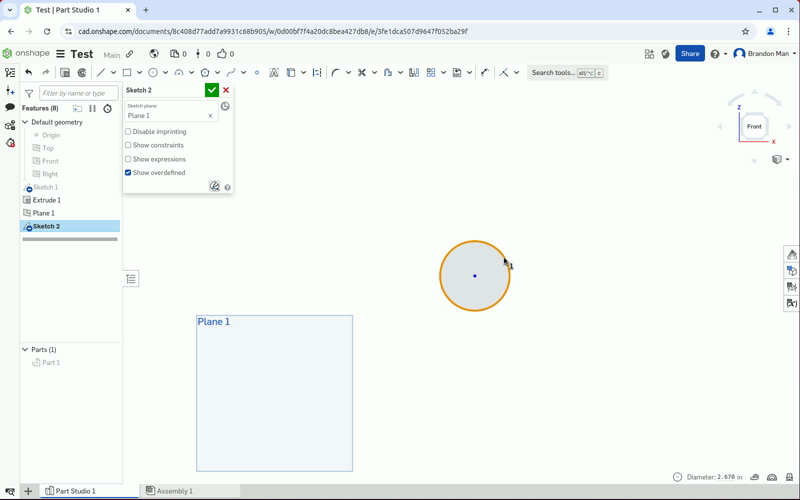
scroll(-6)
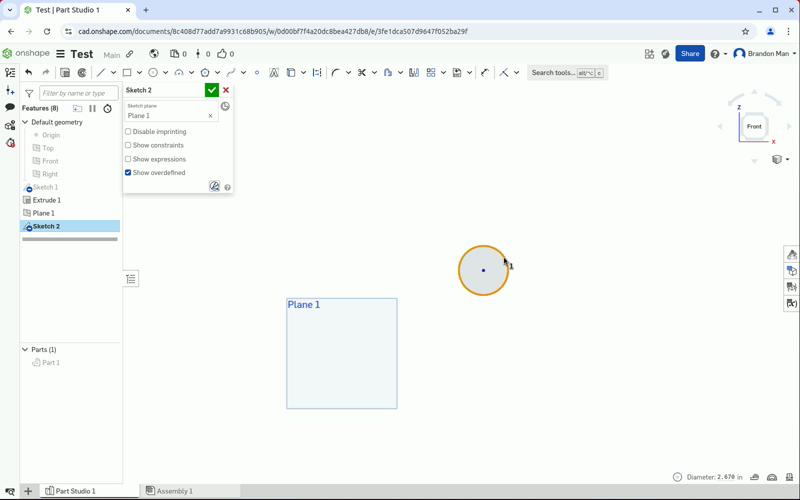
scroll(-6)
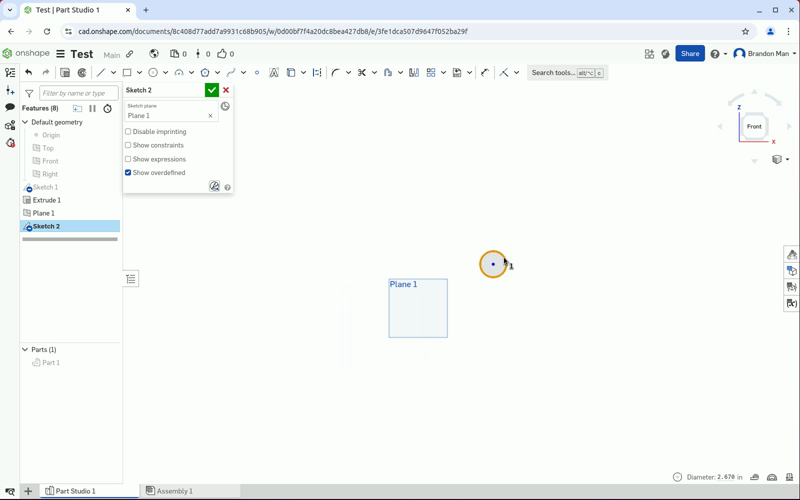
scroll(-6)
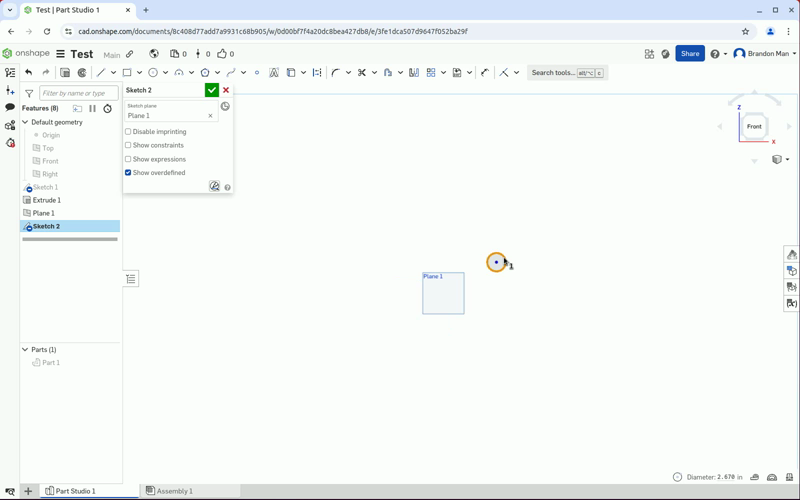
scroll(-6)
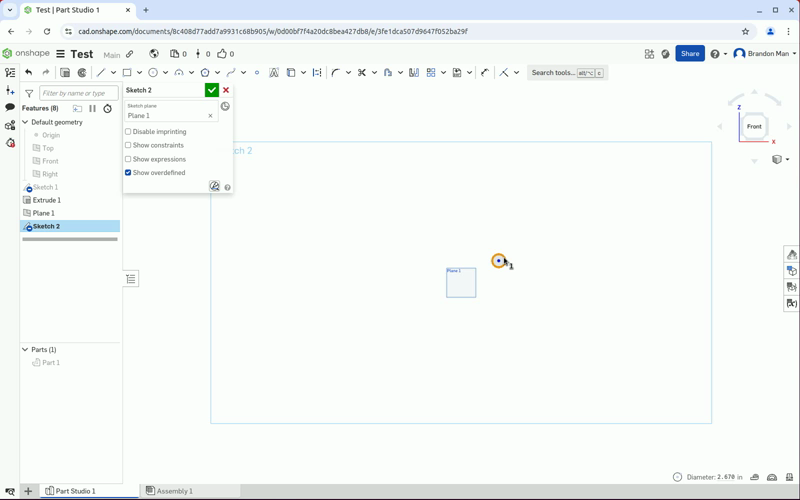
mouse_move(73, 352)
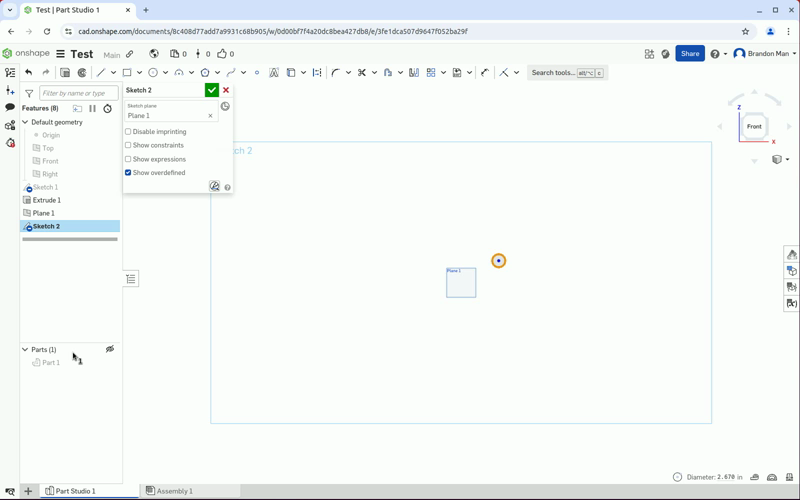
key(shift+y)
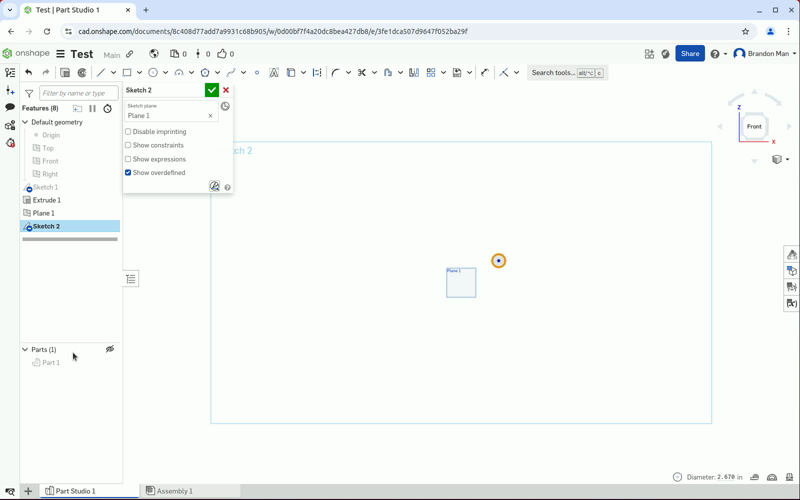
key(shift+e)
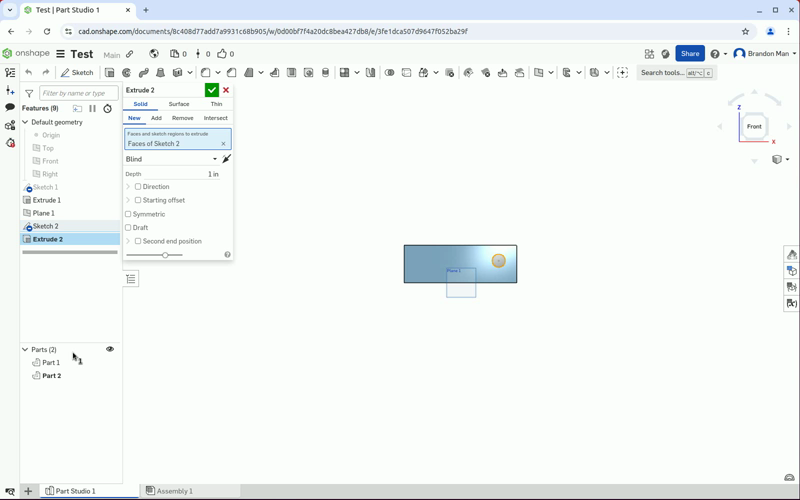
mouse_move(143, 106)
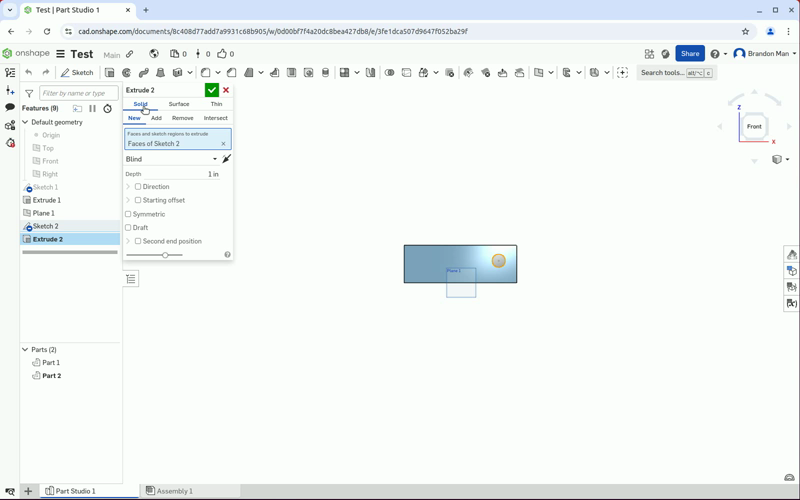
click(143, 106)
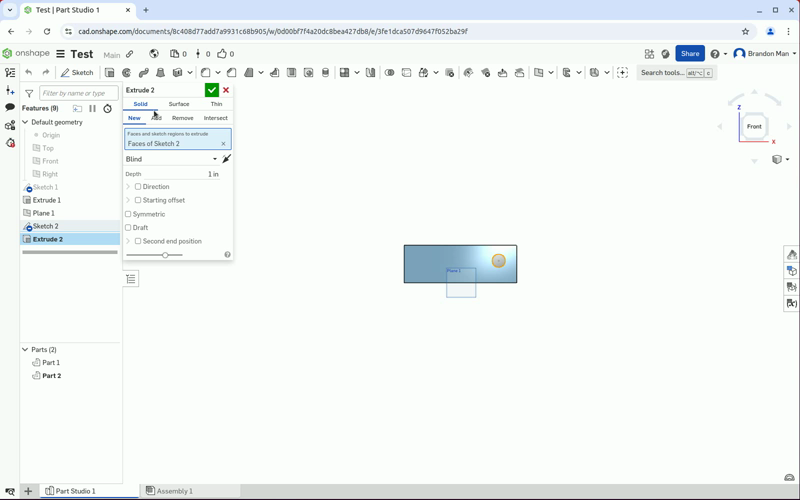
mouse_move(186, 120)
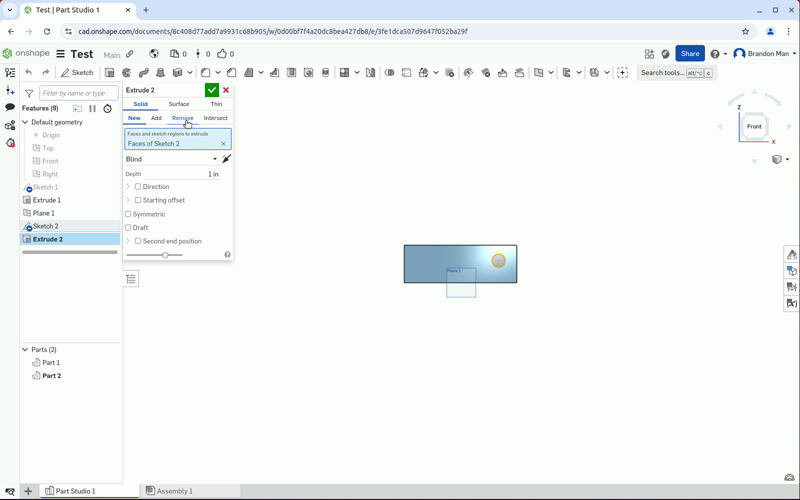
click(186, 120)
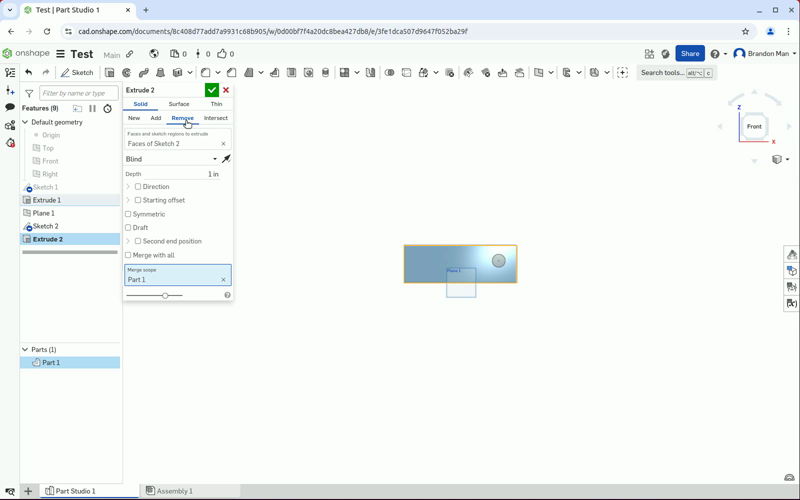
key(tab, 4)
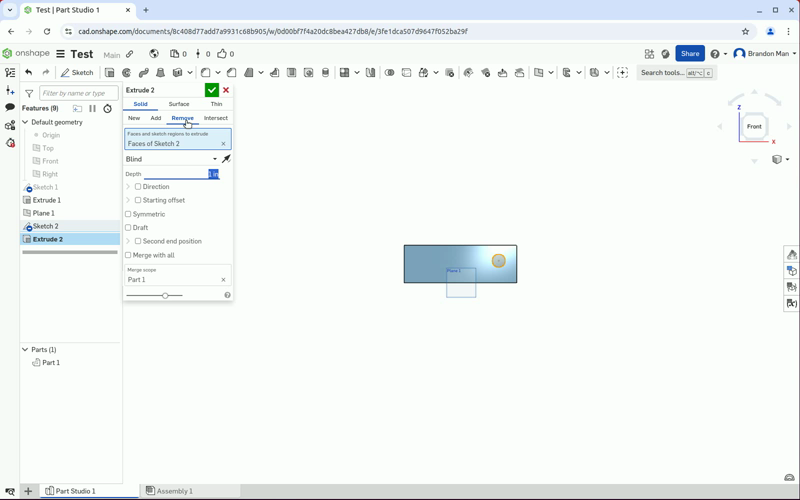
text(19.257)
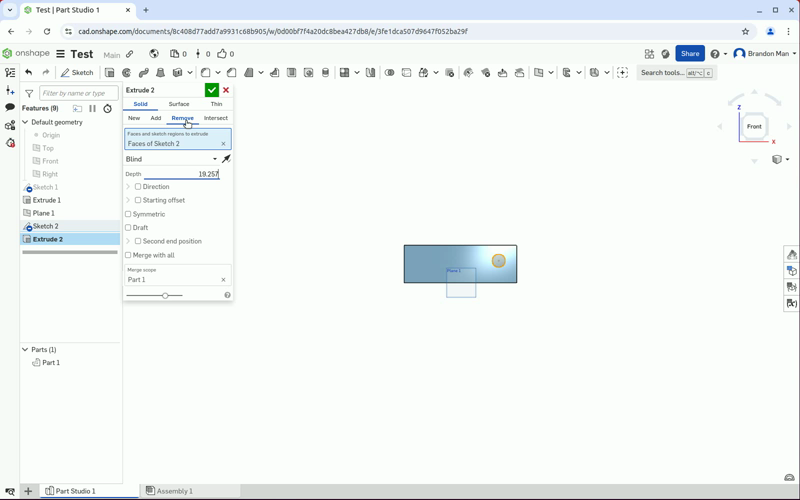
key(tab, 6)
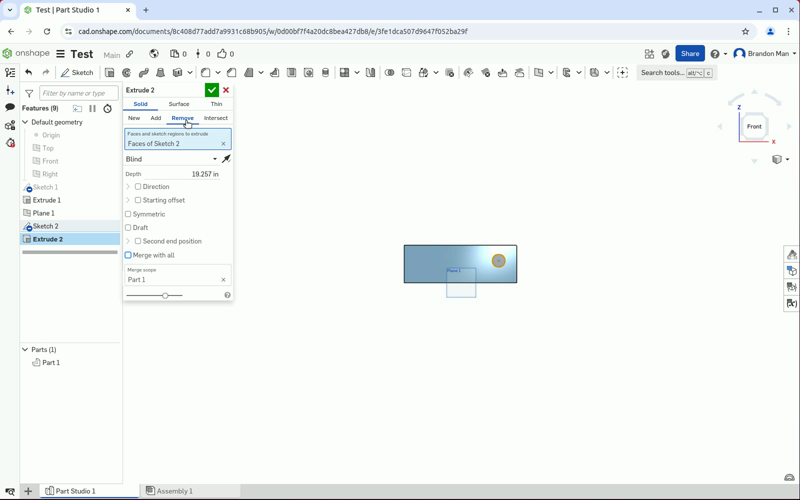
key(space)
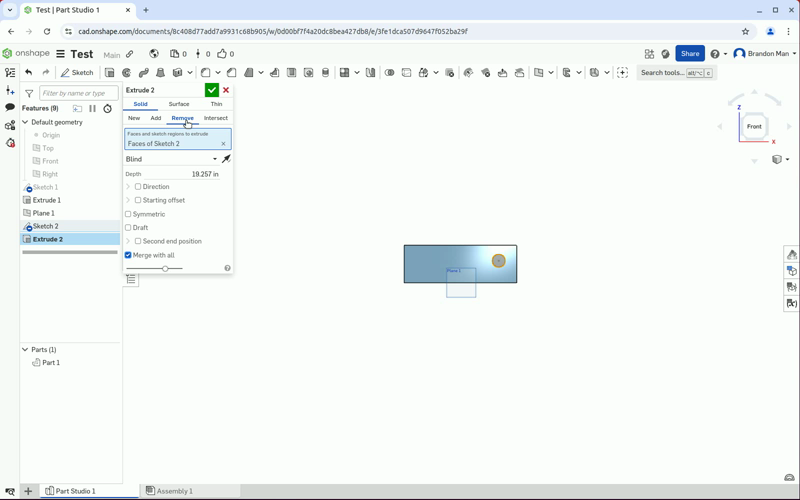
key(enter)
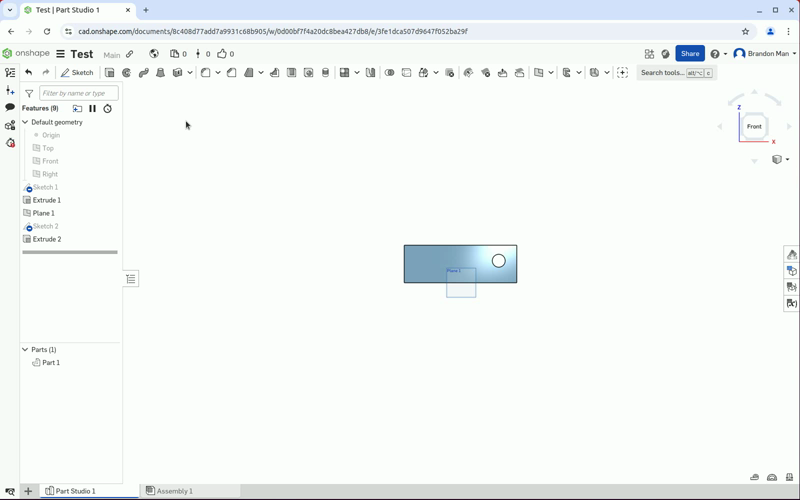
key(shift+h)
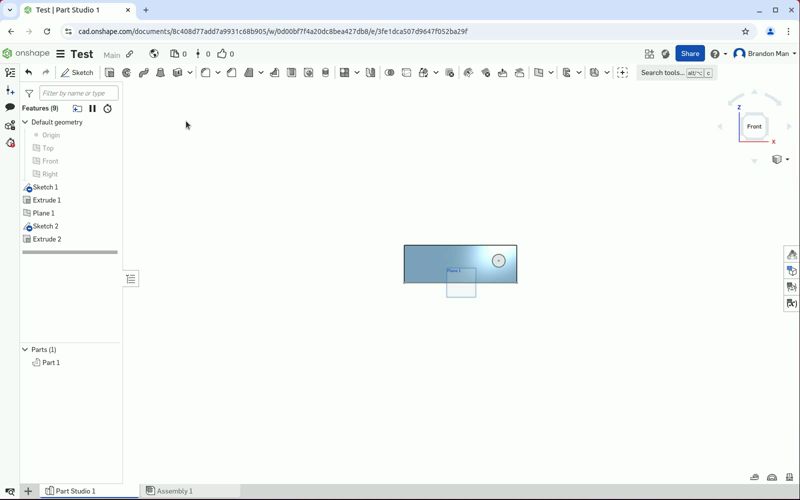
key(shift+h)
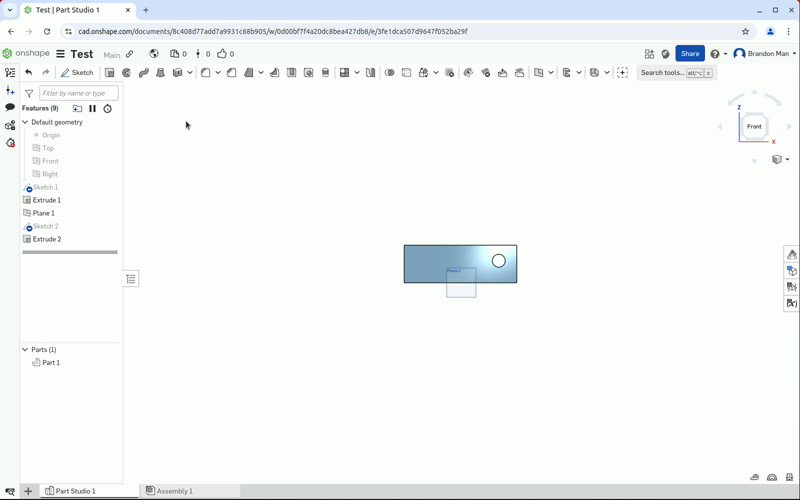
mouse_move(73, 189)
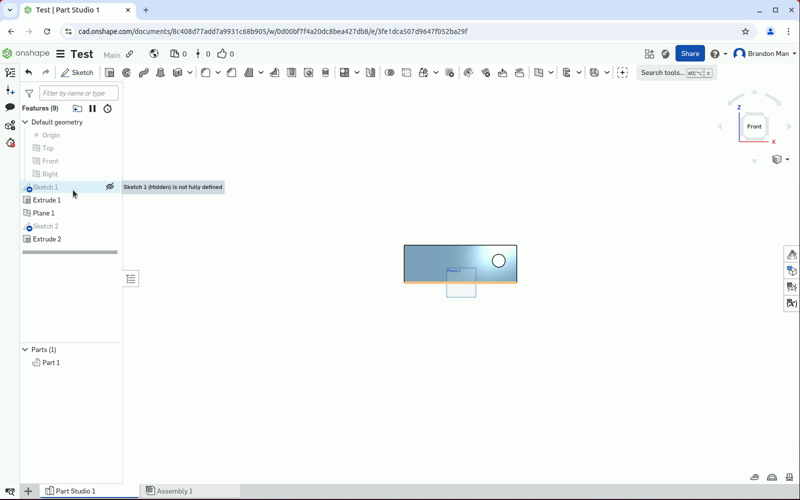
click(73, 189)
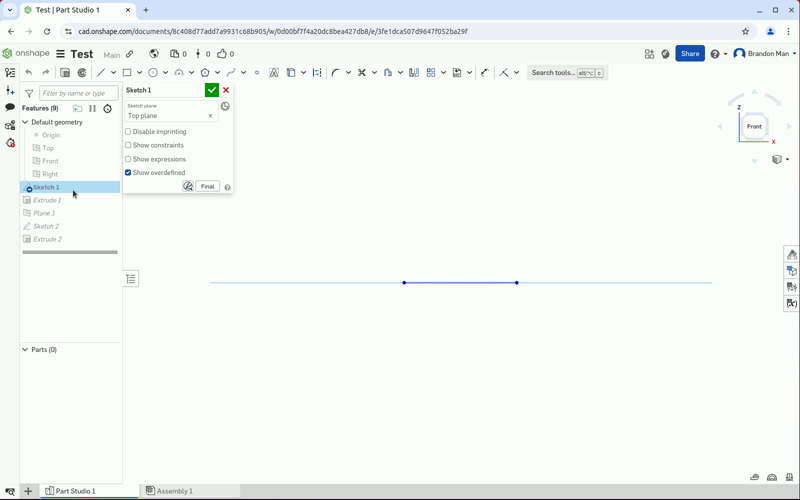
mouse_move(229, 92)
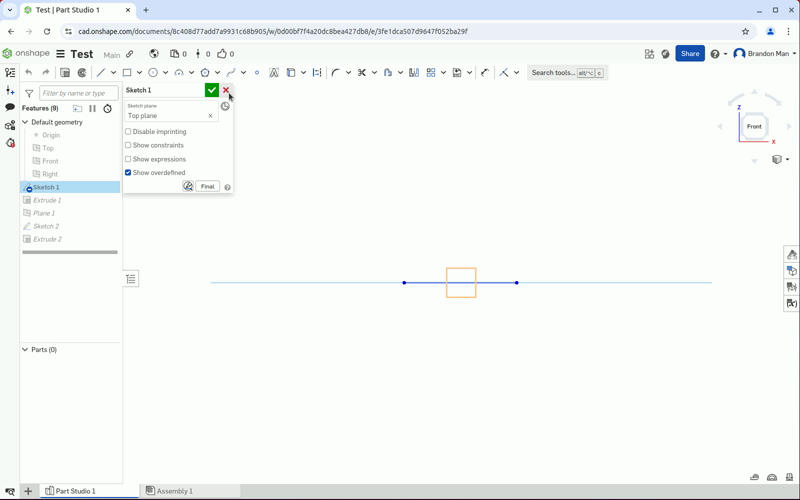
click(229, 92)
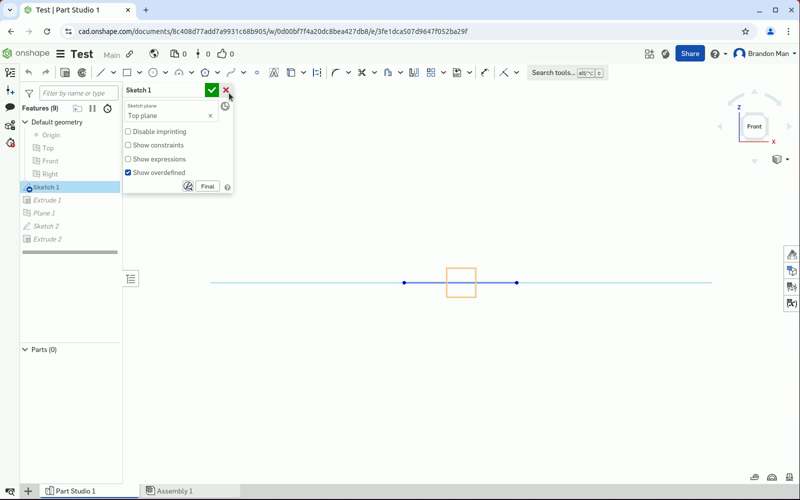
key(shift+s)
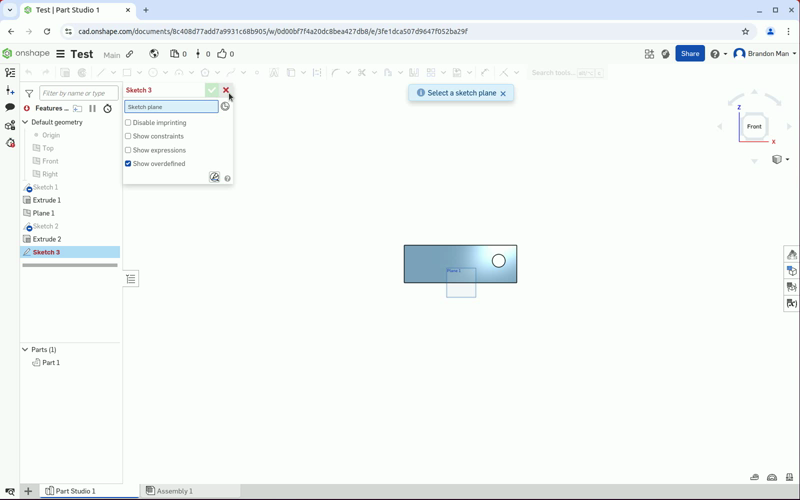
mouse_move(73, 215)
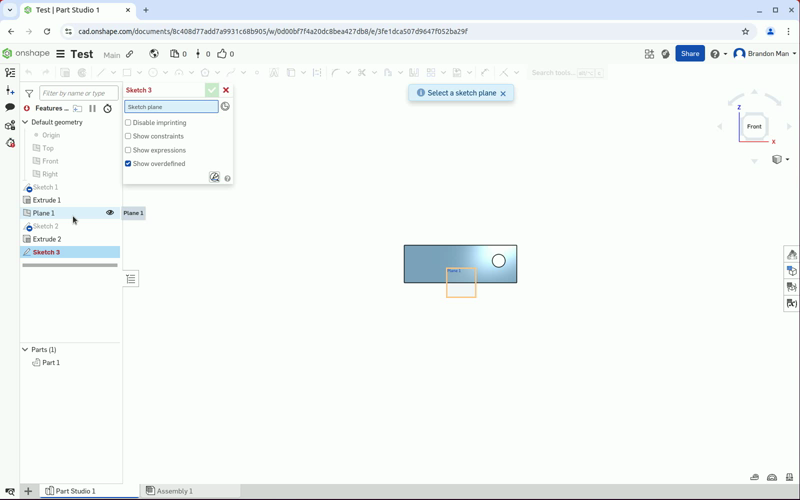
click(73, 215)
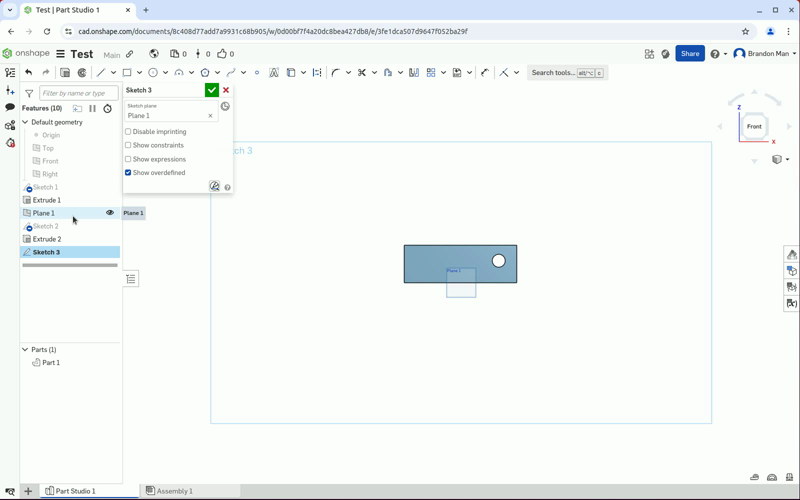
mouse_move(73, 352)
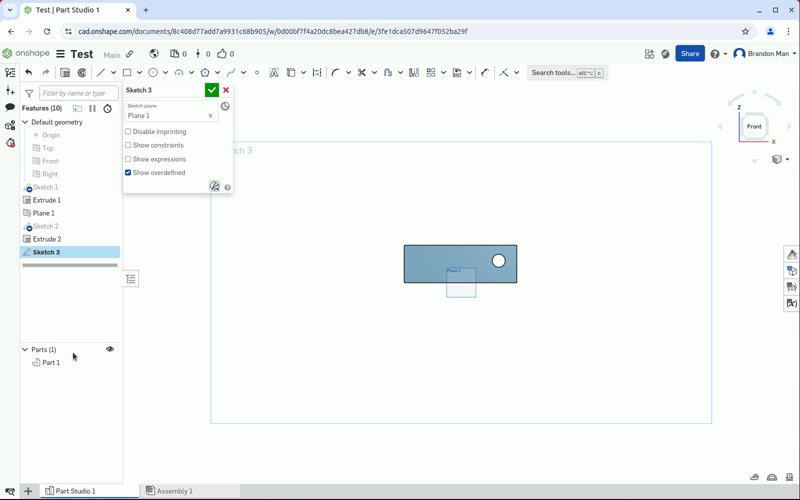
key(y)
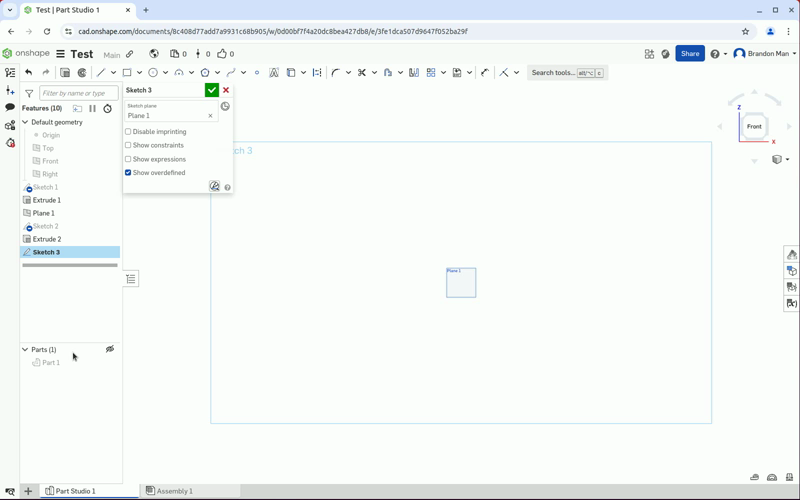
key(c)
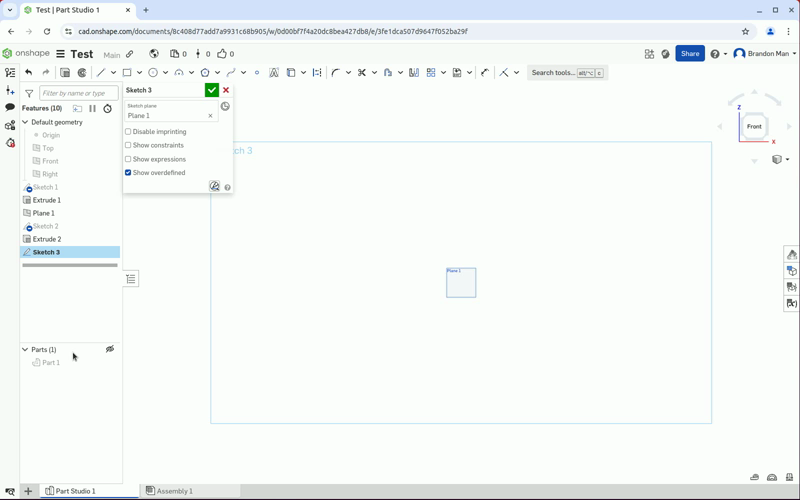
key_down(shift)
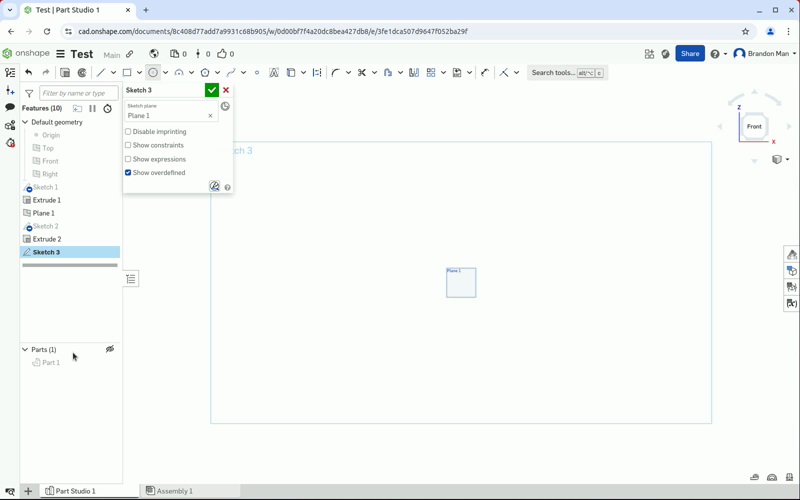
mouse_move(423, 260)
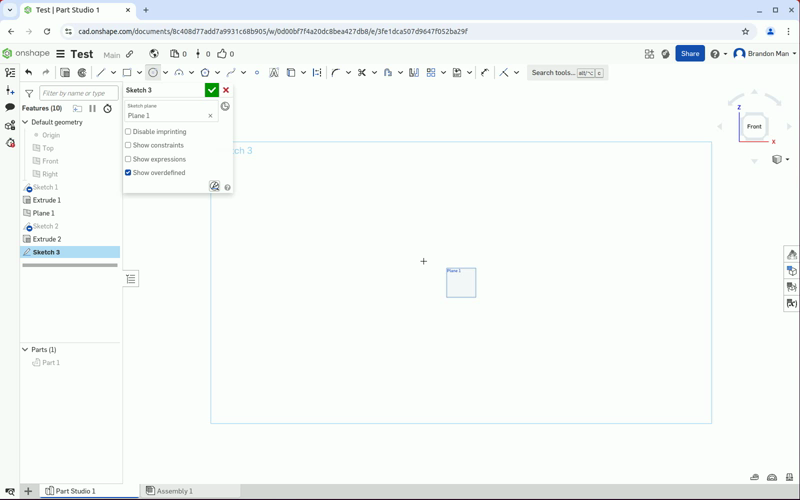
click(423, 260)
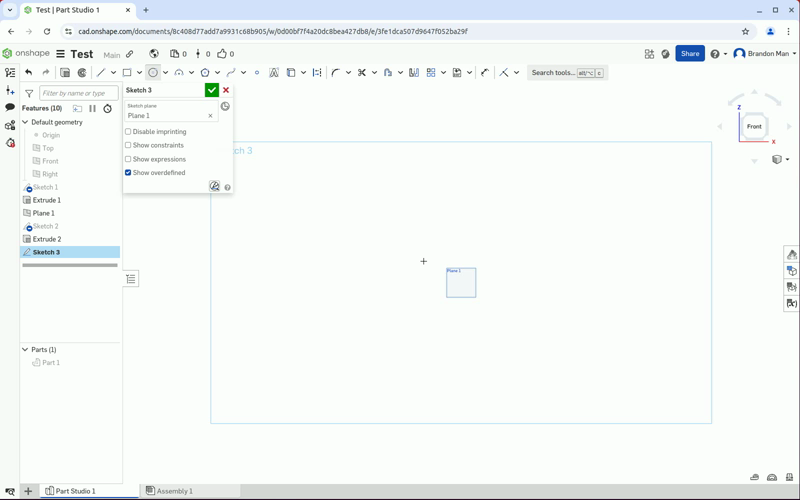
key_up(shift)
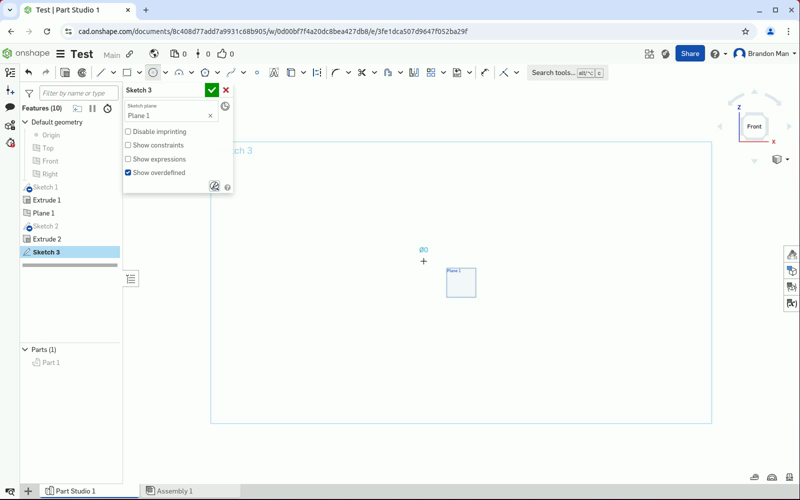
mouse_move(430, 260)
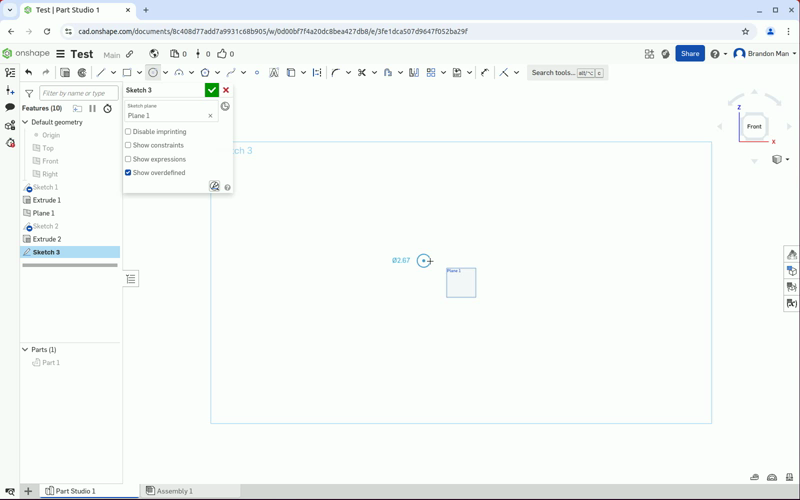
click(430, 260)
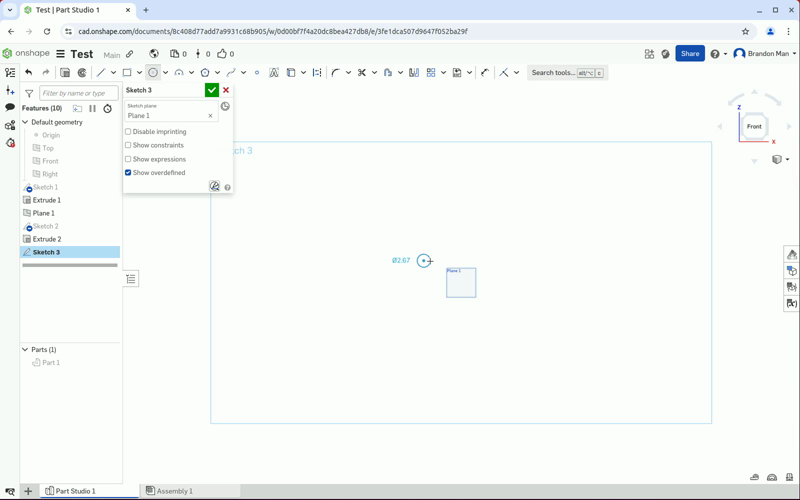
key(esc)
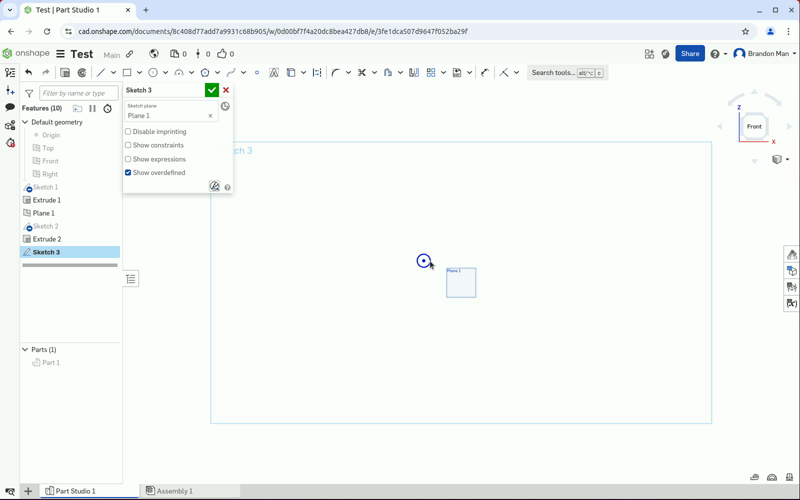
mouse_move(419, 263)
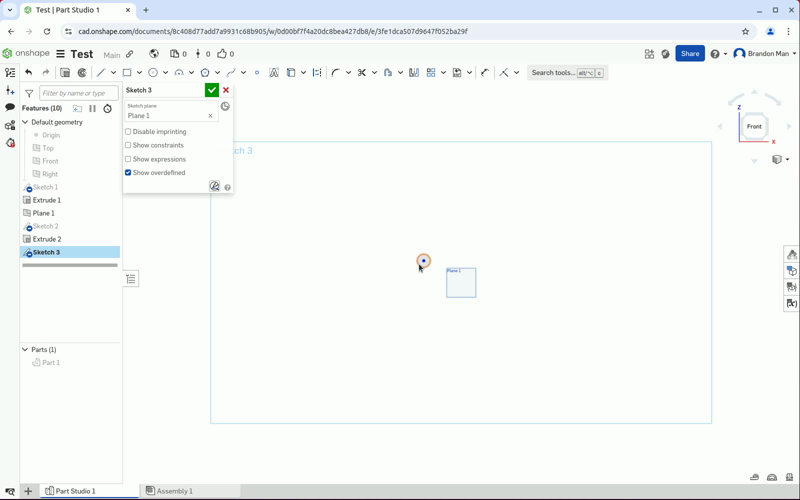
scroll(6)
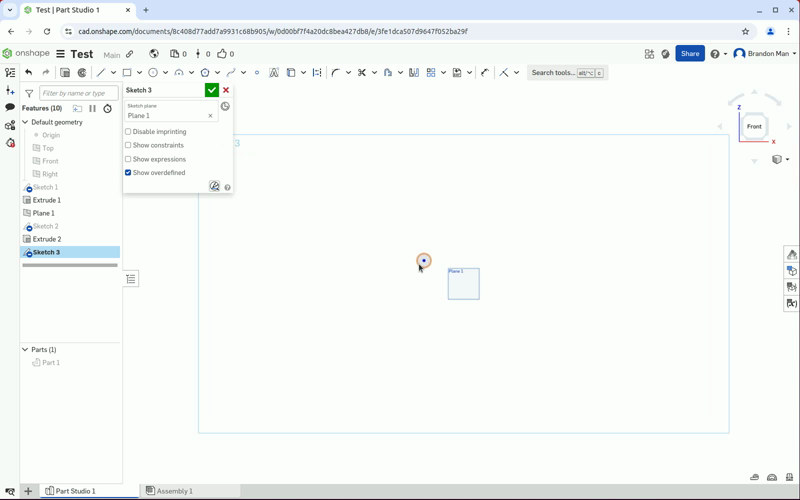
scroll(6)
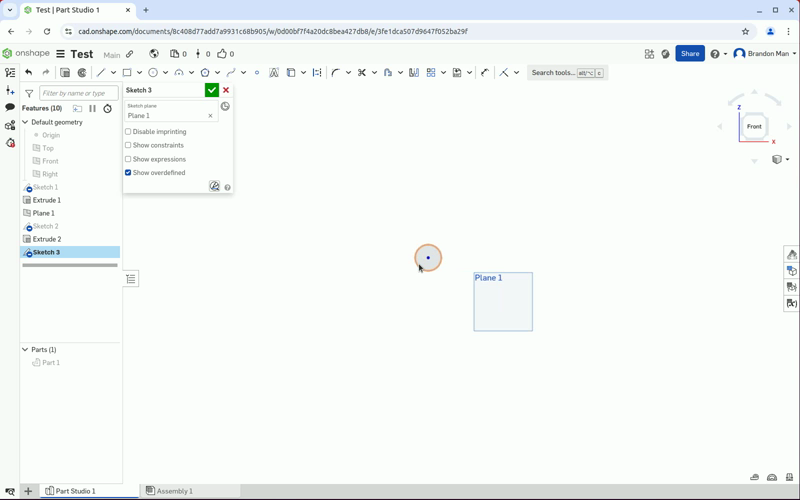
scroll(6)
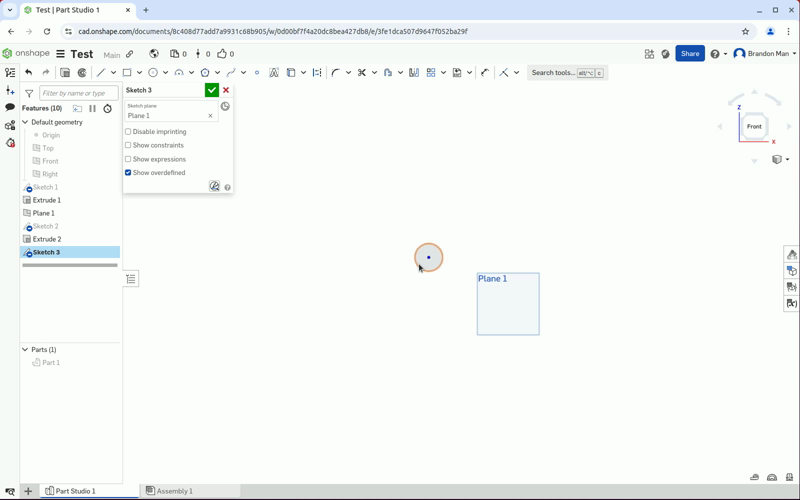
scroll(6)
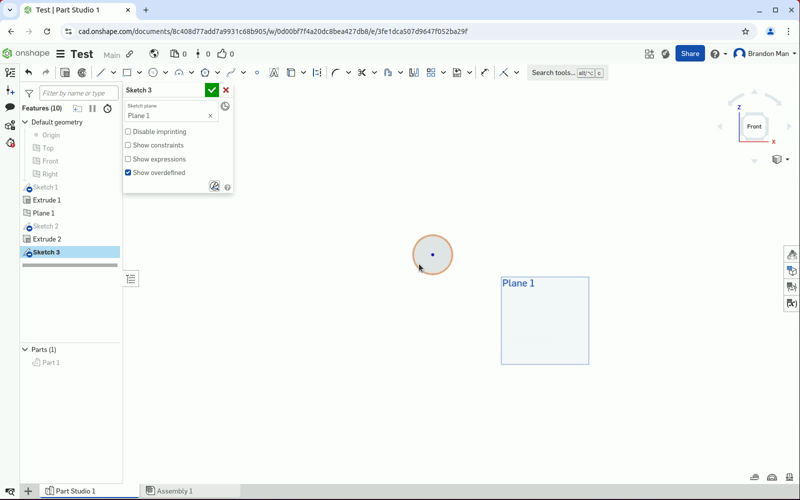
scroll(6)
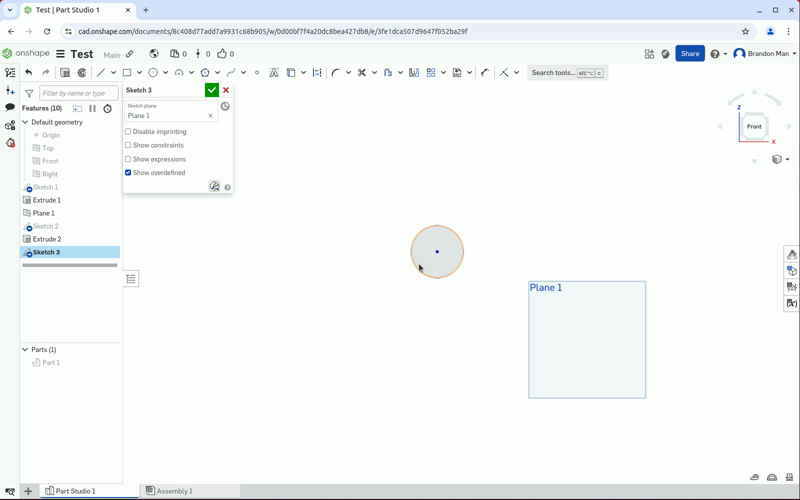
scroll(6)
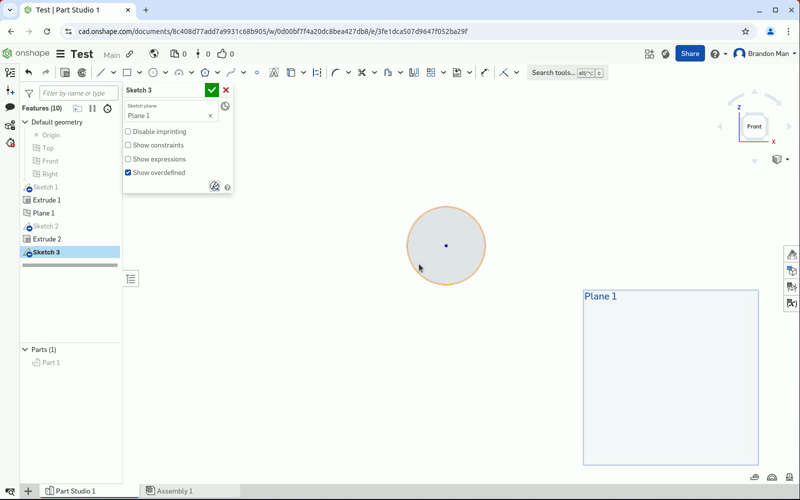
scroll(6)
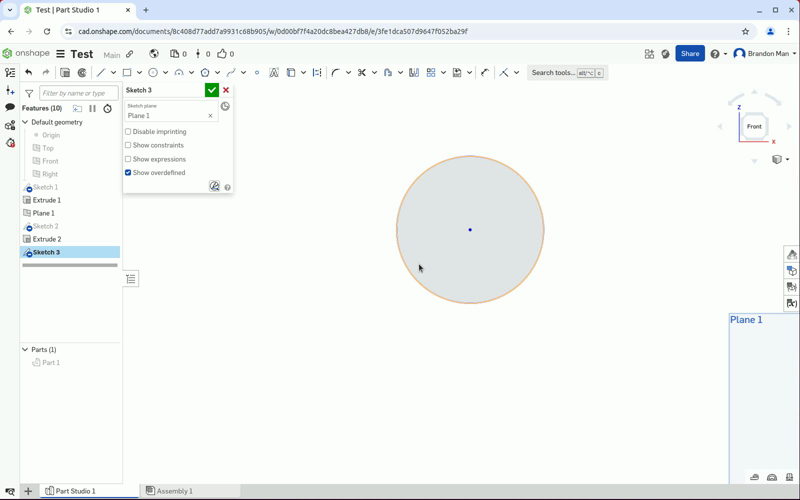
click(419, 263)
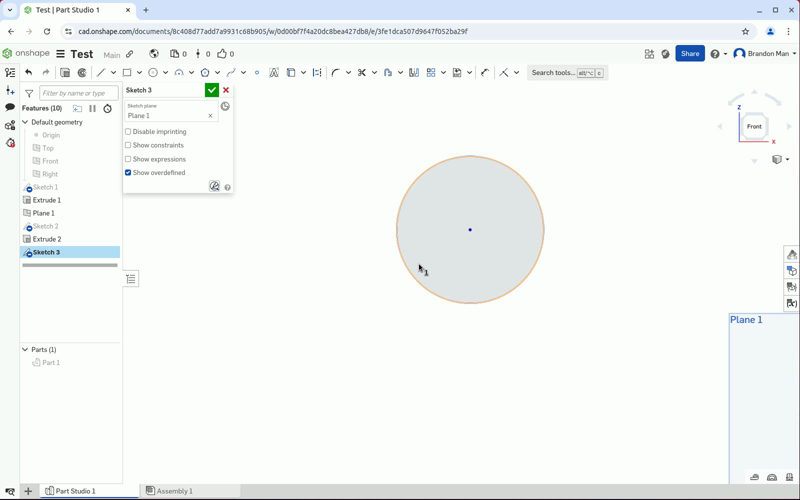
scroll(-6)
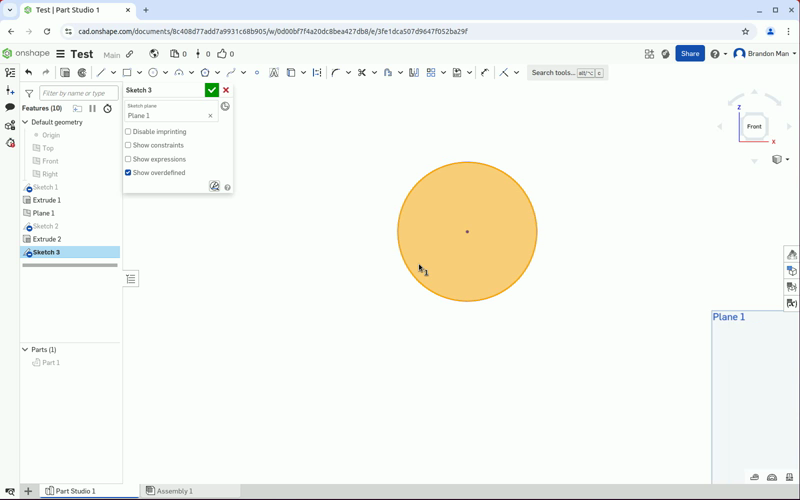
scroll(-6)
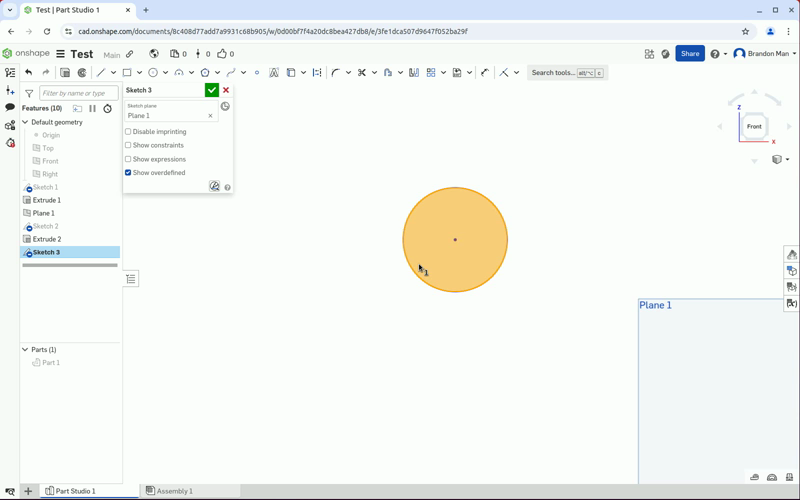
scroll(-6)
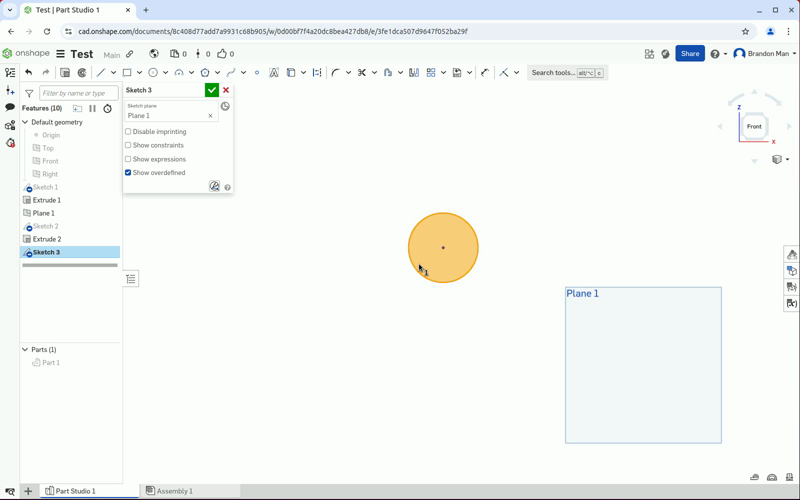
scroll(-6)
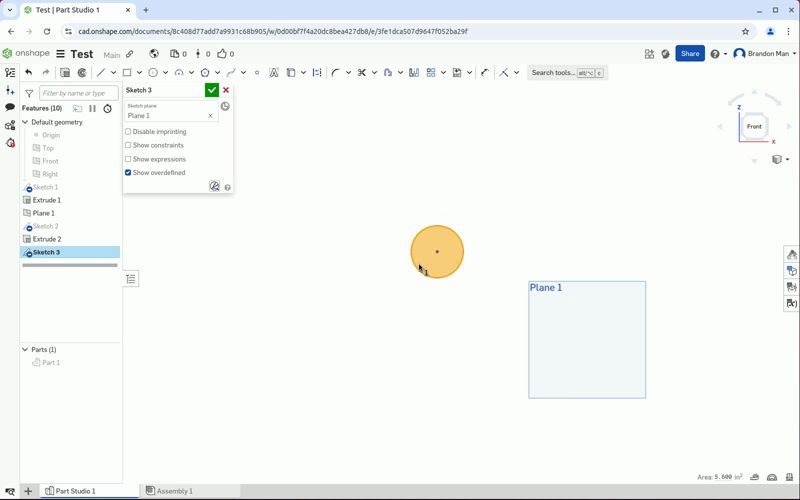
scroll(-6)
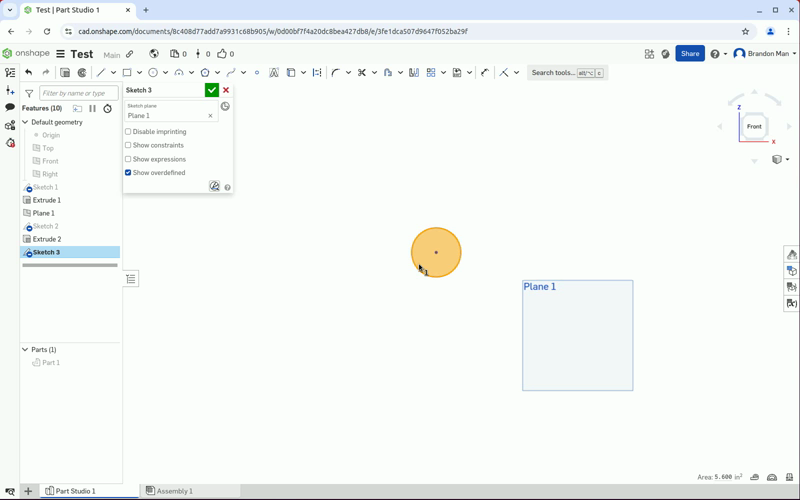
scroll(-6)
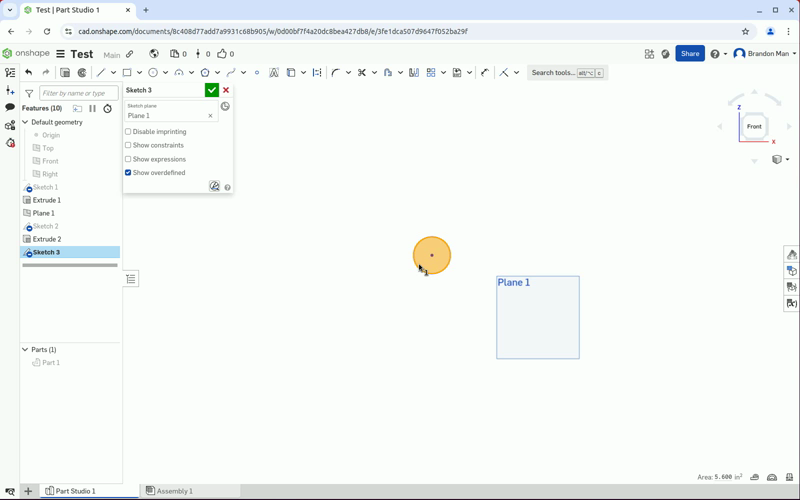
scroll(-6)
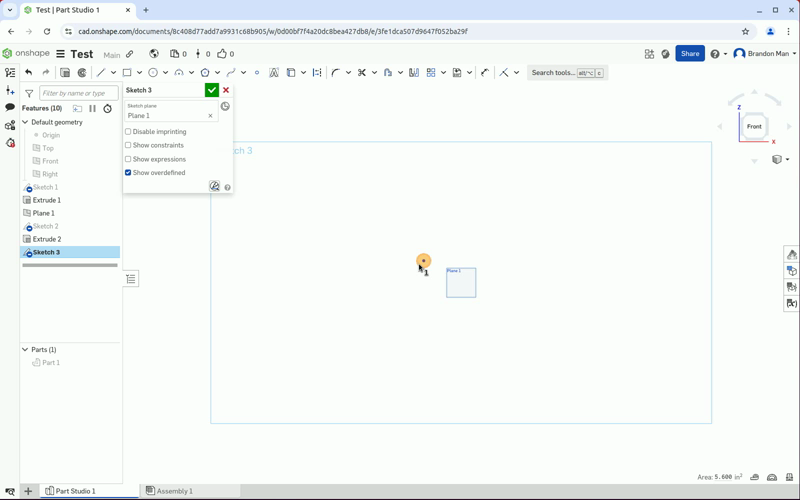
mouse_move(73, 352)
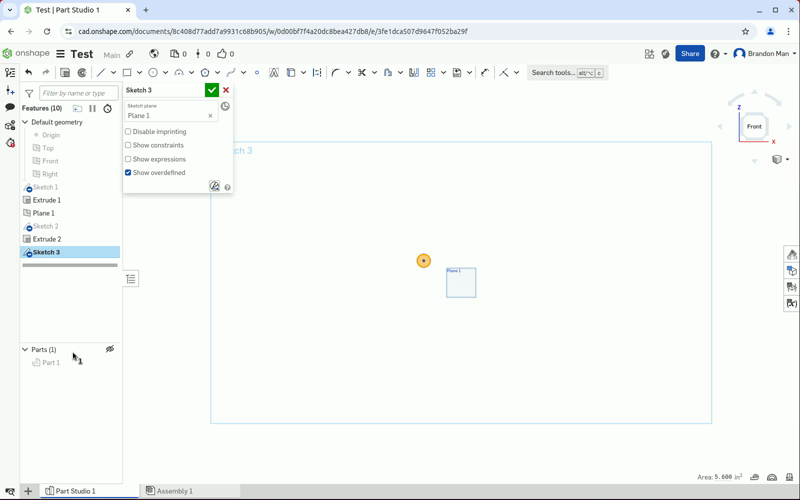
key(shift+y)
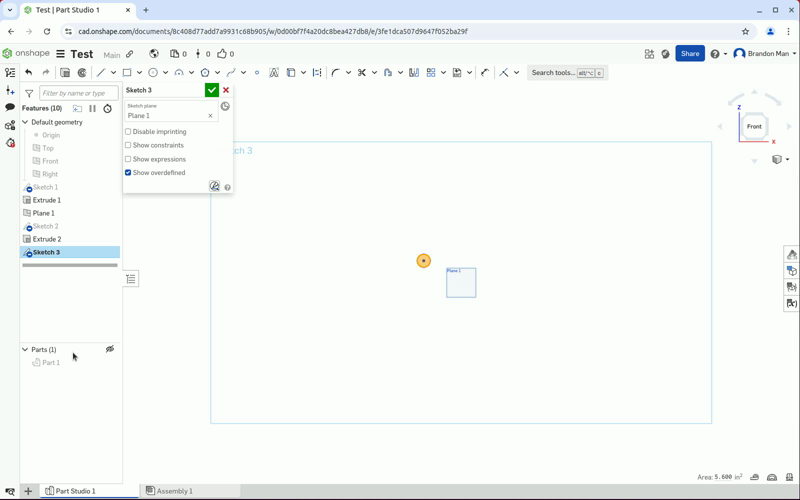
key(shift+e)
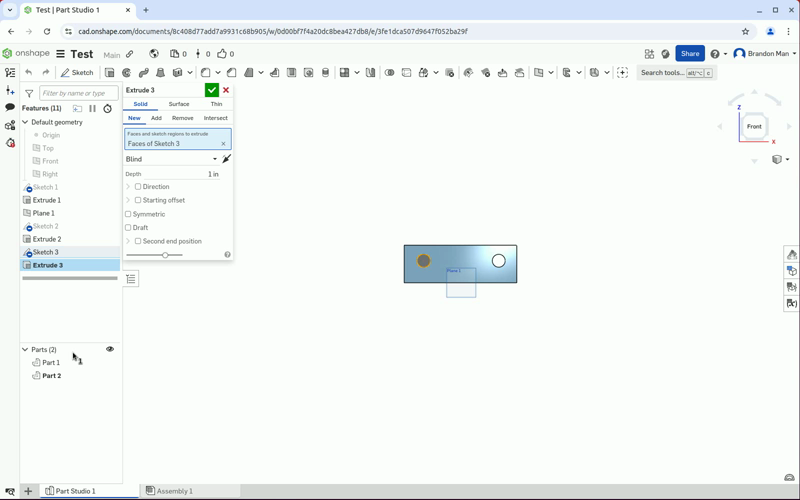
mouse_move(143, 106)
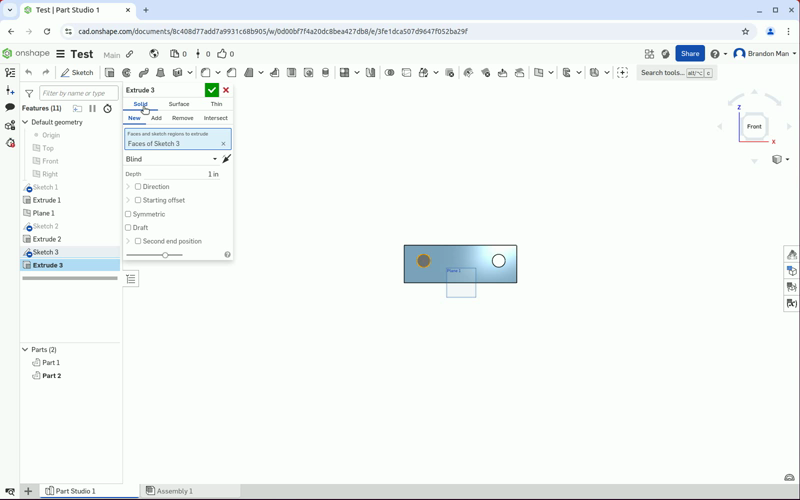
click(143, 106)
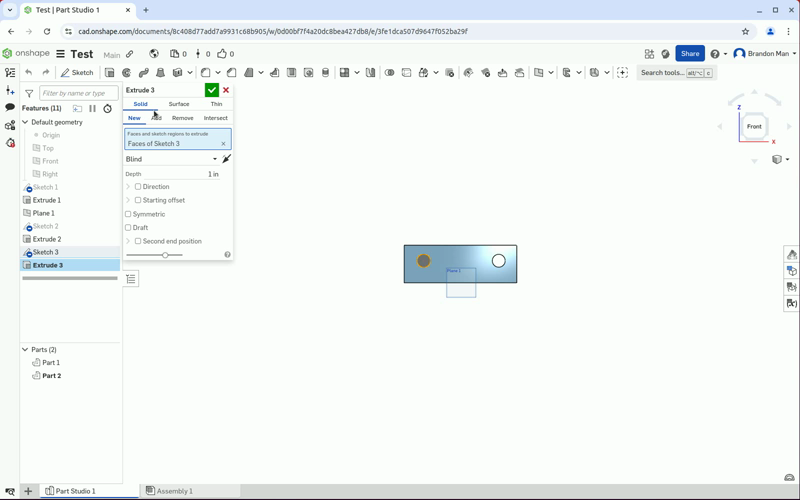
mouse_move(186, 120)
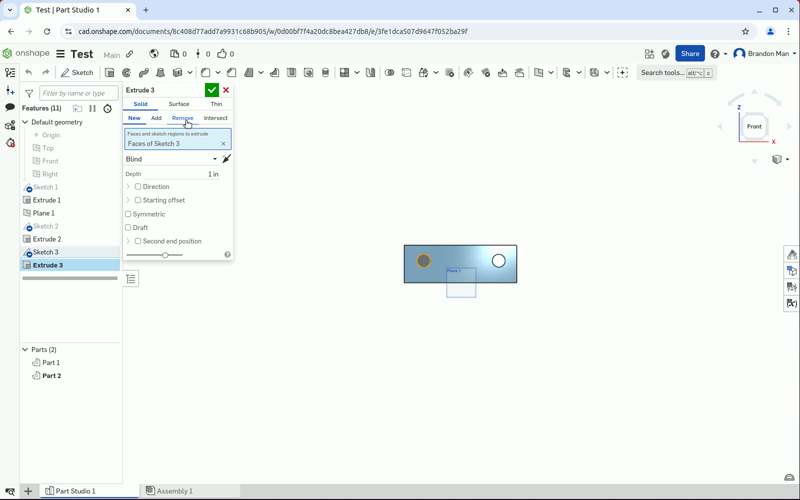
click(186, 120)
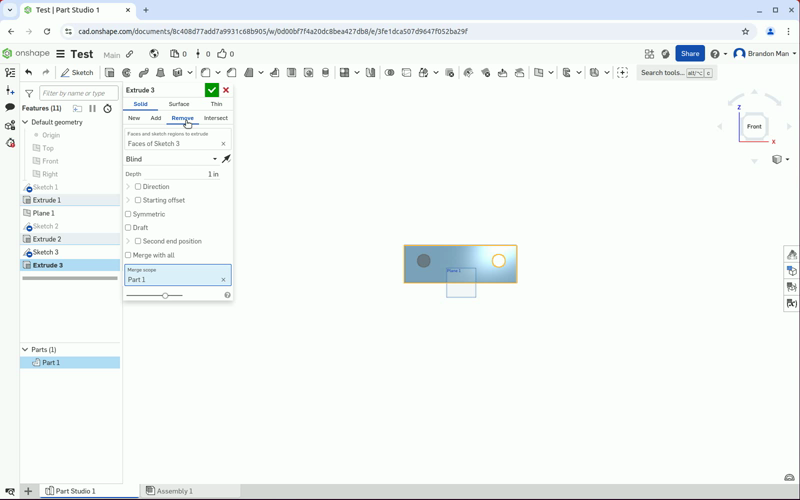
key(tab, 4)
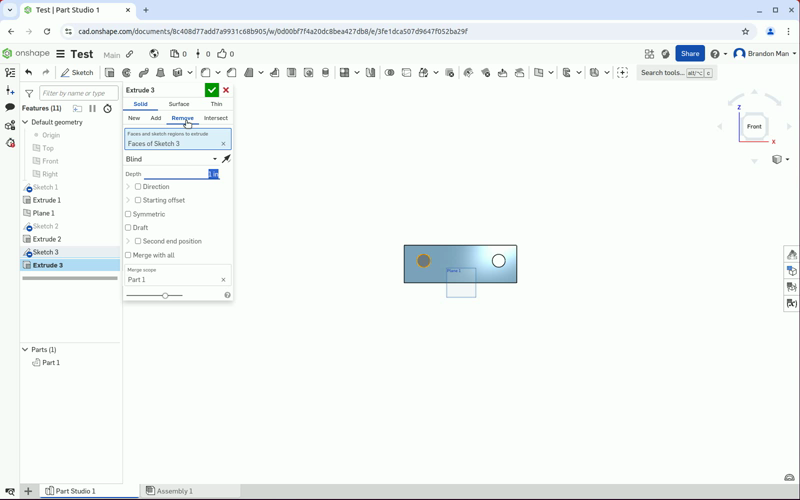
text(19.257)
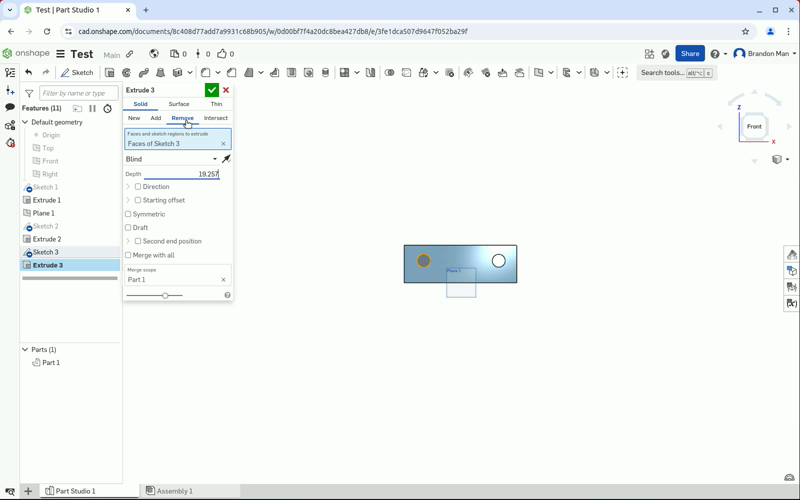
key(tab, 6)
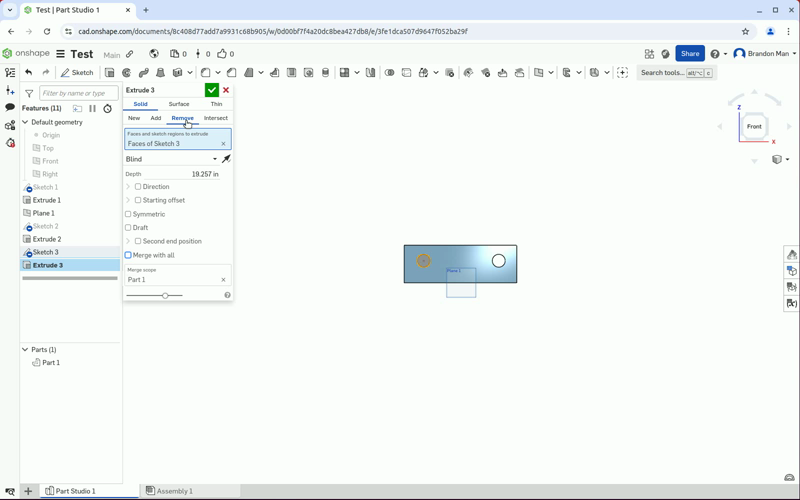
key(space)
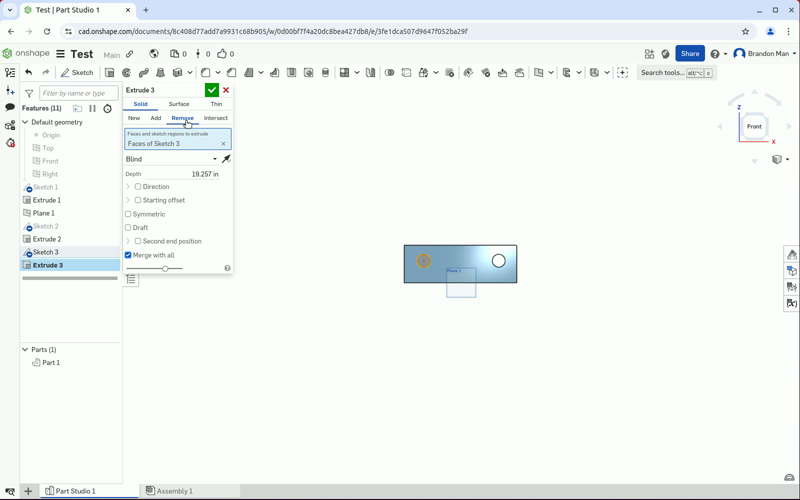
key(enter)
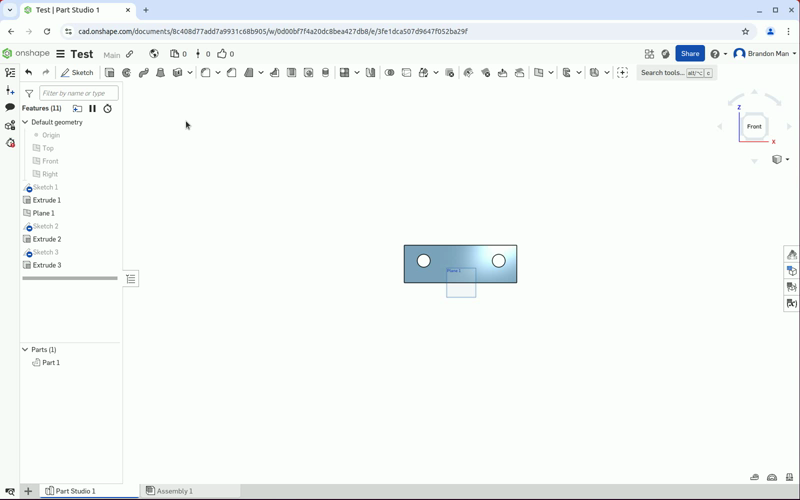
key(shift+h)
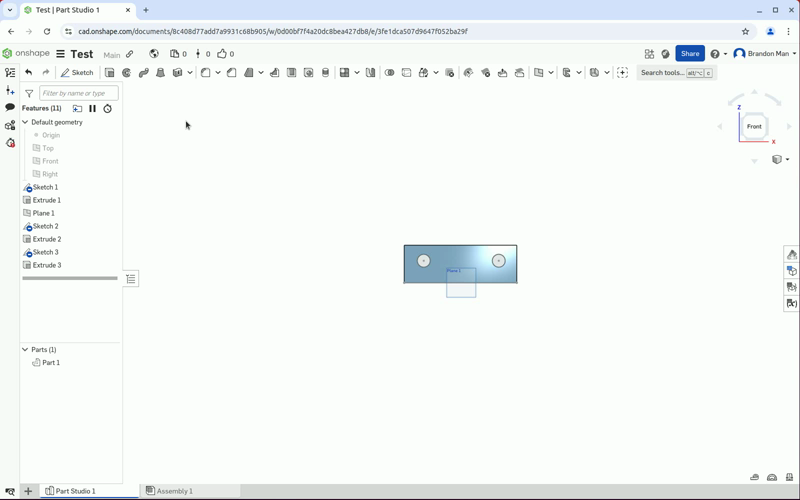
key(shift+h)
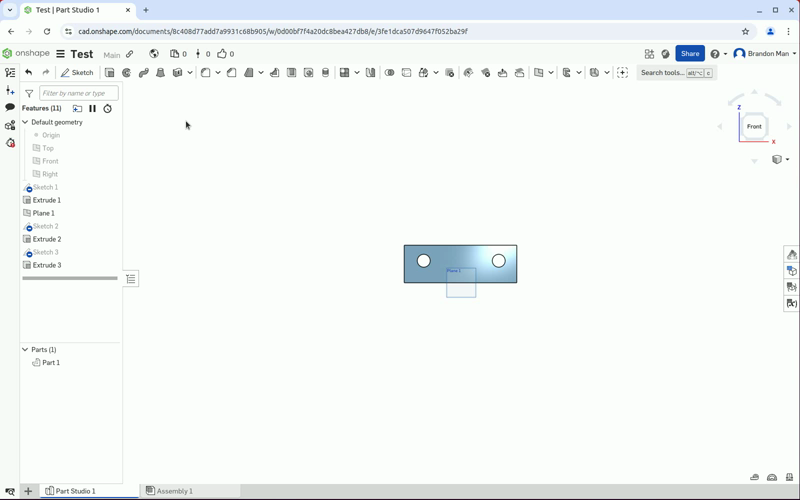
mouse_move(73, 189)
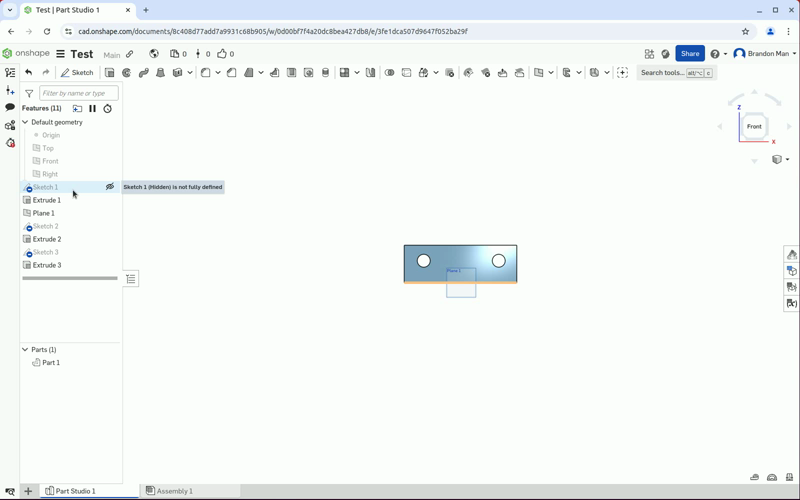
click(73, 189)
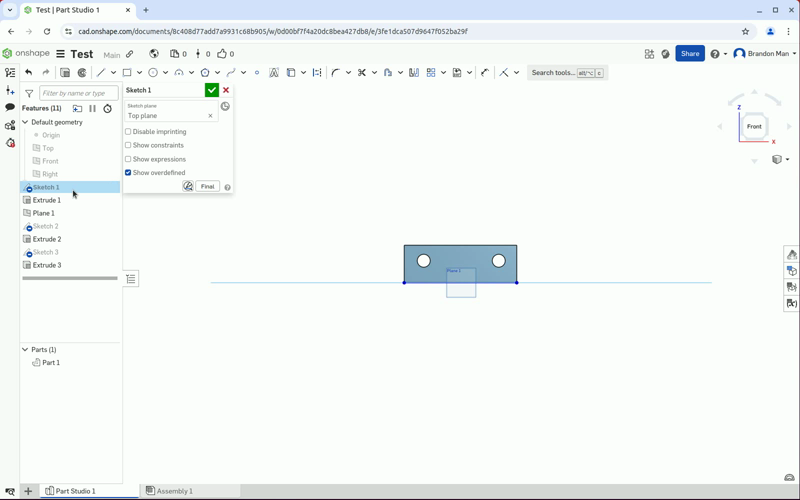
mouse_move(229, 92)
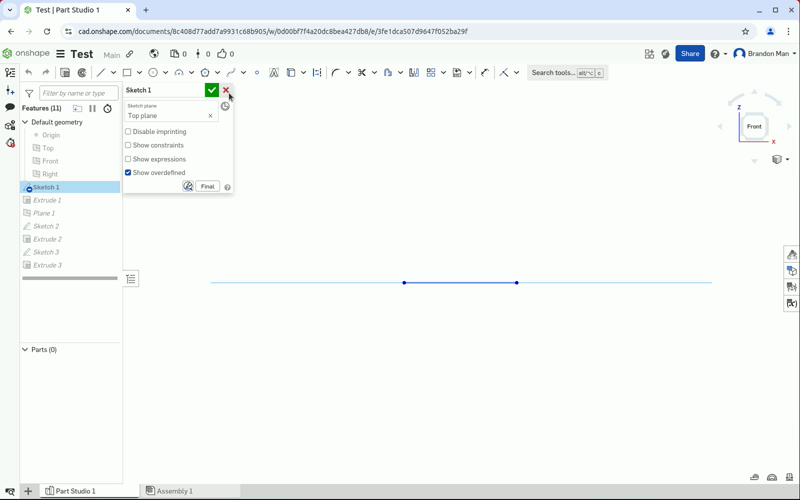
click(229, 92)
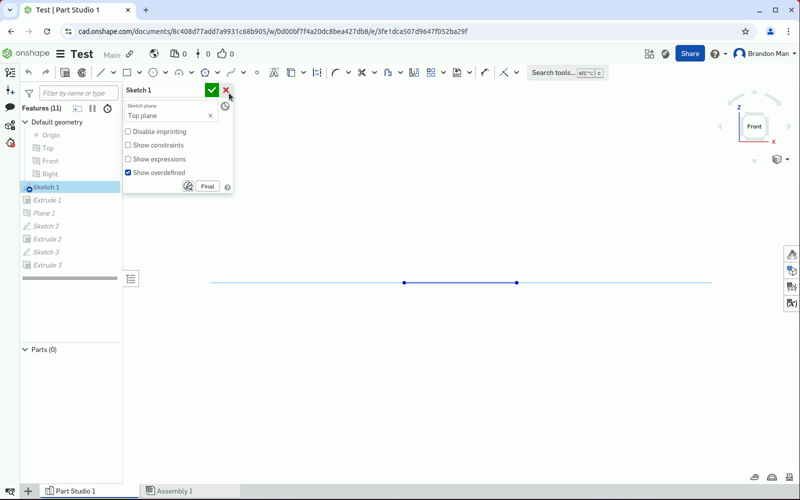
key(shift+s)
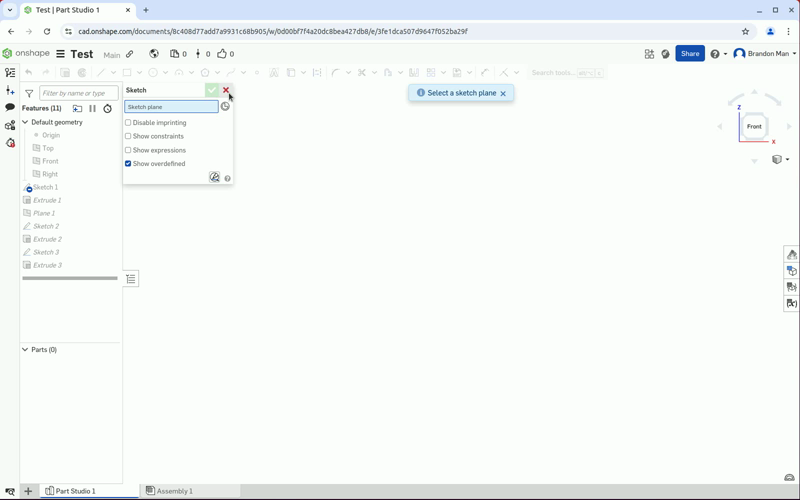
mouse_move(73, 215)
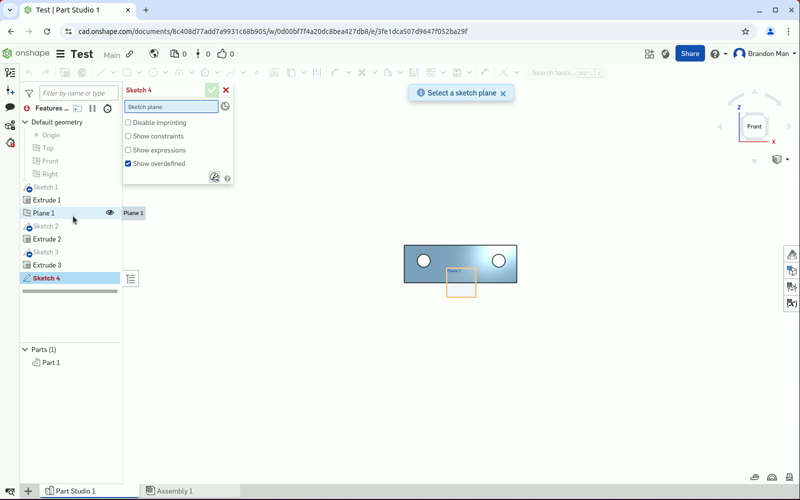
click(73, 215)
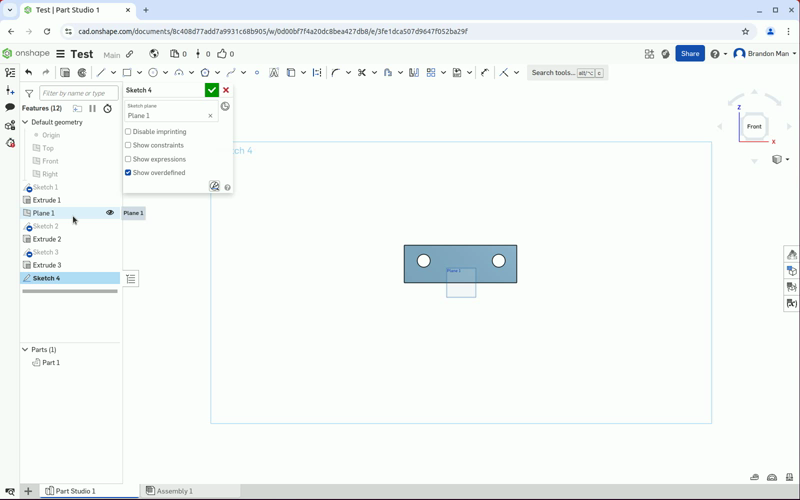
mouse_move(73, 352)
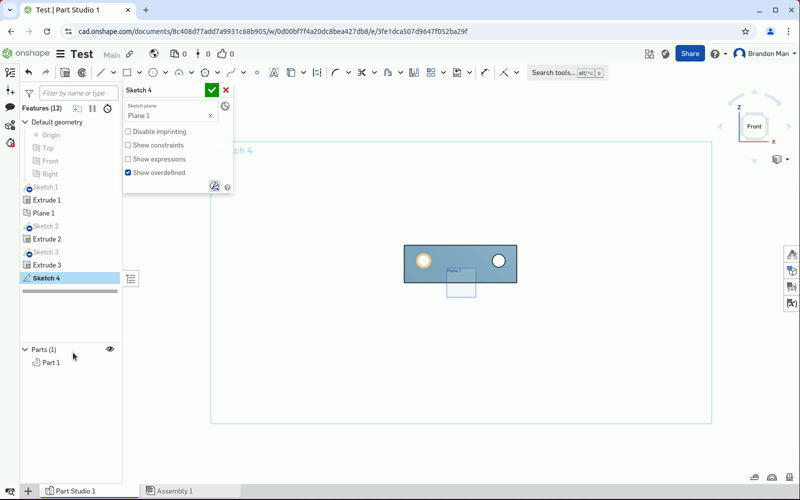
key(y)
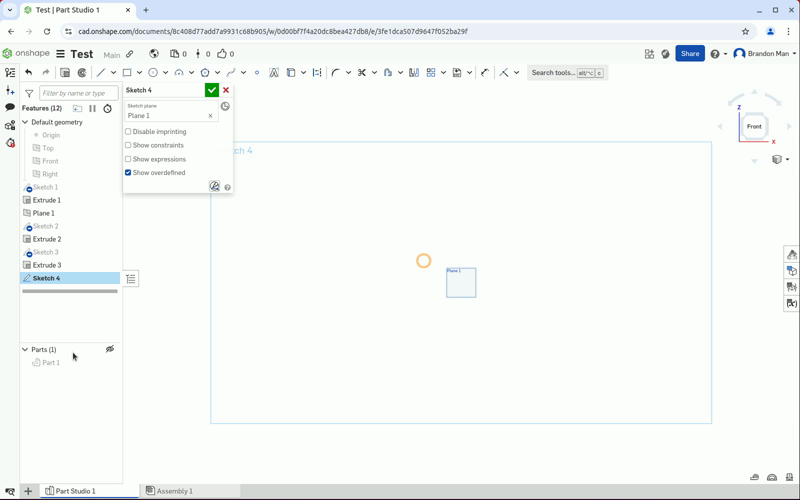
key(c)
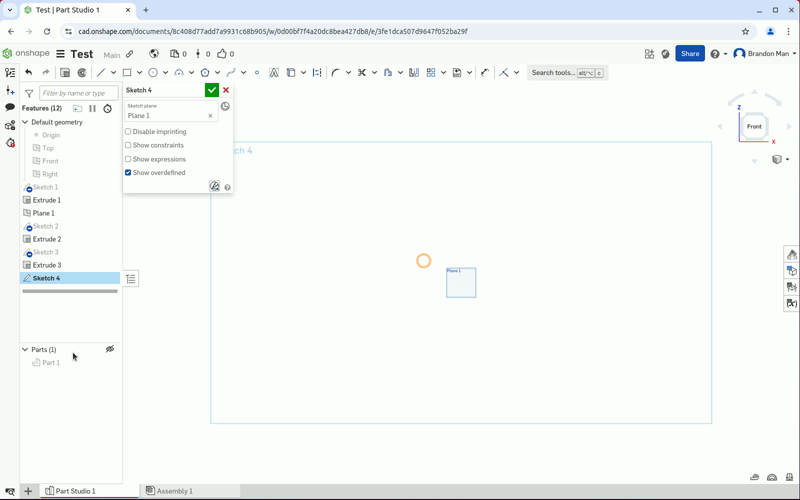
key_down(shift)
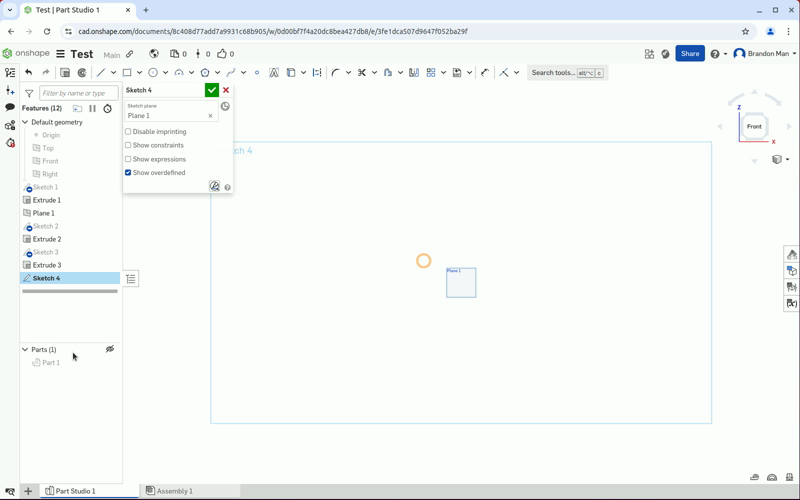
mouse_move(423, 260)
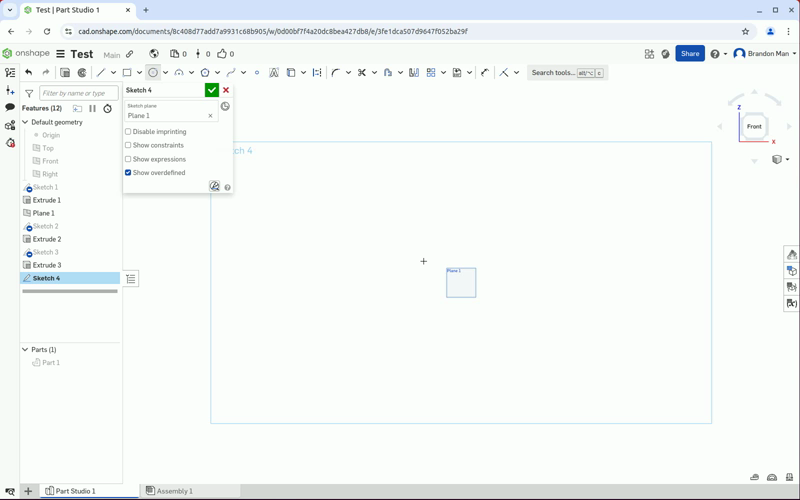
click(423, 260)
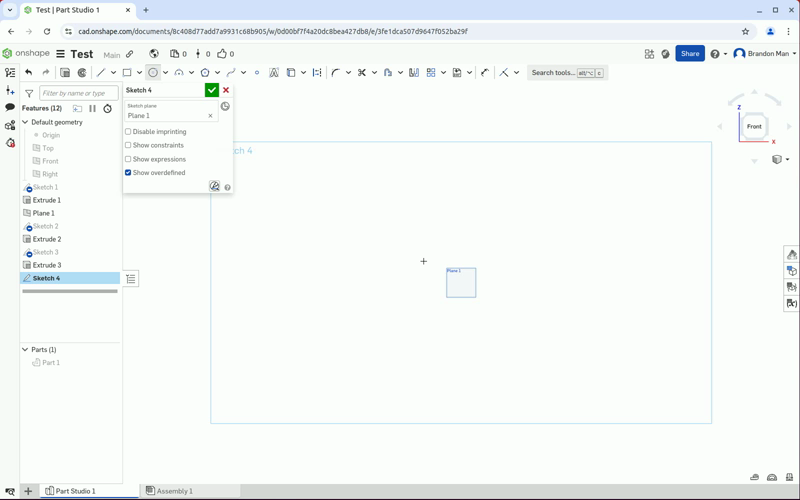
key_up(shift)
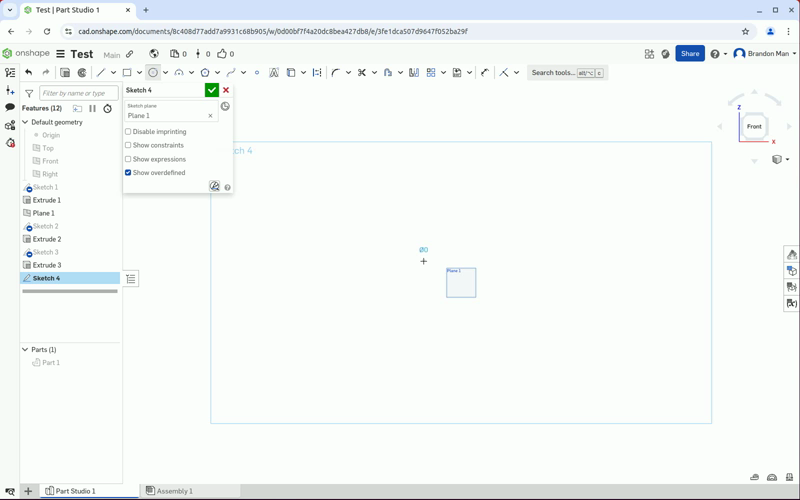
mouse_move(430, 260)
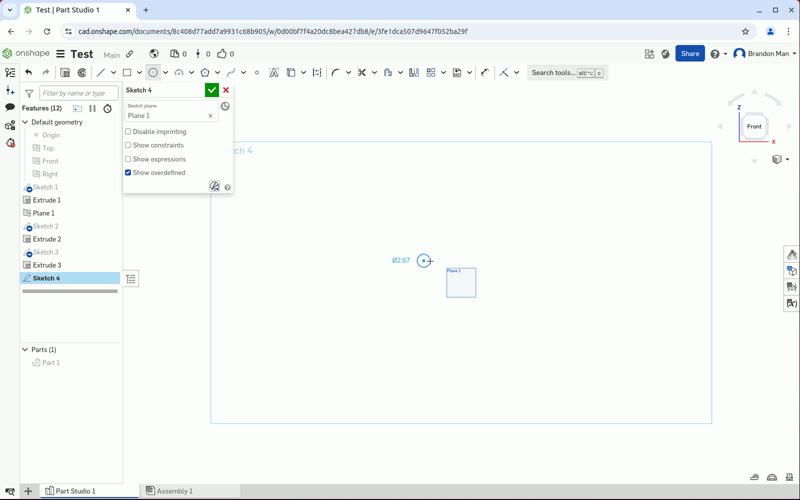
click(430, 260)
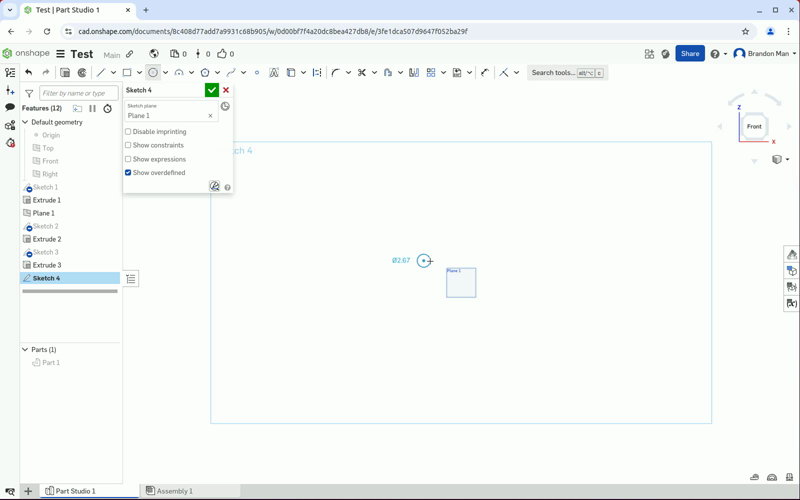
key(esc)
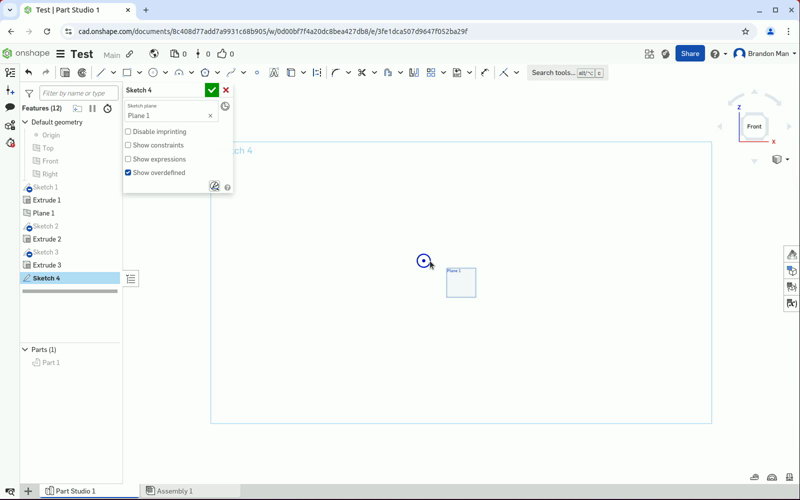
mouse_move(426, 258)
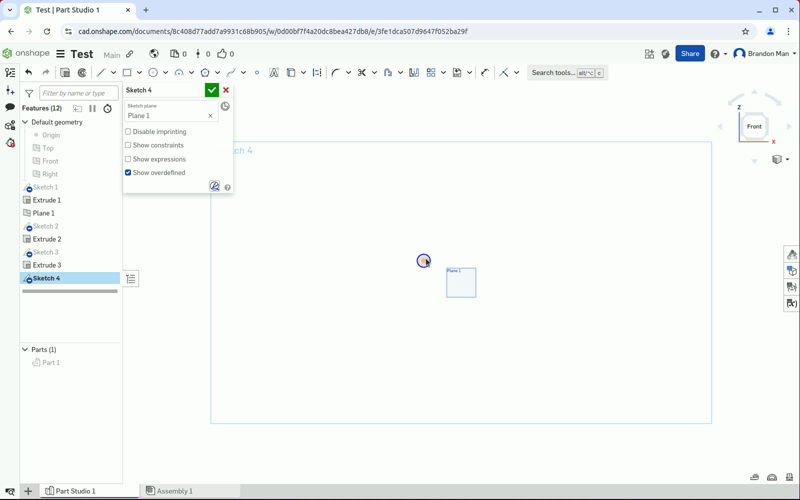
scroll(6)
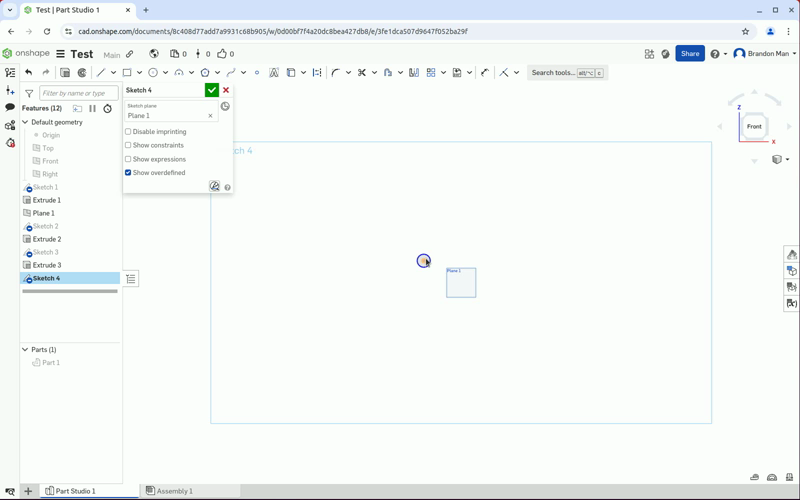
scroll(6)
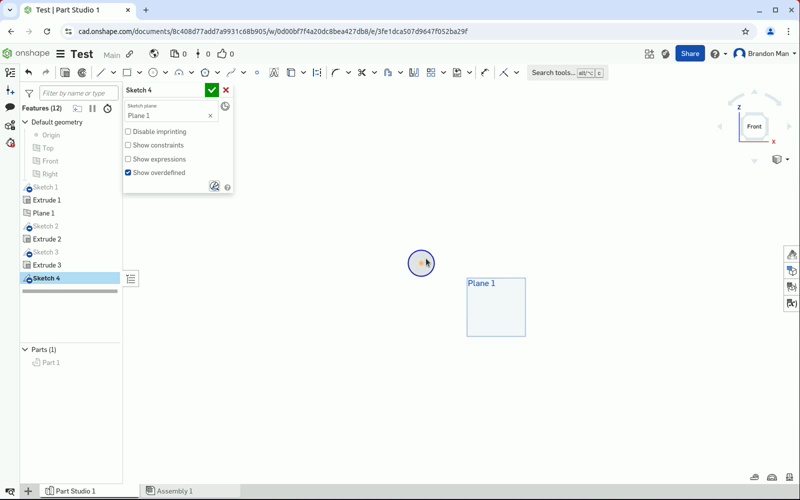
scroll(6)
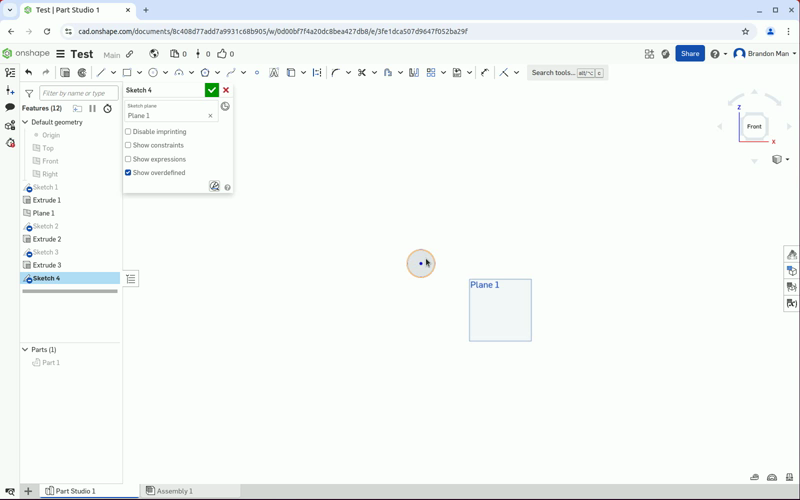
scroll(6)
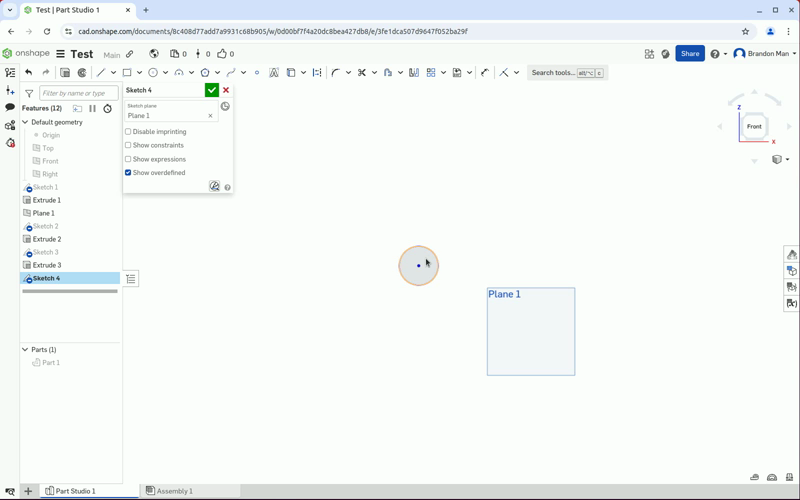
scroll(6)
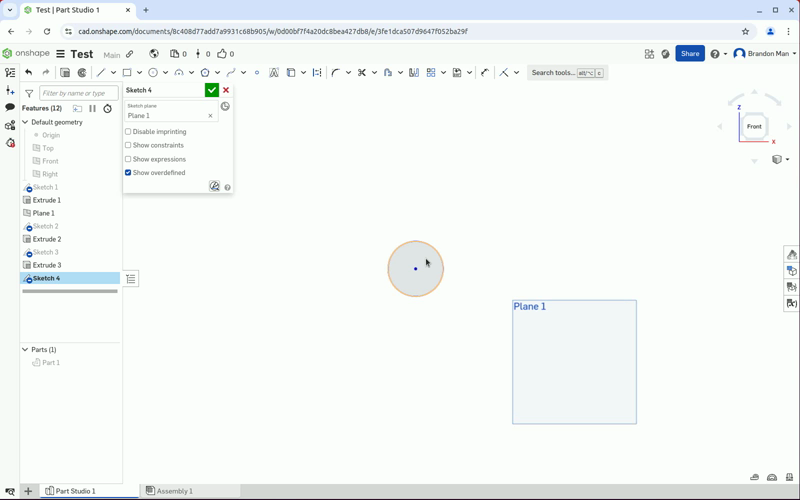
scroll(6)
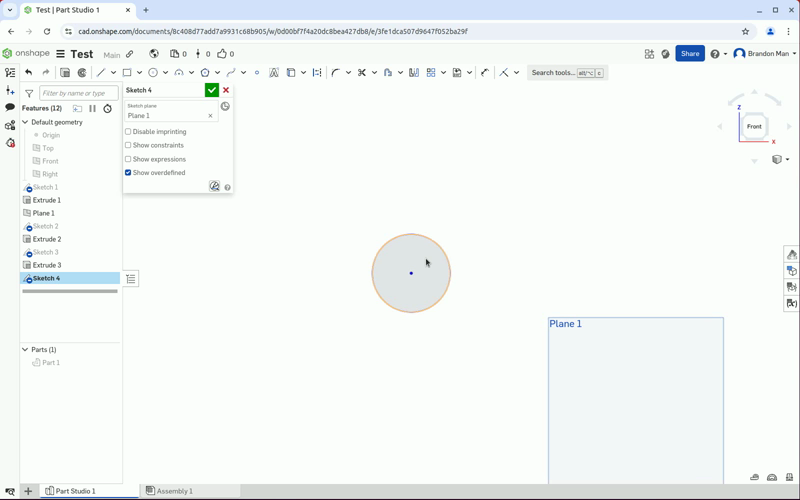
scroll(6)
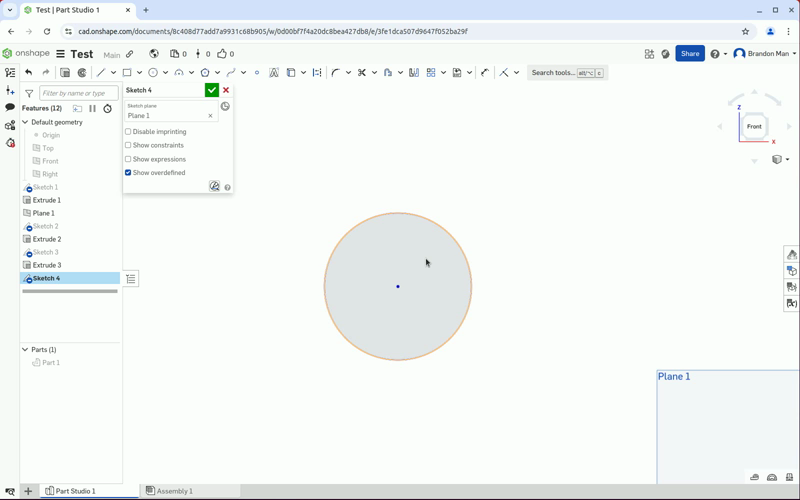
click(426, 258)
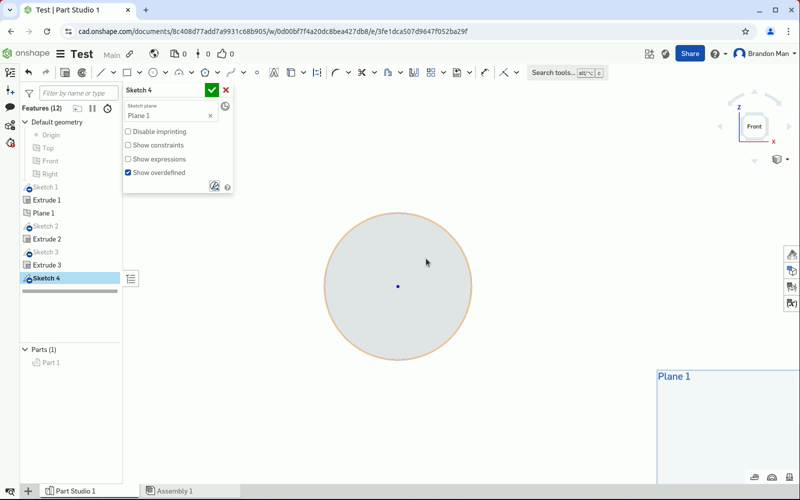
scroll(-6)
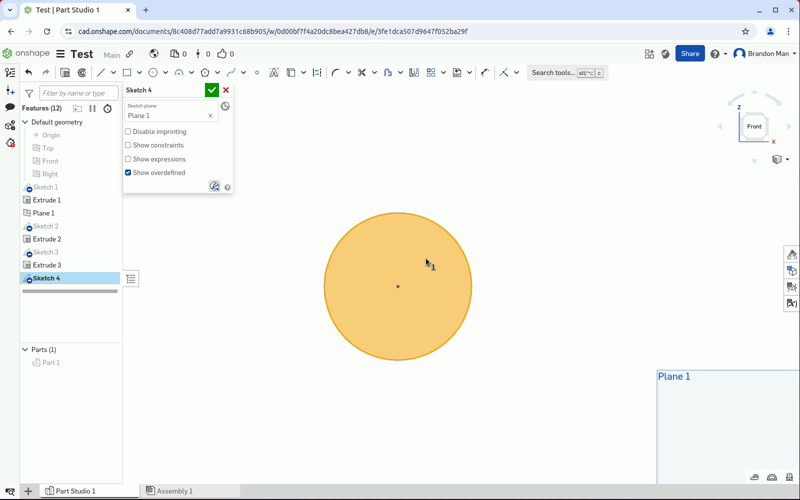
scroll(-6)
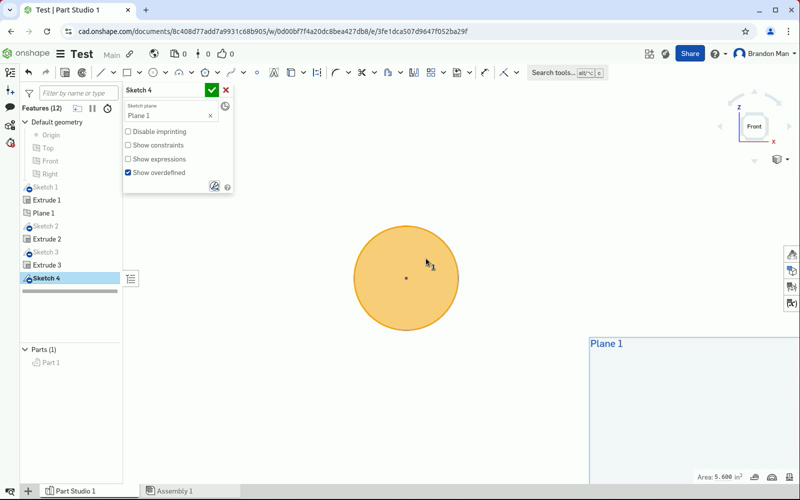
scroll(-6)
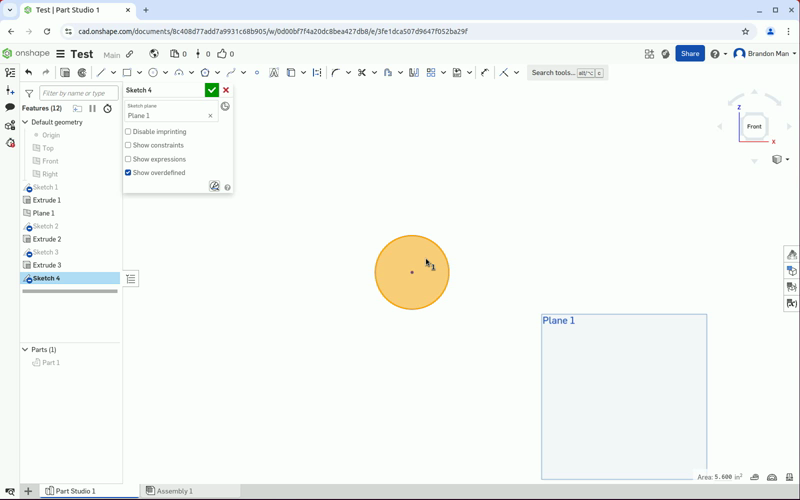
scroll(-6)
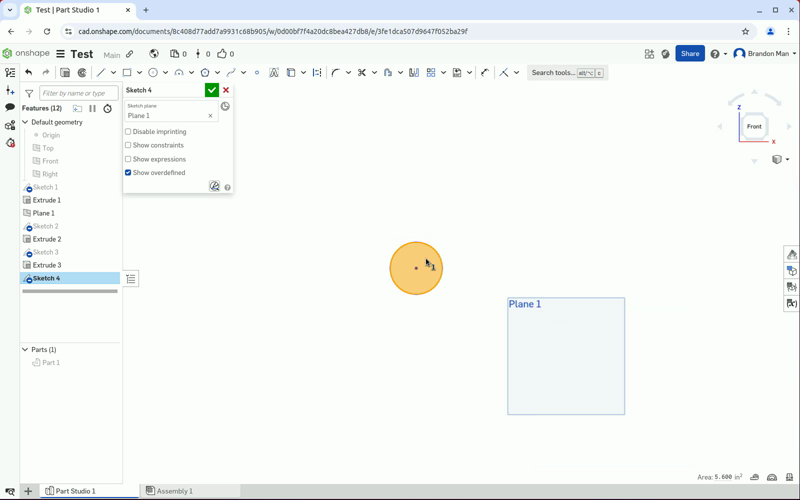
scroll(-6)
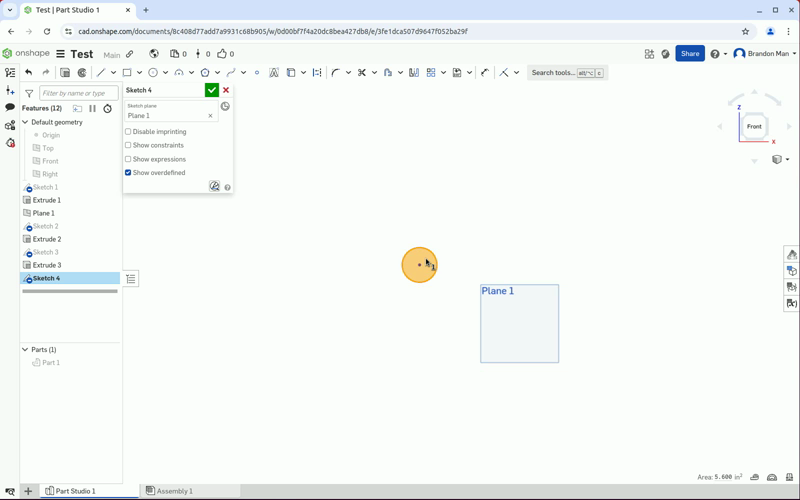
scroll(-6)
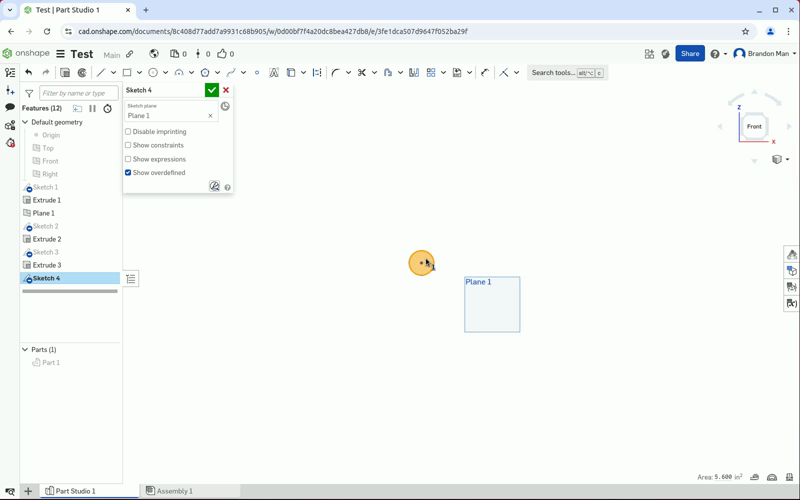
scroll(-6)
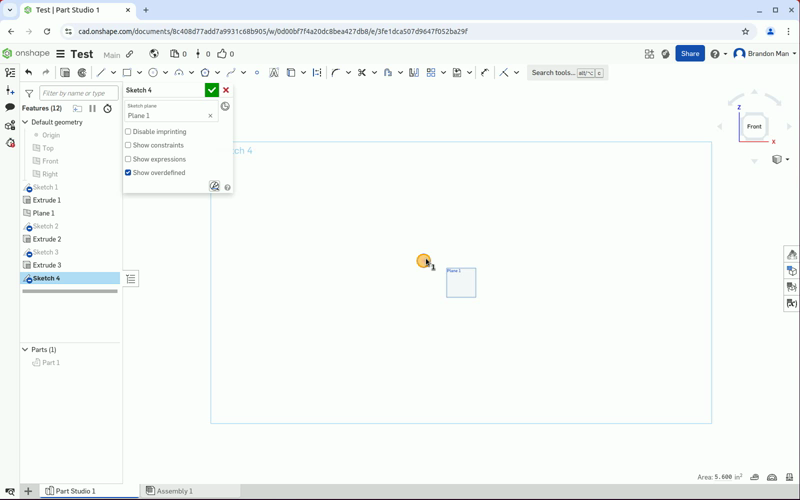
mouse_move(73, 352)
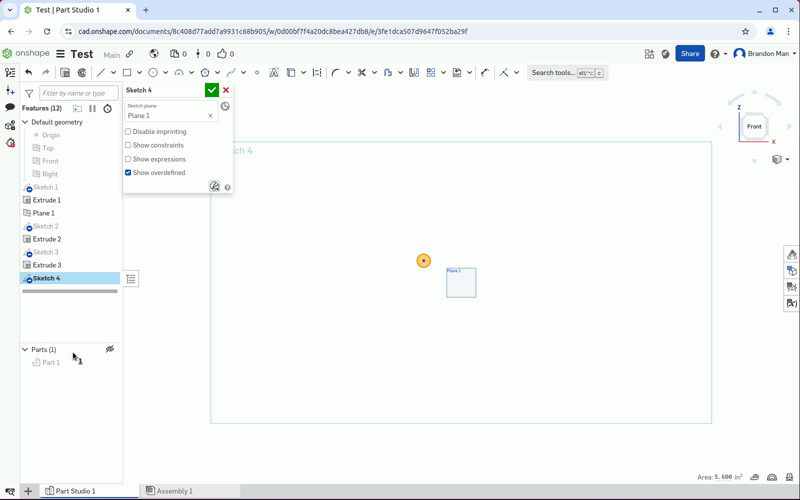
key(shift+y)
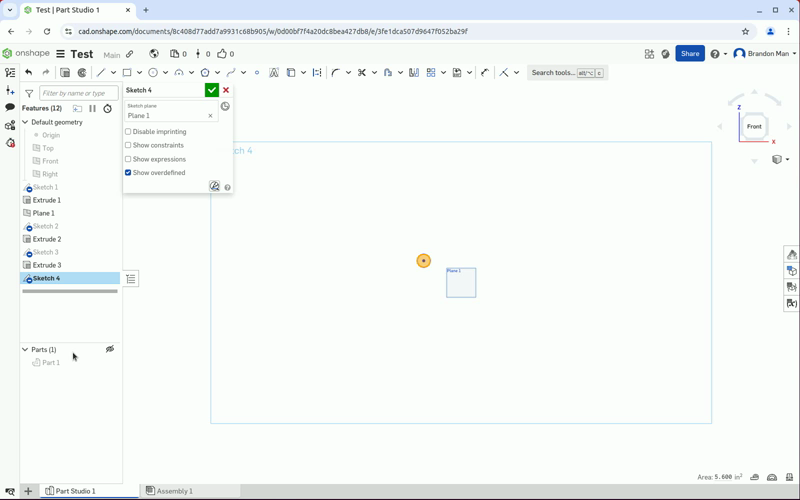
key(shift+e)
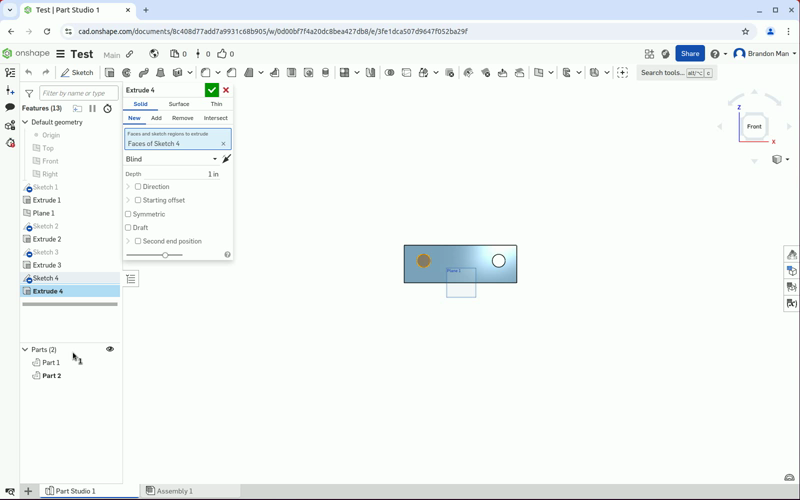
mouse_move(143, 106)
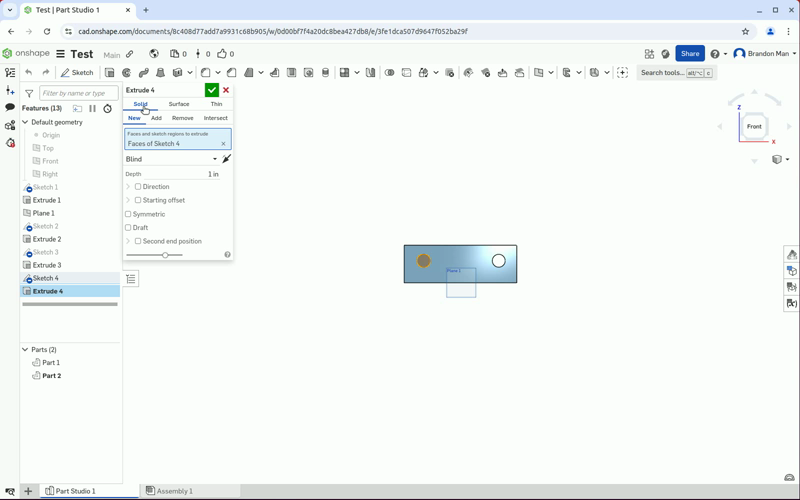
click(143, 106)
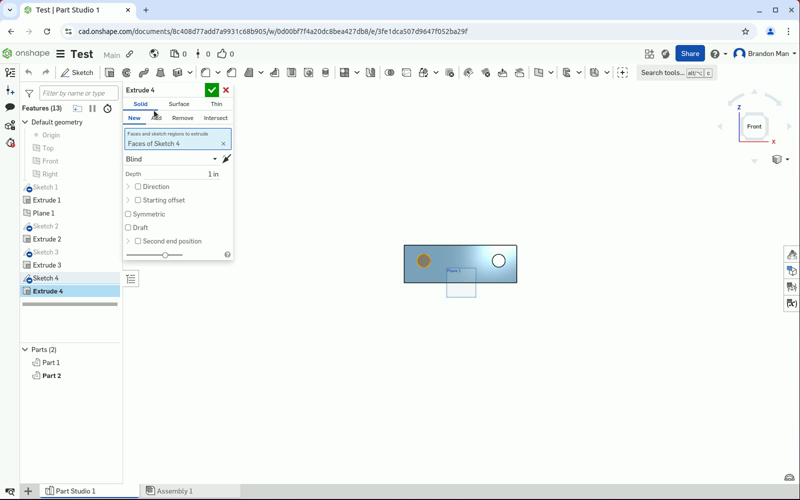
mouse_move(186, 120)
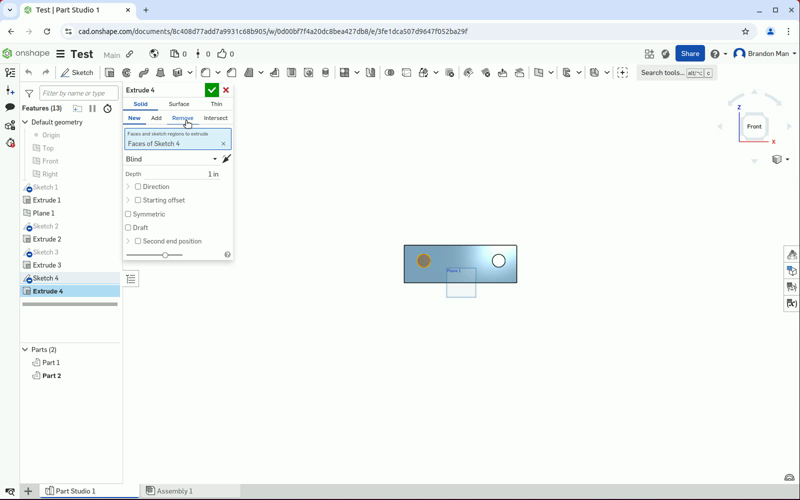
click(186, 120)
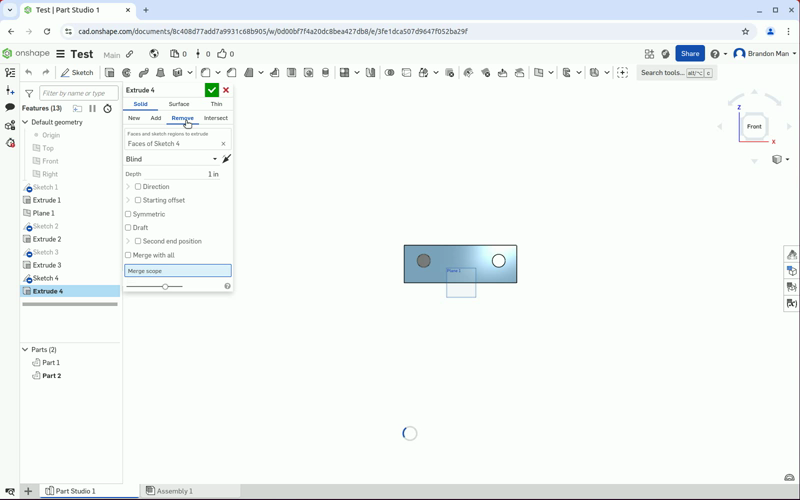
key(tab, 4)
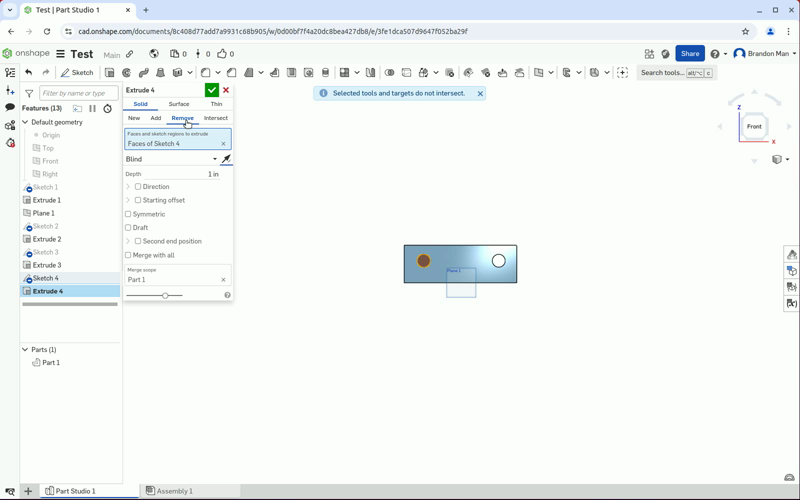
text(19.257)
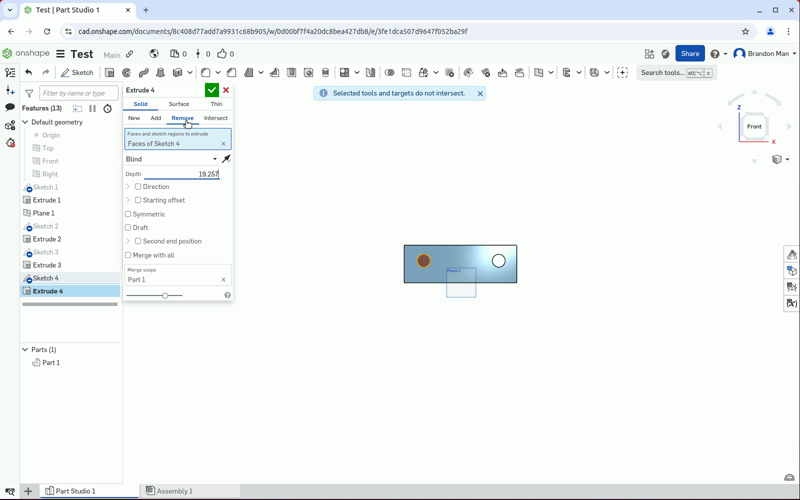
key(tab, 6)
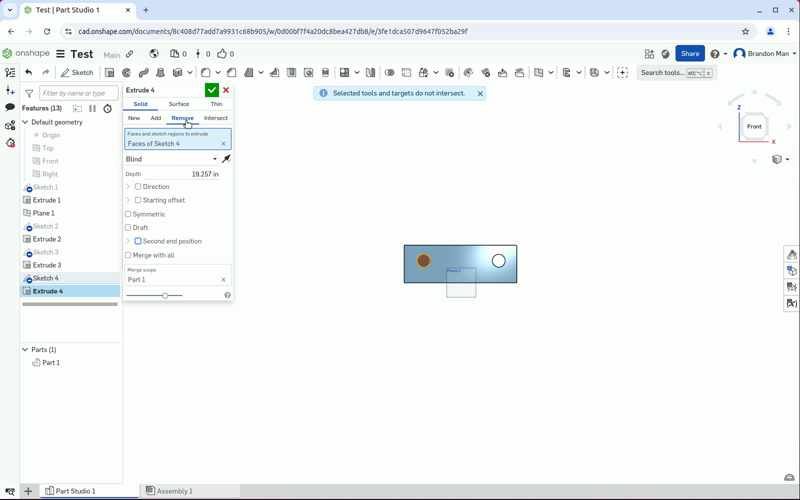
key(space)
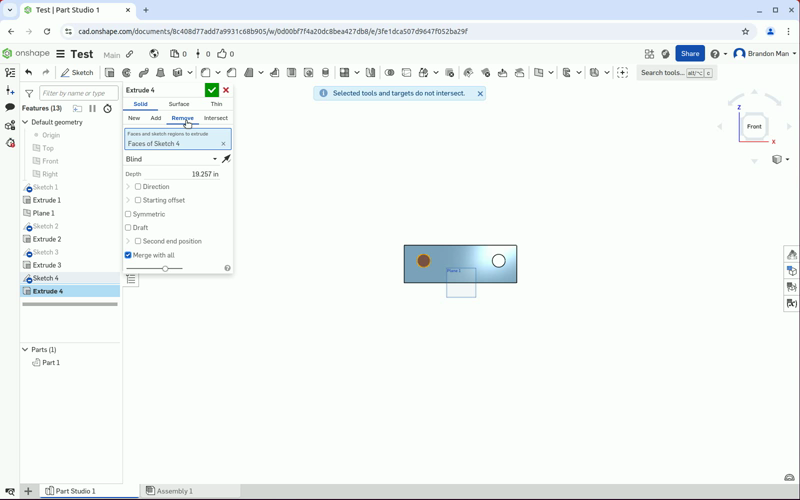
key(enter)
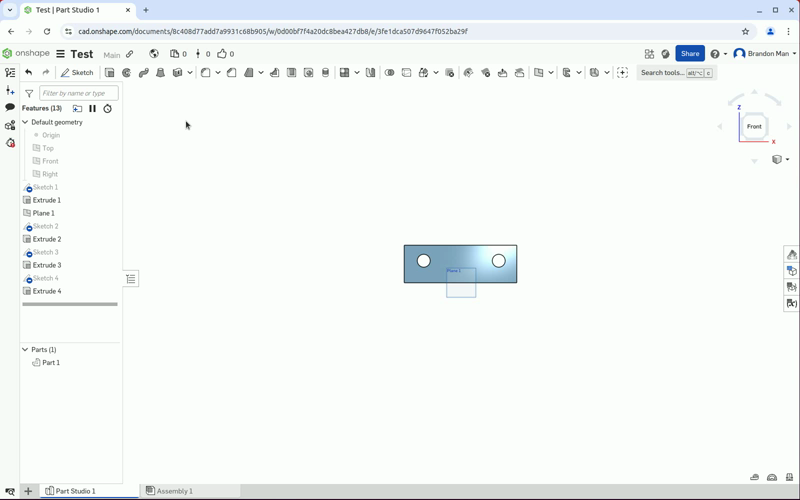
key(shift+h)
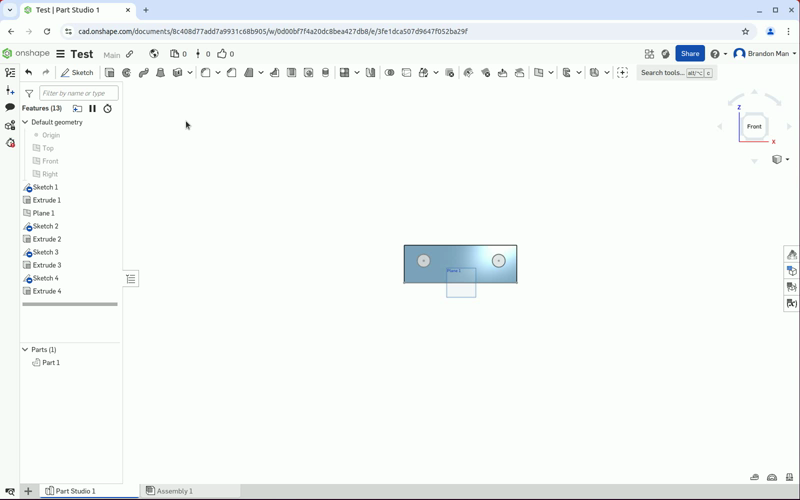
key(shift+h)
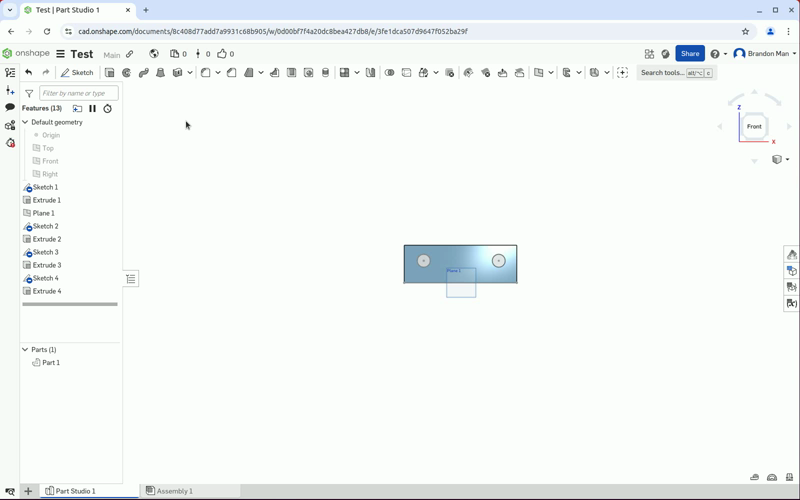
key(shift+7)
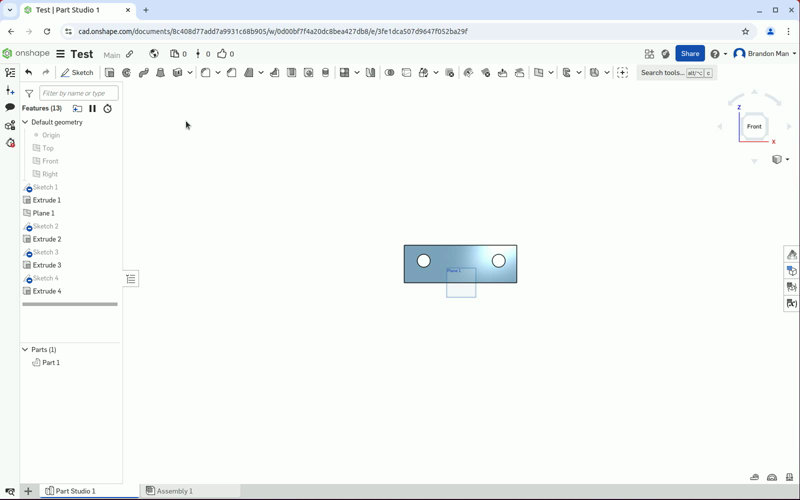
key(left, 2)
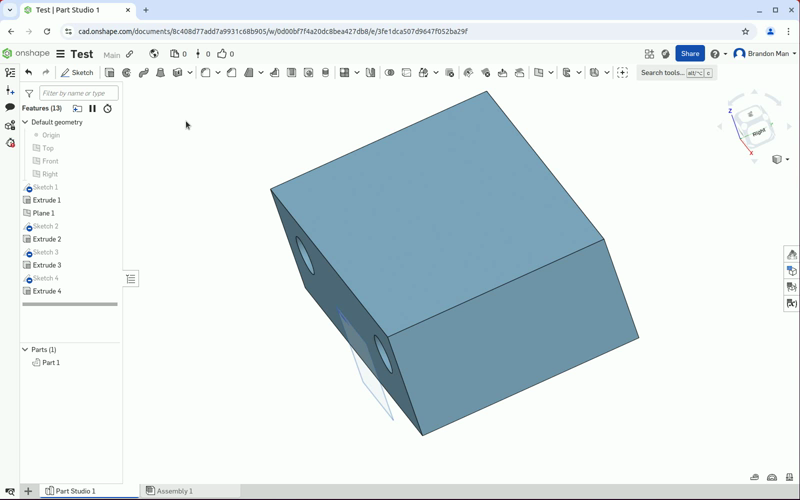
key(down, 2)
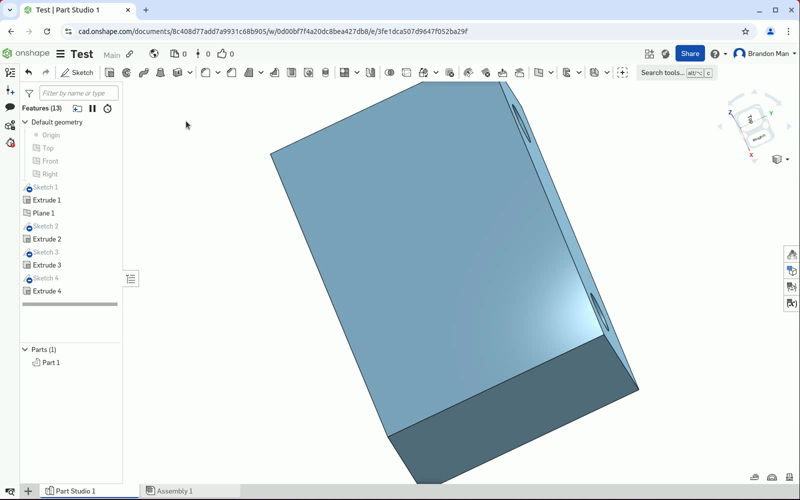
key(up, 2)
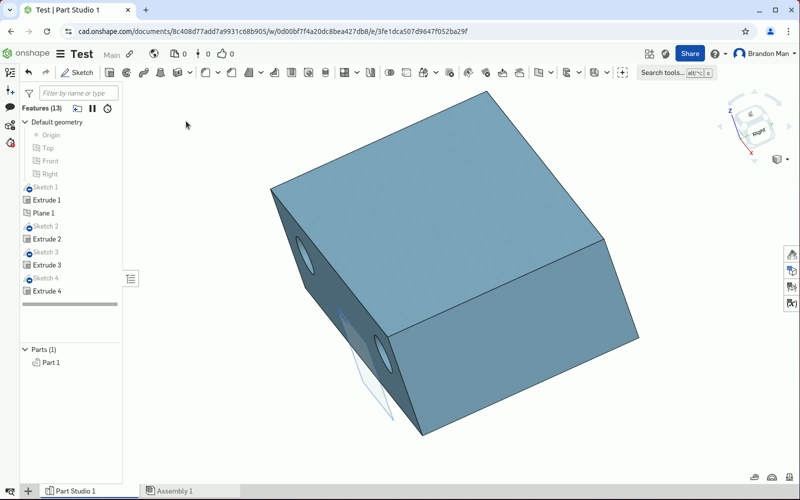
key(right, 2)
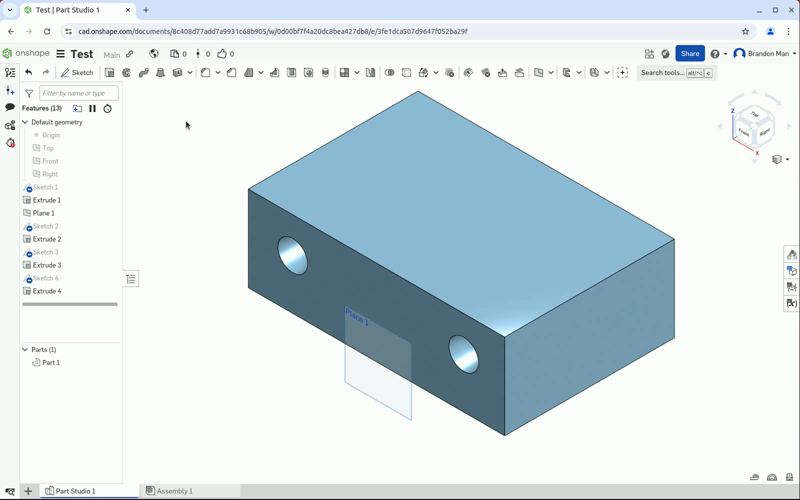
mouse_move(73, 189)
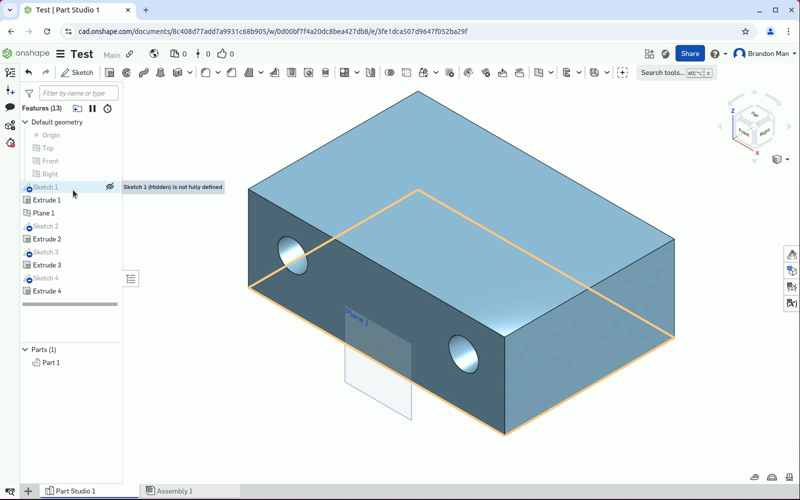
click(73, 189)